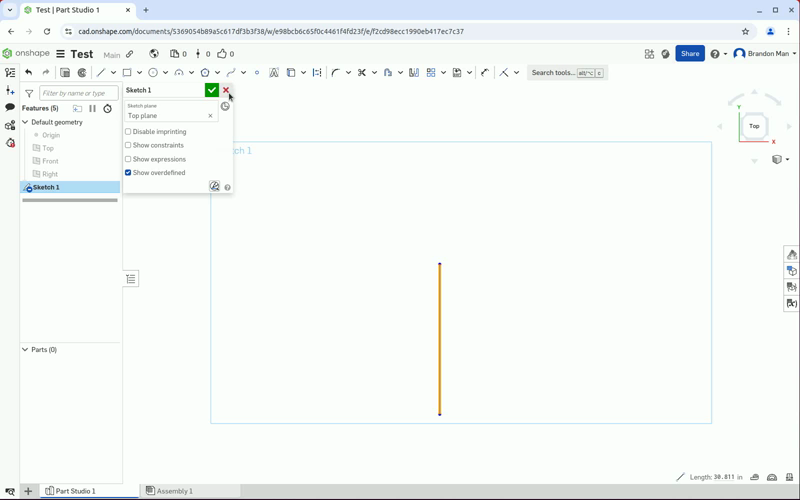
key(shift+h)
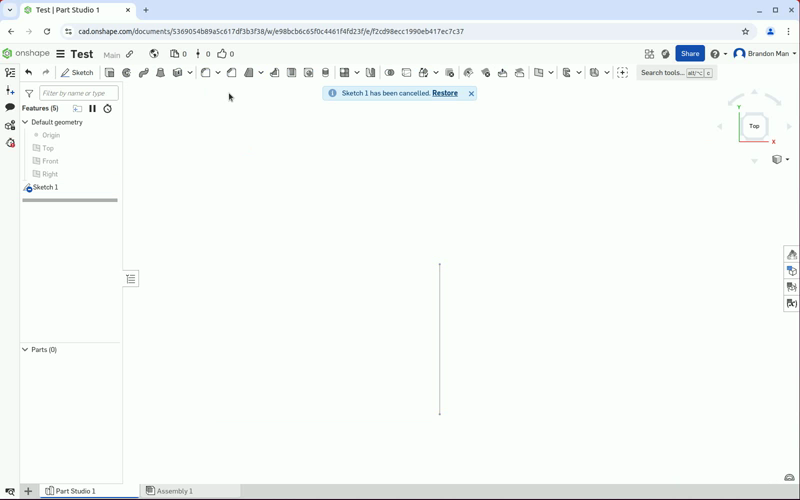
key(shift+s)
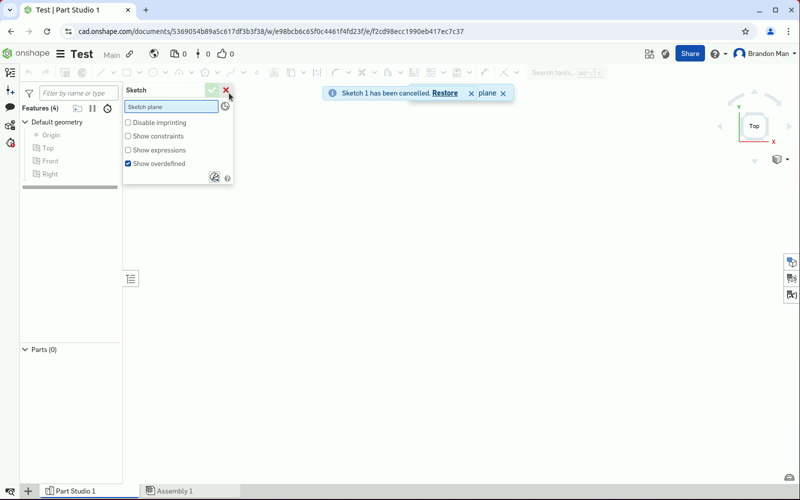
mouse_move(73, 150)
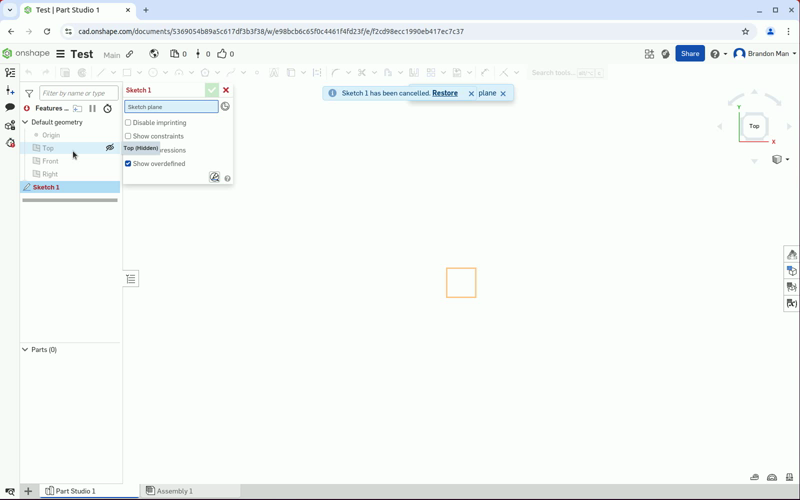
click(73, 150)
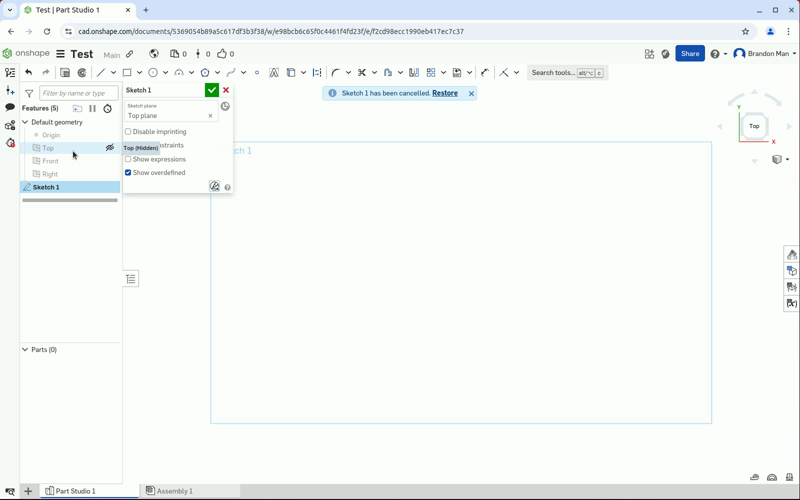
mouse_move(73, 352)
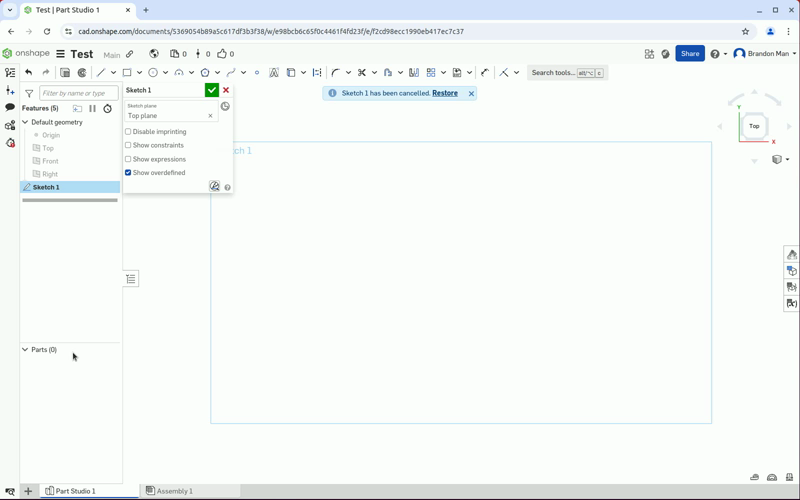
key(y)
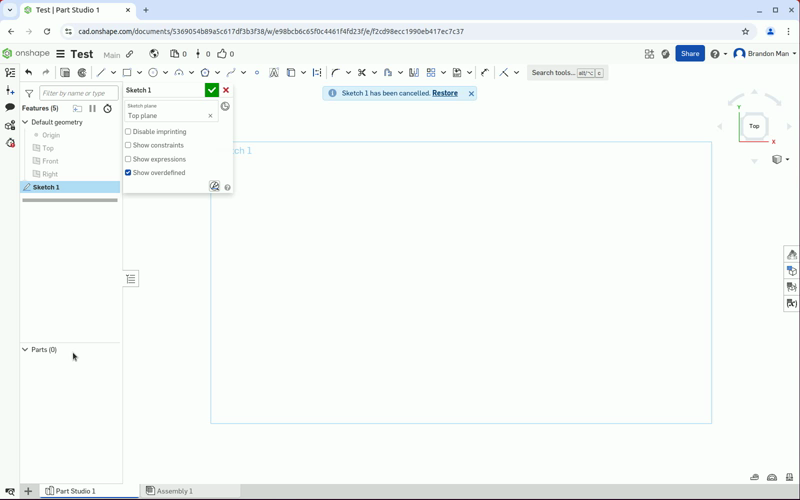
key(l)
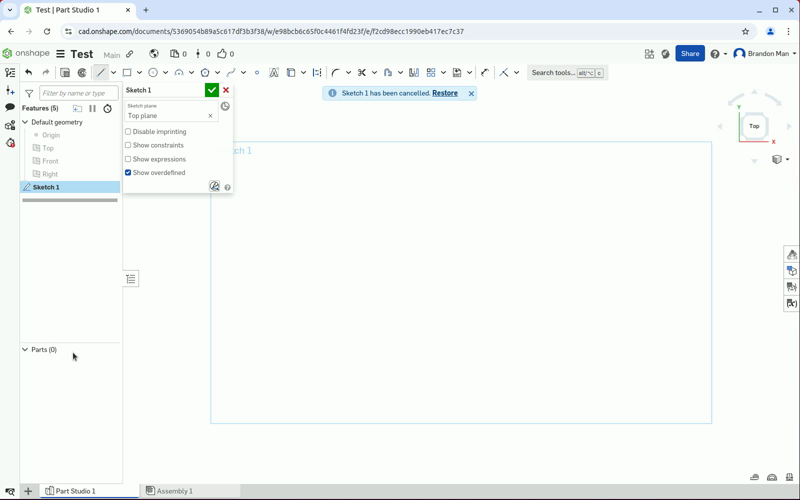
key_down(shift)
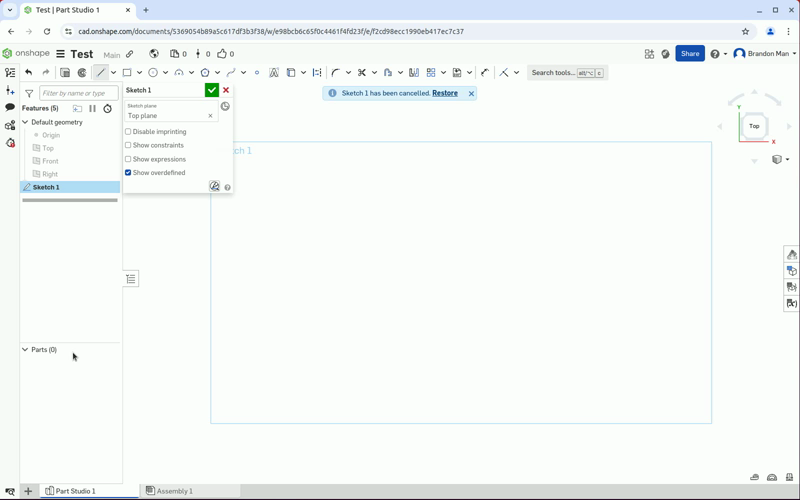
mouse_move(445, 298)
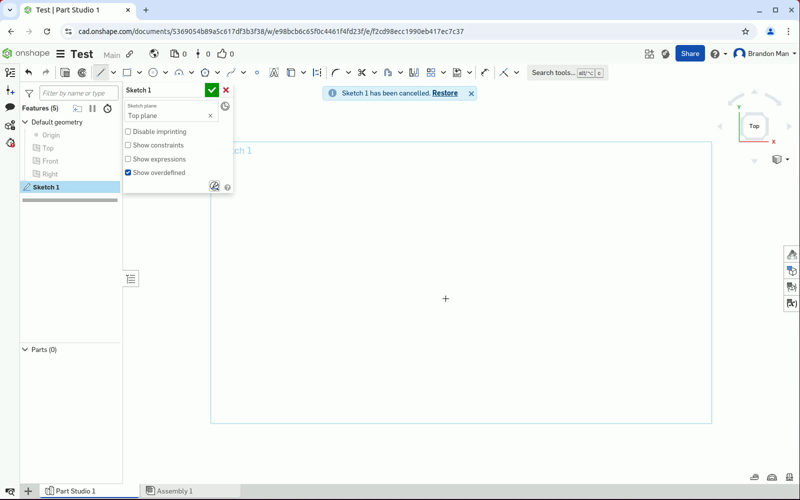
click(445, 298)
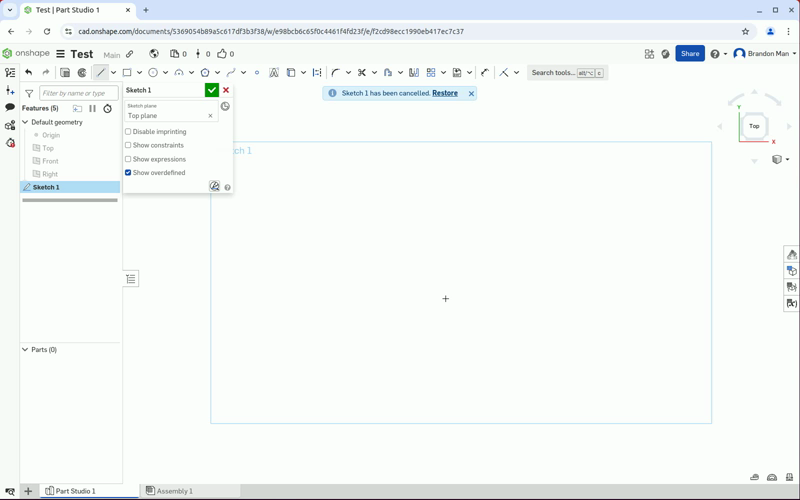
key_up(shift)
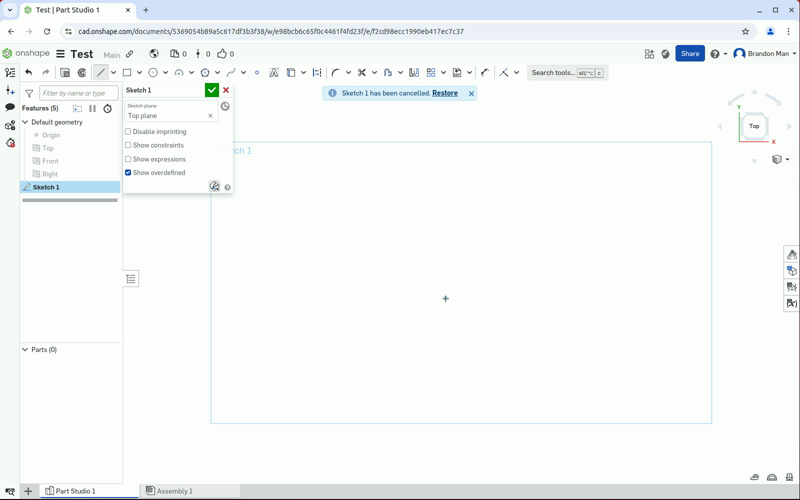
key_down(shift)
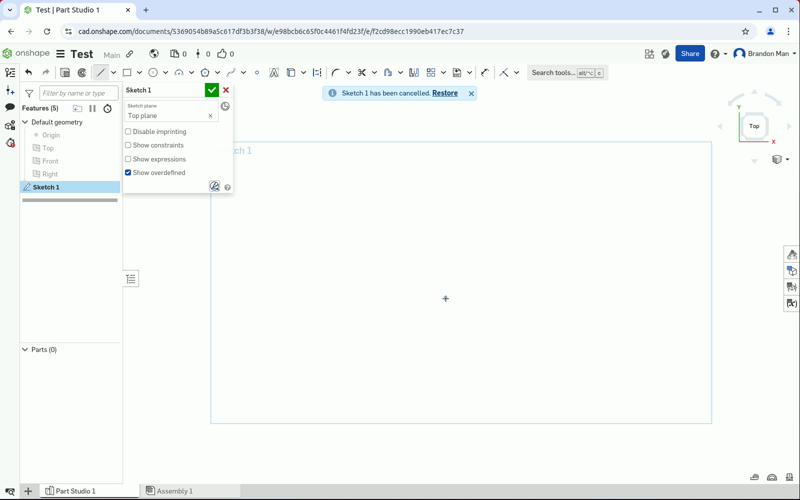
mouse_move(475, 298)
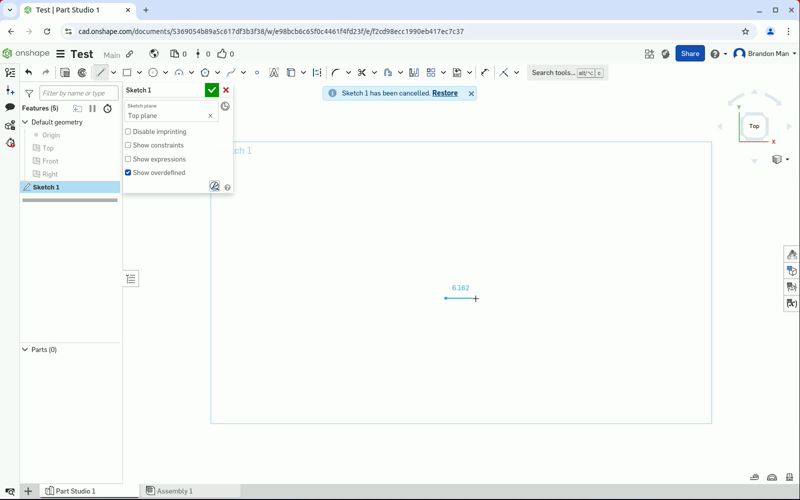
mouse_move(500, 298)
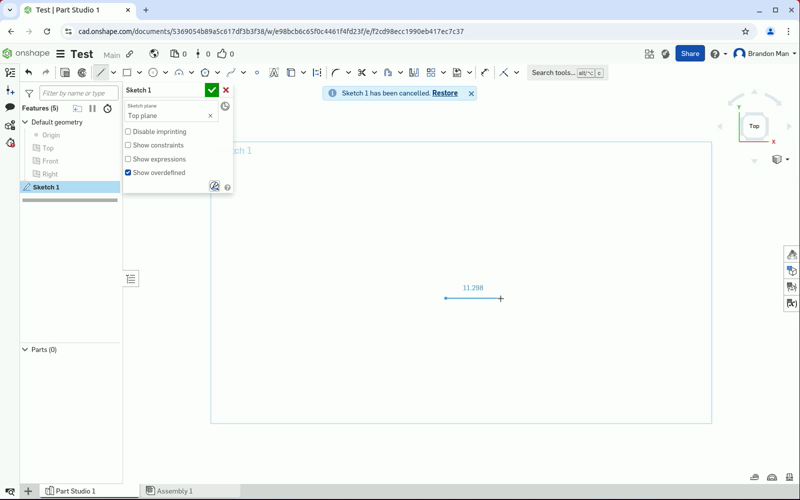
click(500, 298)
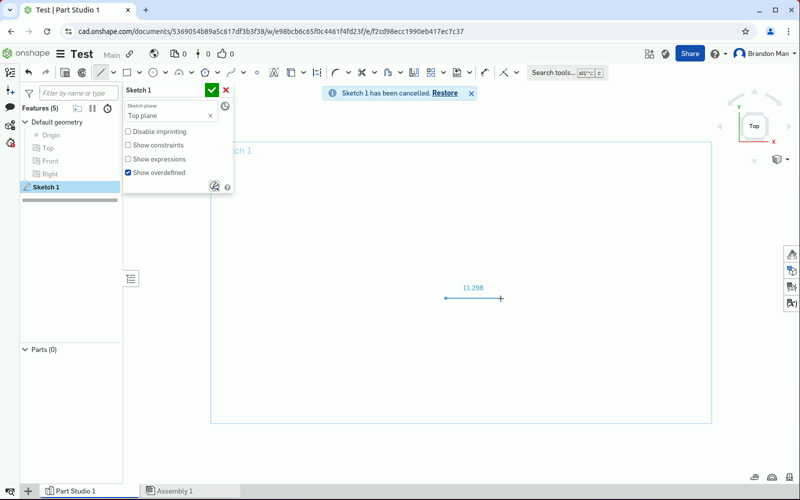
key_up(shift)
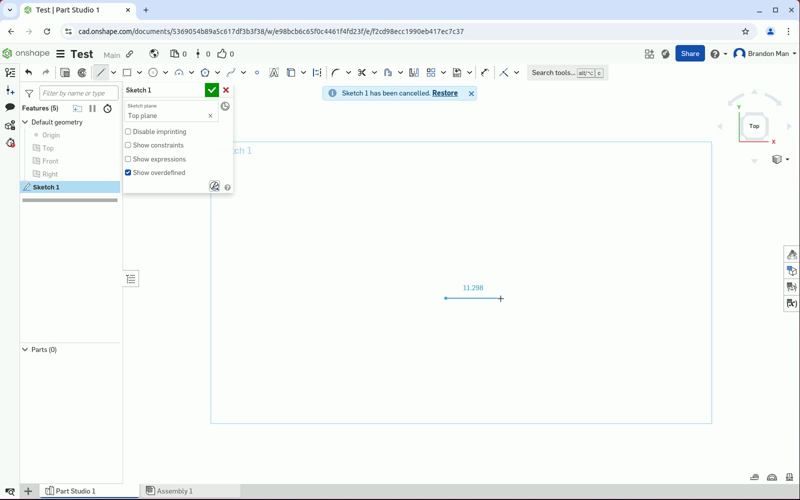
key_down(shift)
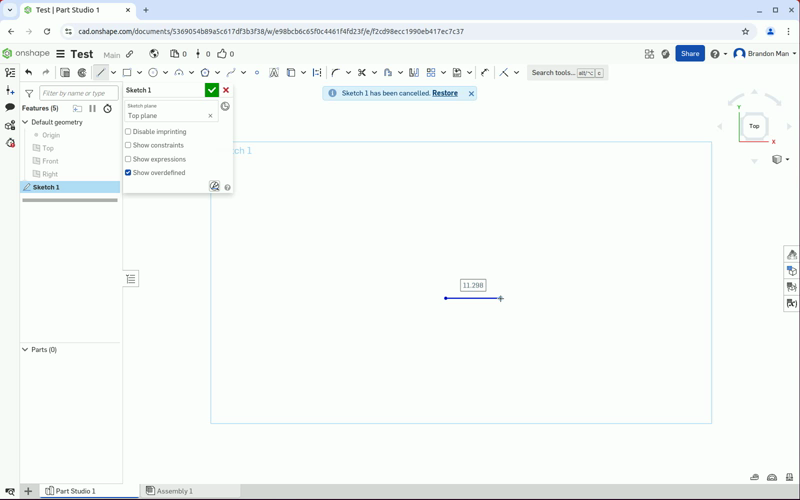
mouse_move(500, 170)
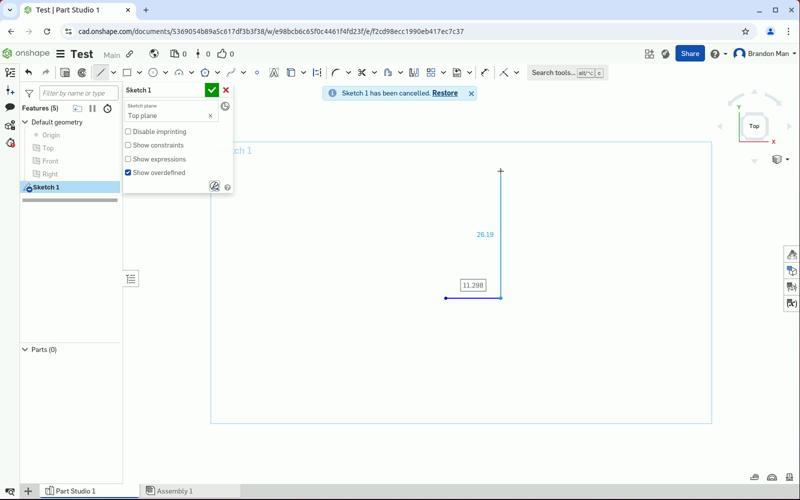
click(500, 170)
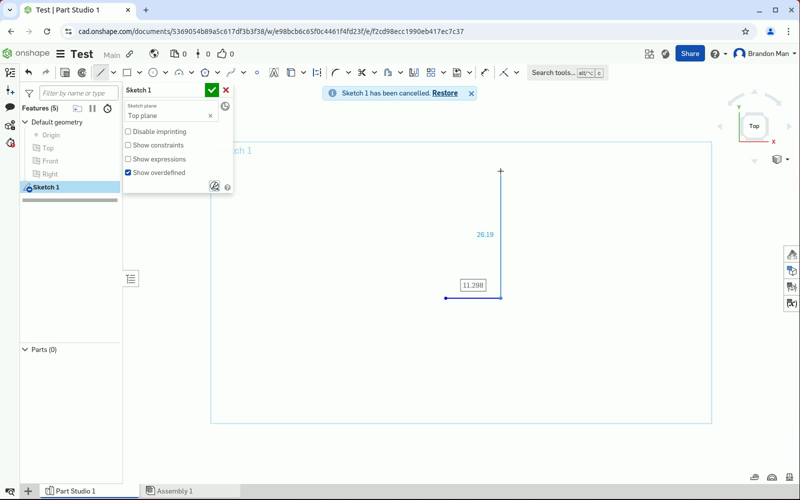
key_up(shift)
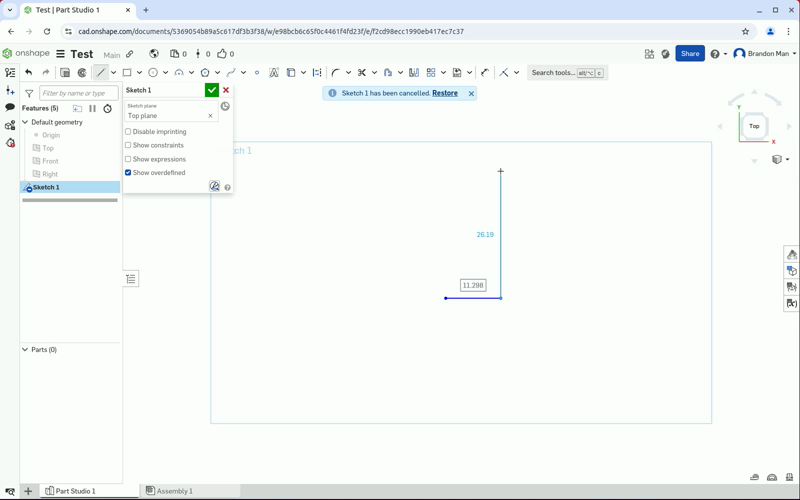
key_down(shift)
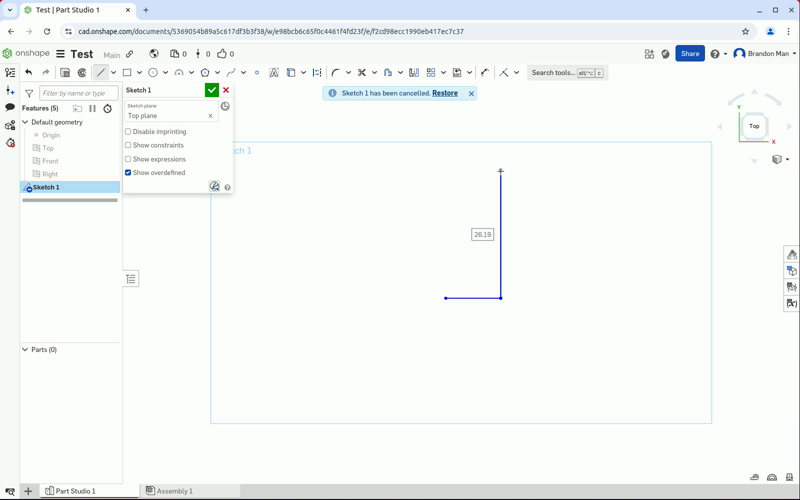
mouse_move(530, 170)
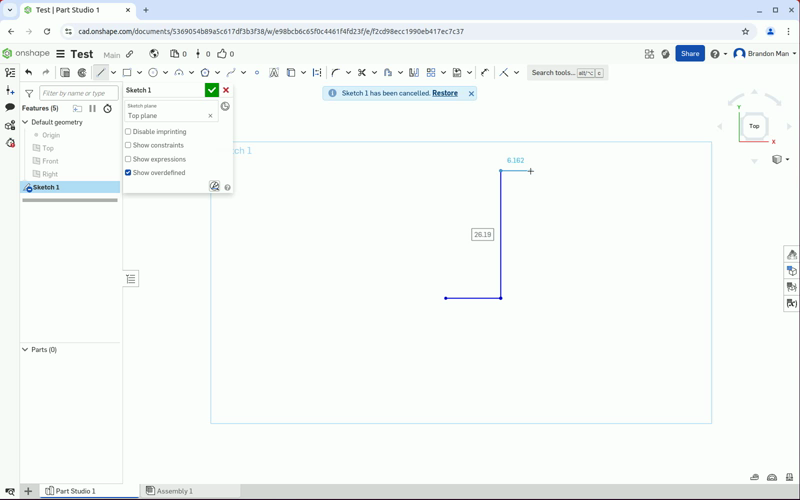
mouse_move(445, 170)
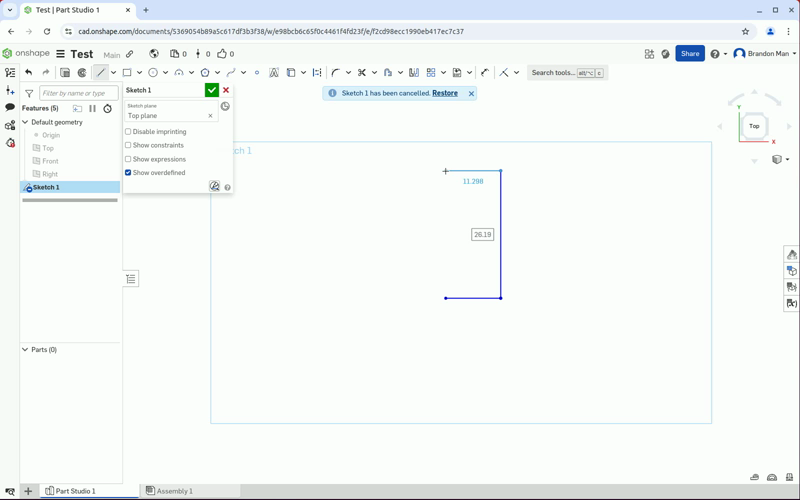
click(445, 170)
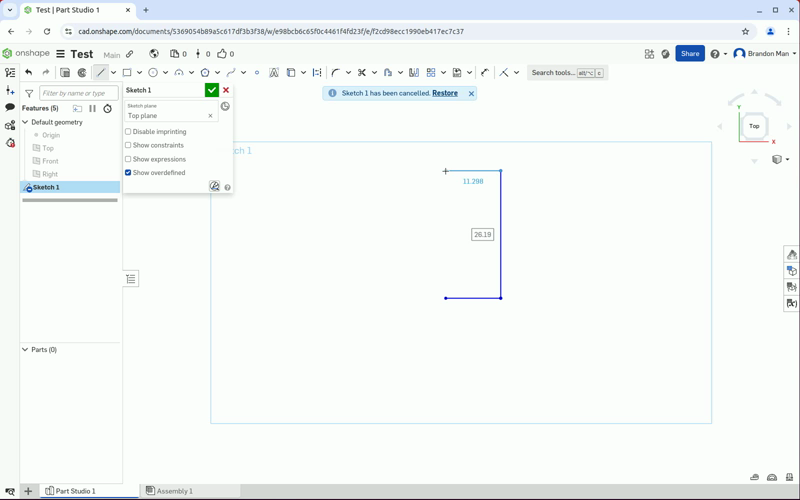
key_up(shift)
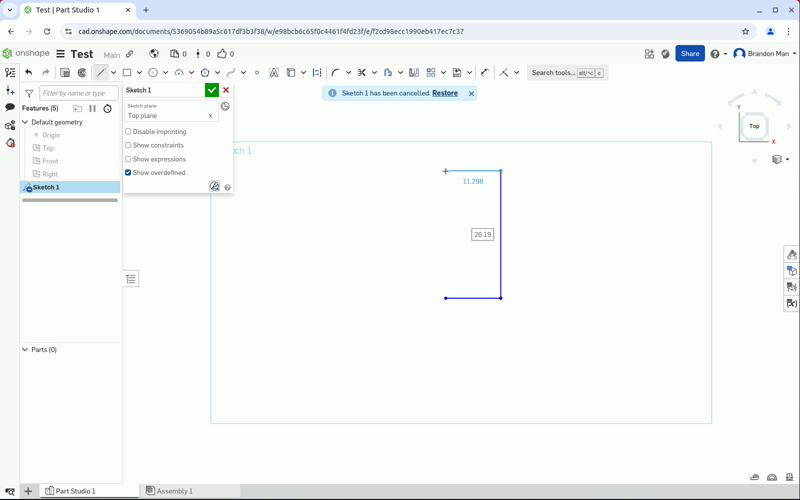
key_down(shift)
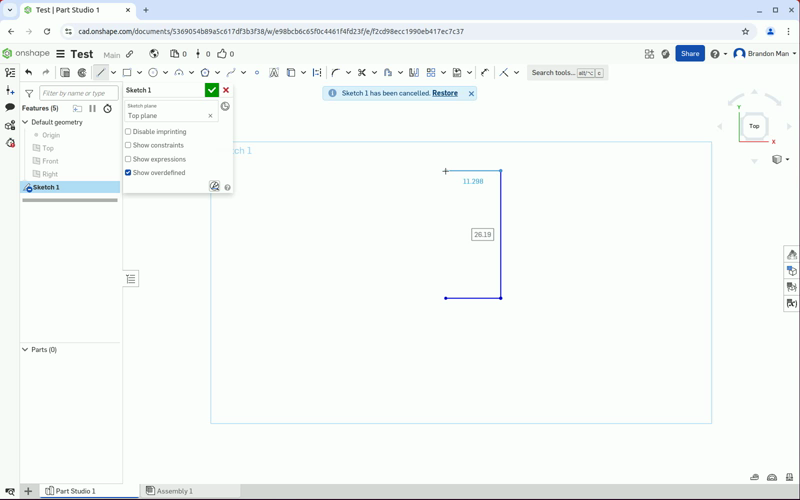
mouse_move(445, 298)
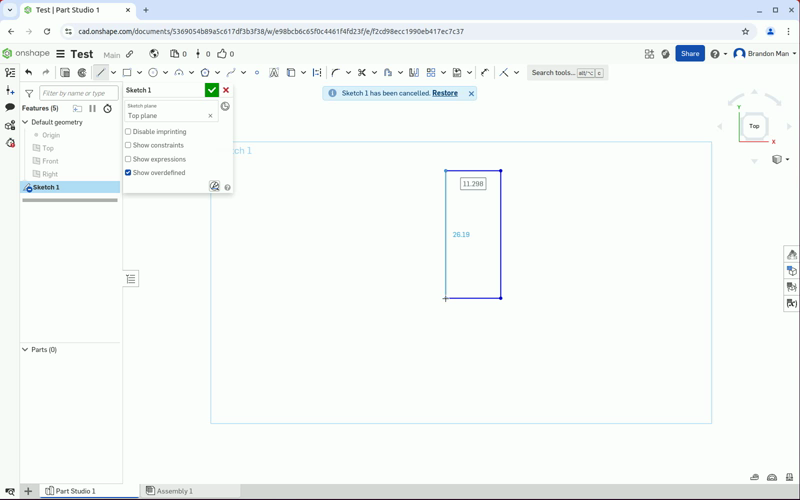
key_up(shift)
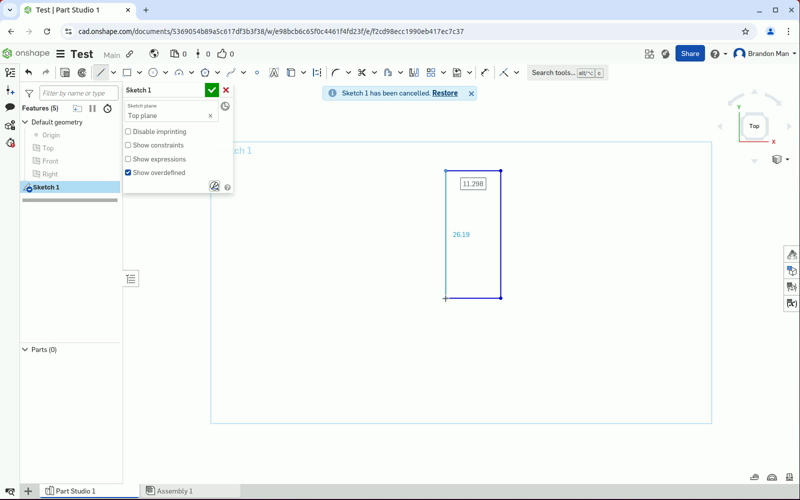
click(445, 298)
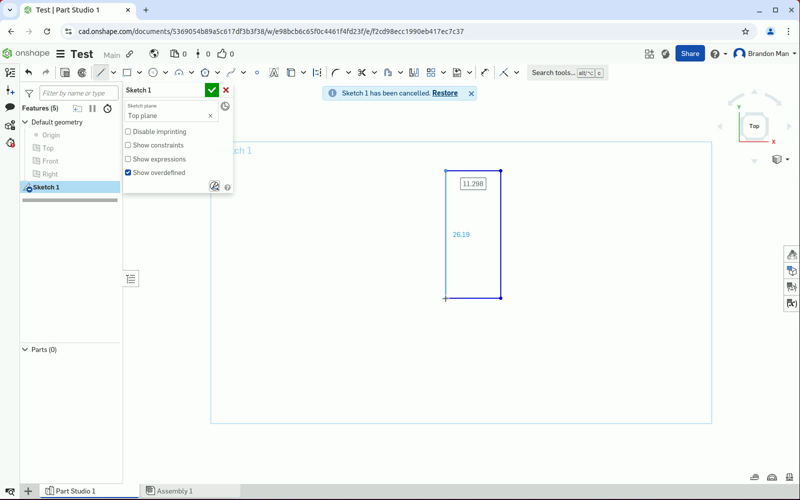
key(esc)
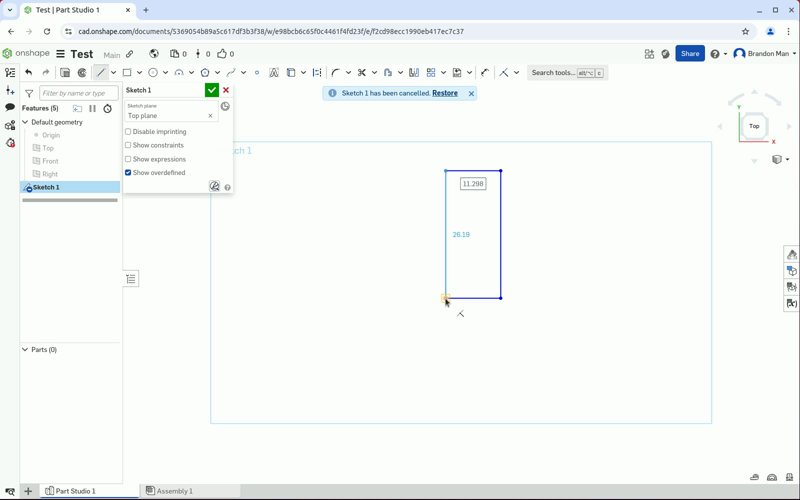
key(l)
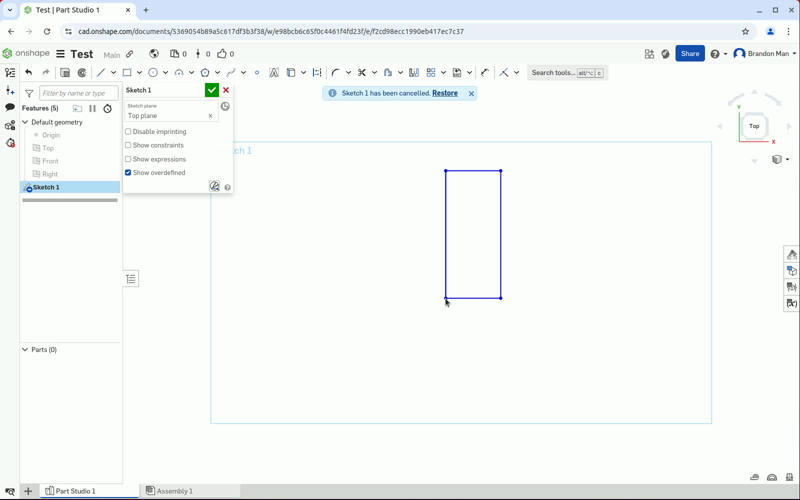
key_down(shift)
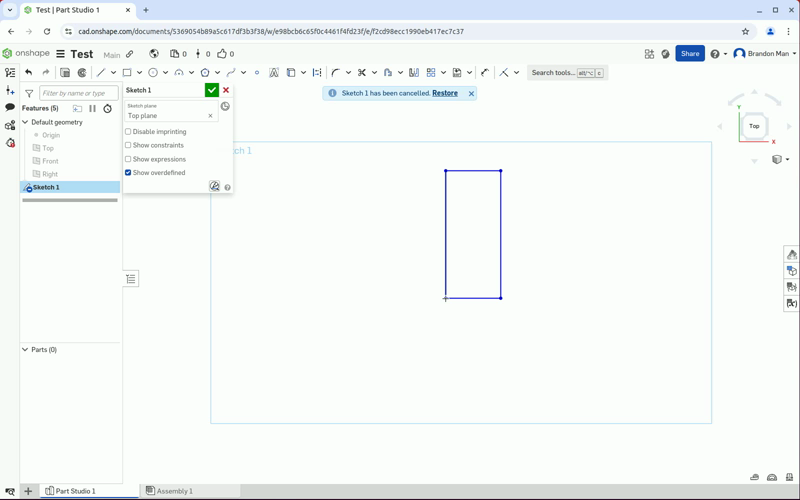
mouse_move(460, 280)
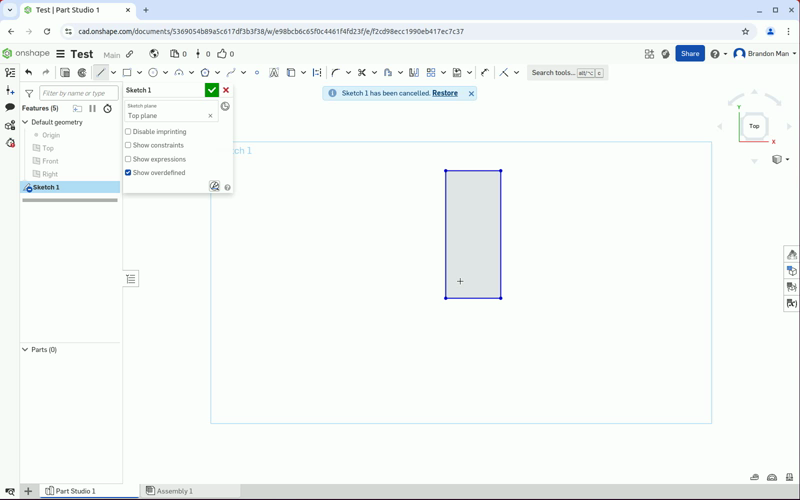
click(460, 280)
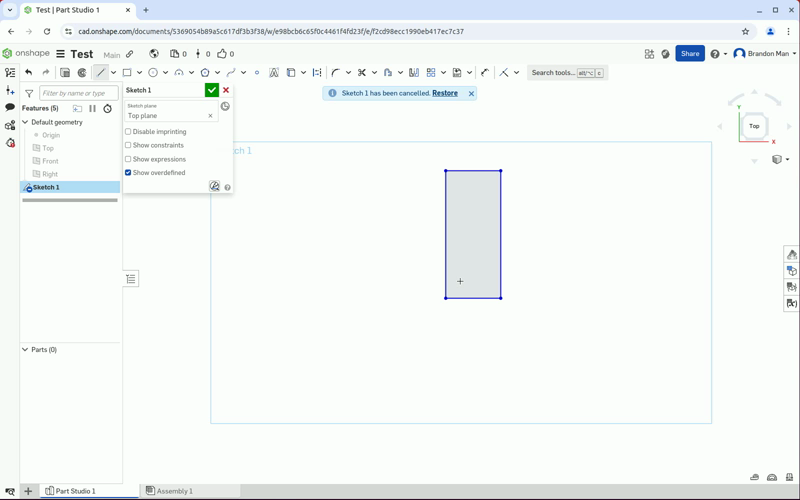
key_up(shift)
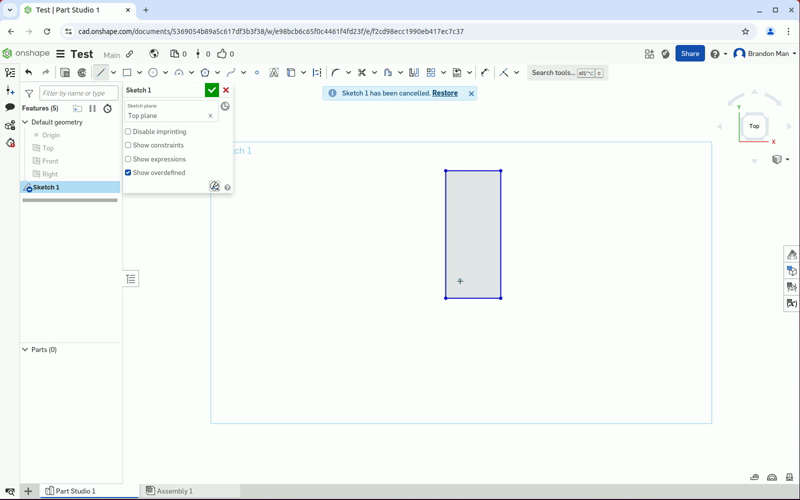
key_down(shift)
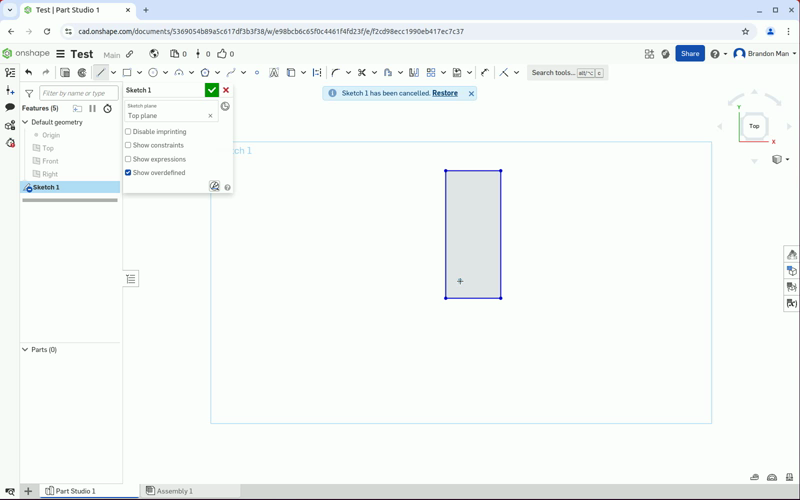
mouse_move(490, 280)
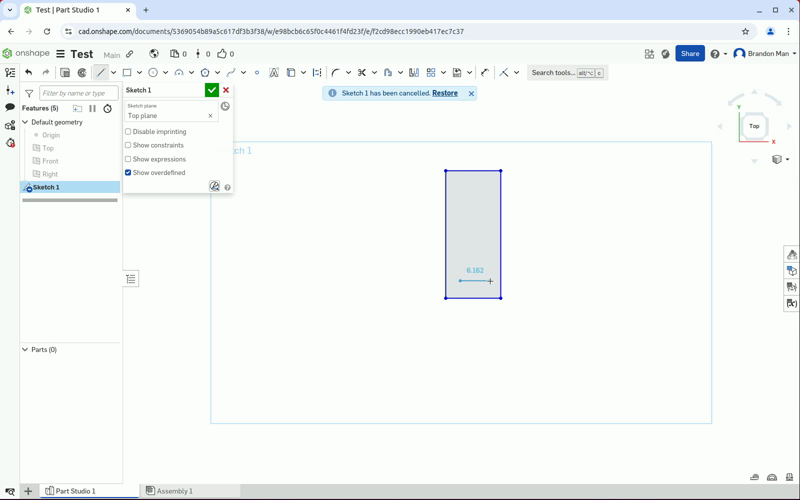
mouse_move(487, 280)
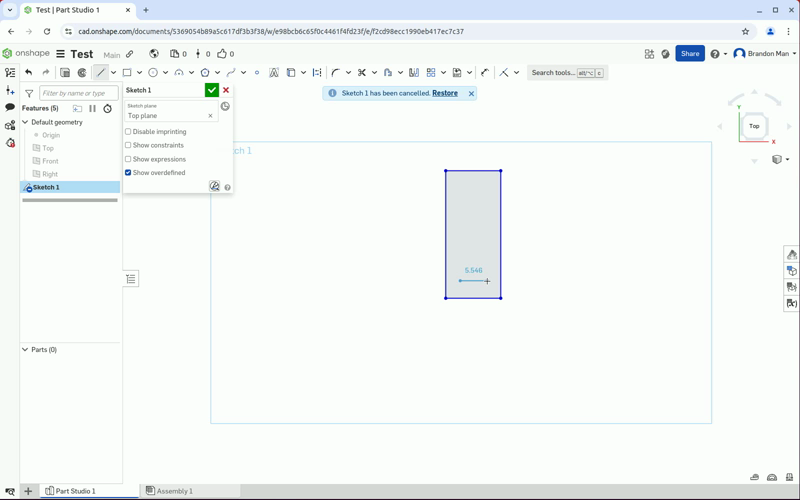
click(487, 280)
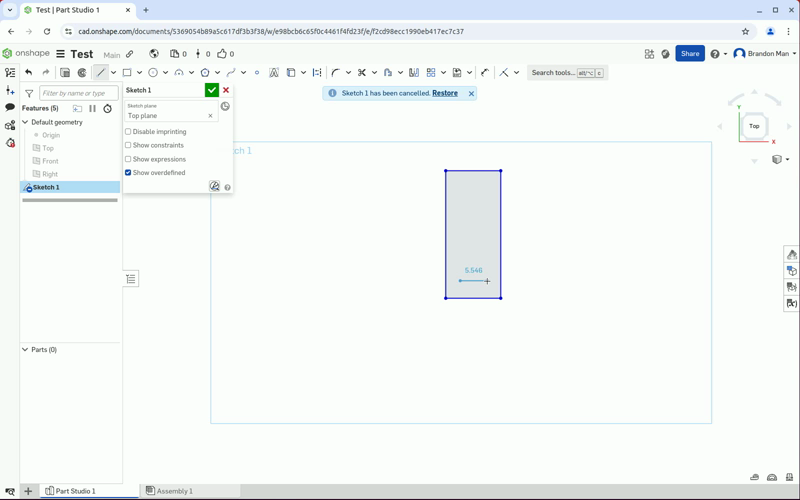
key_up(shift)
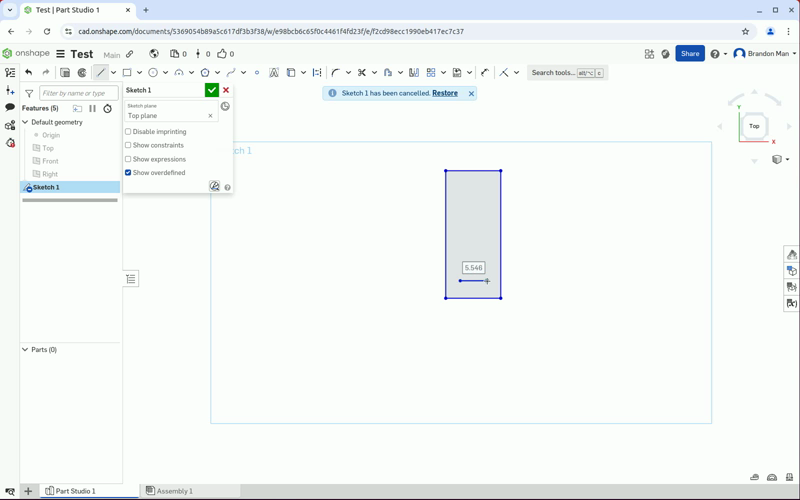
key_down(shift)
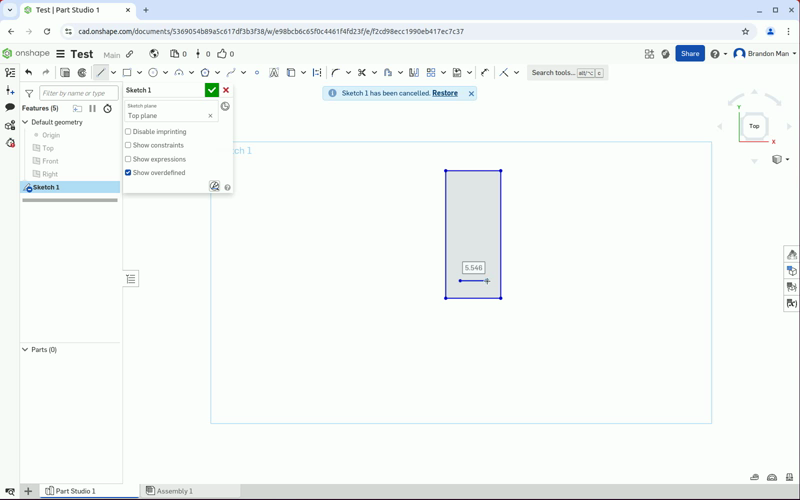
mouse_move(487, 185)
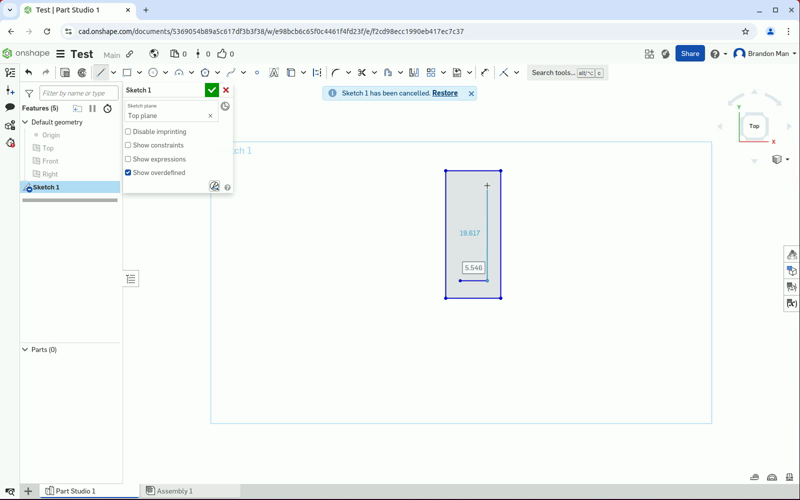
click(487, 185)
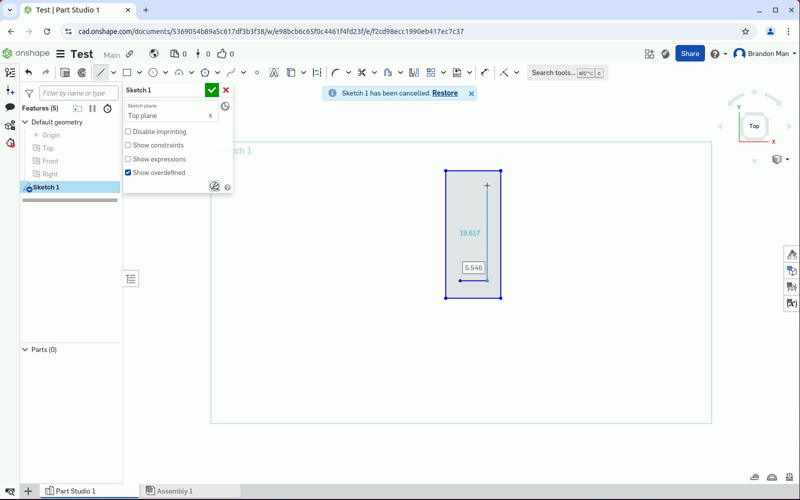
key_up(shift)
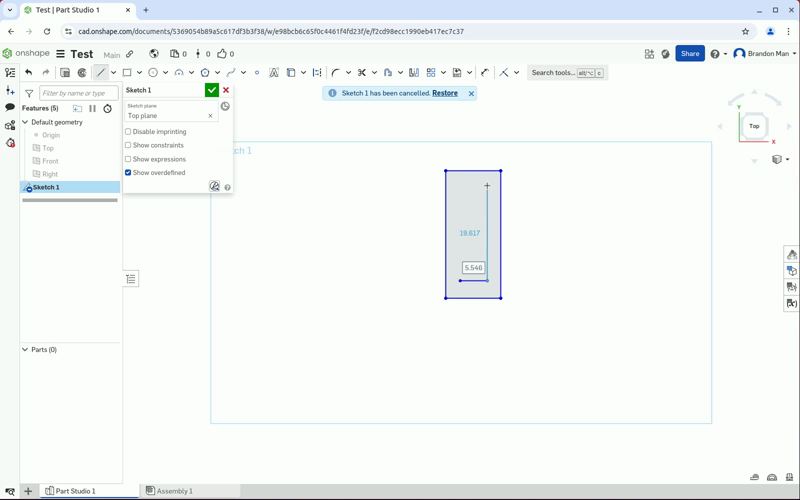
key_down(shift)
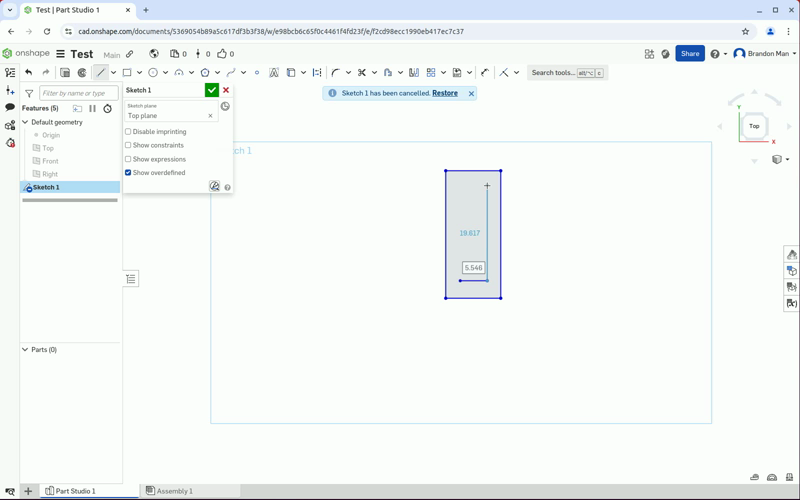
mouse_move(517, 185)
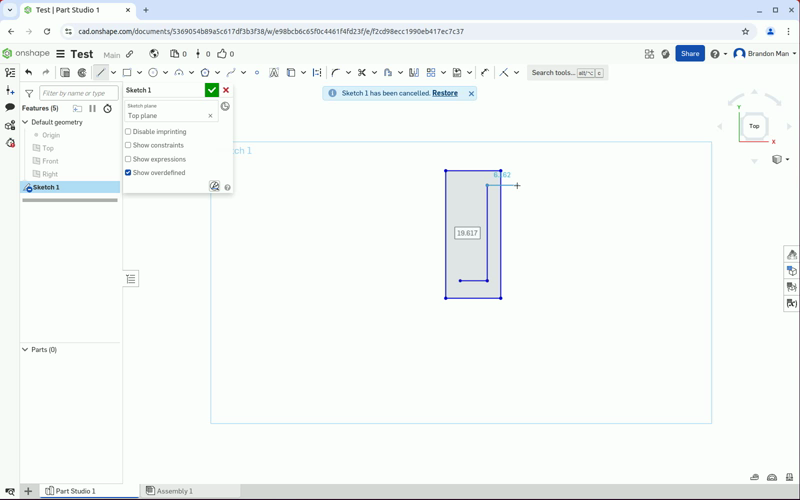
mouse_move(460, 185)
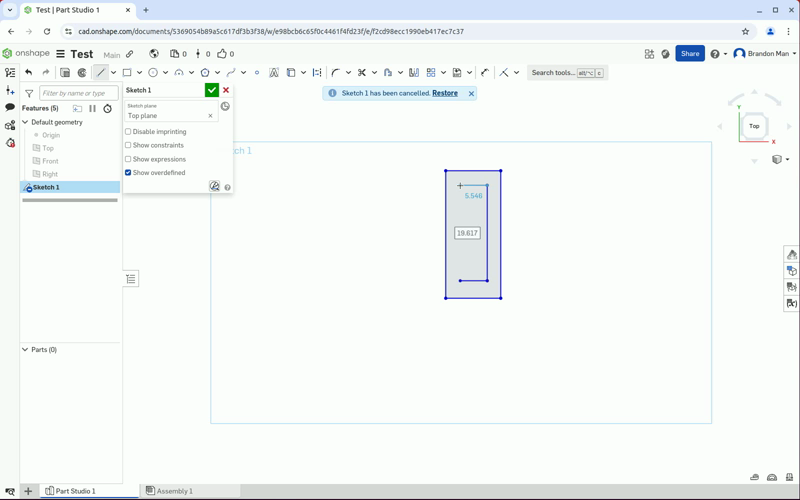
click(460, 185)
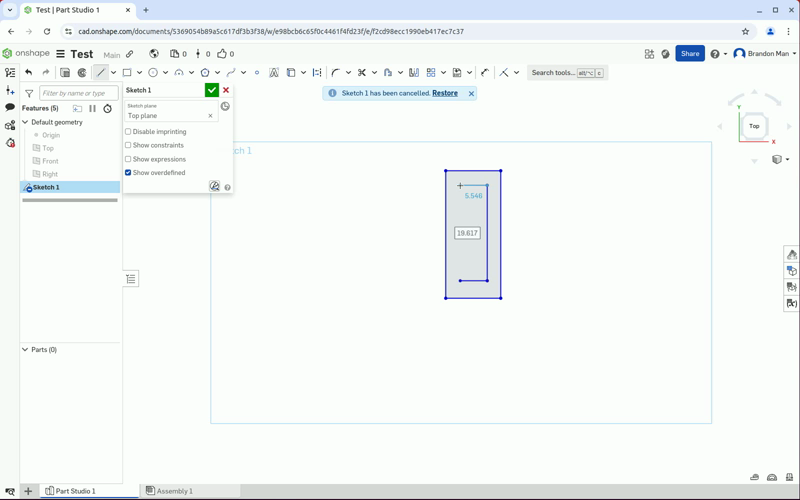
key_up(shift)
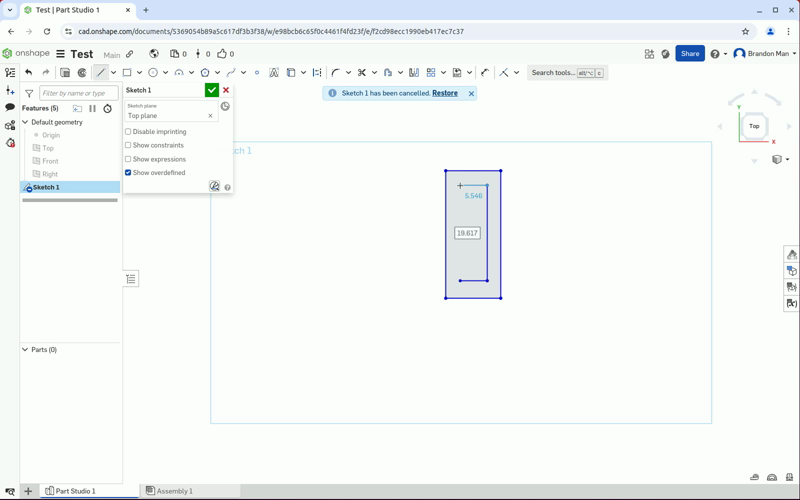
key_down(shift)
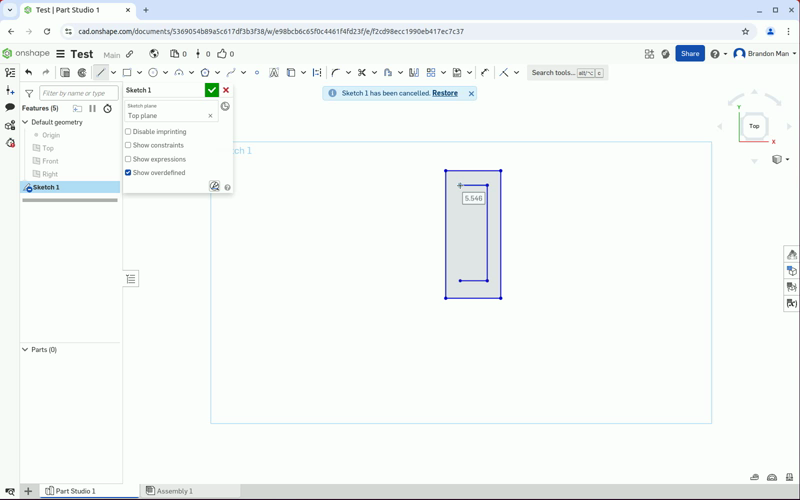
mouse_move(460, 280)
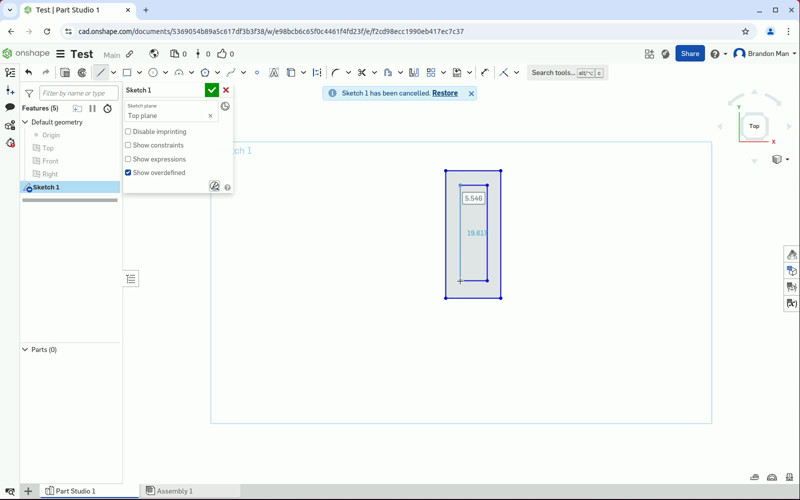
key_up(shift)
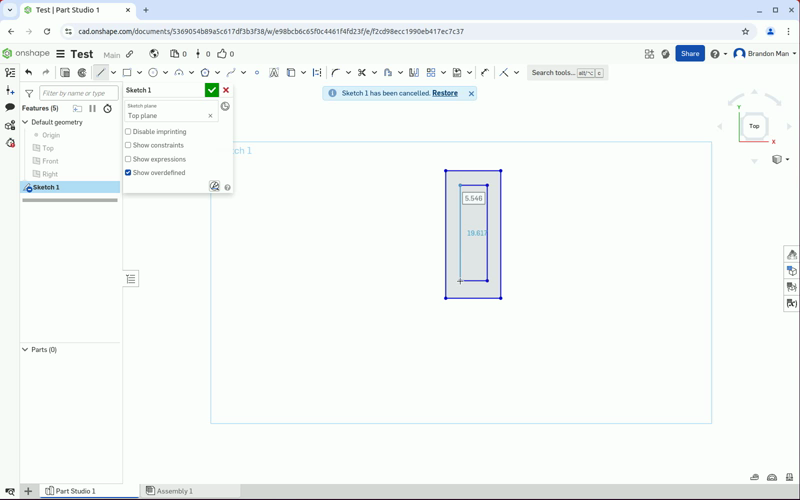
click(460, 280)
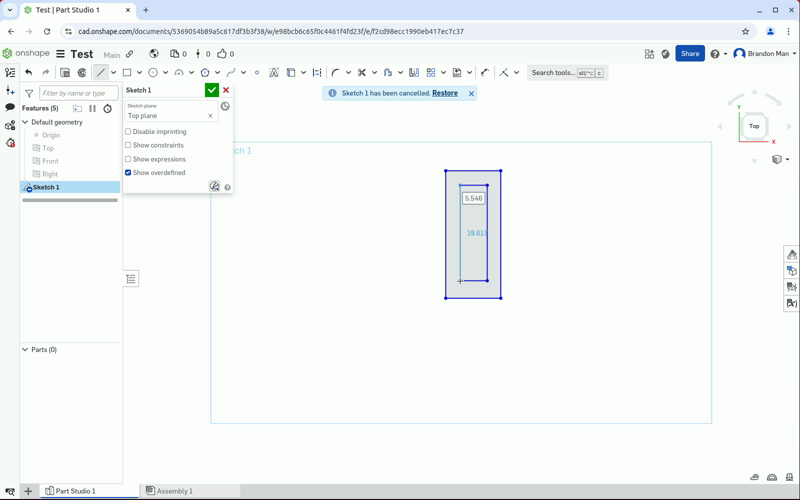
key(esc)
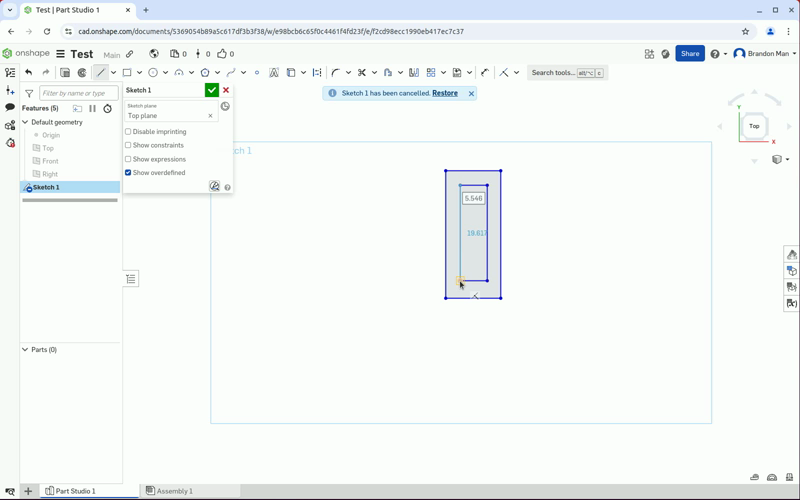
mouse_move(458, 287)
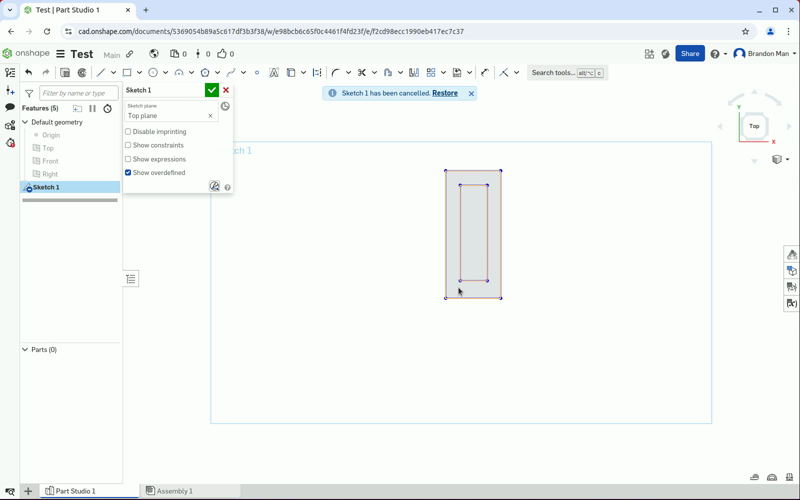
click(458, 287)
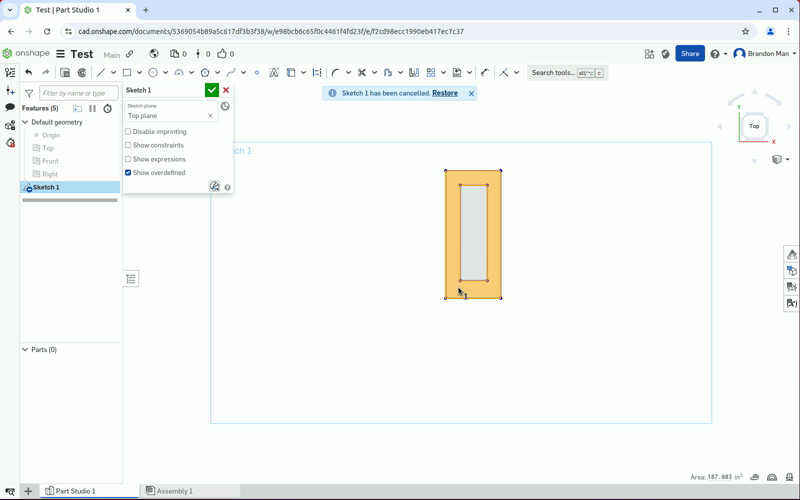
mouse_move(73, 352)
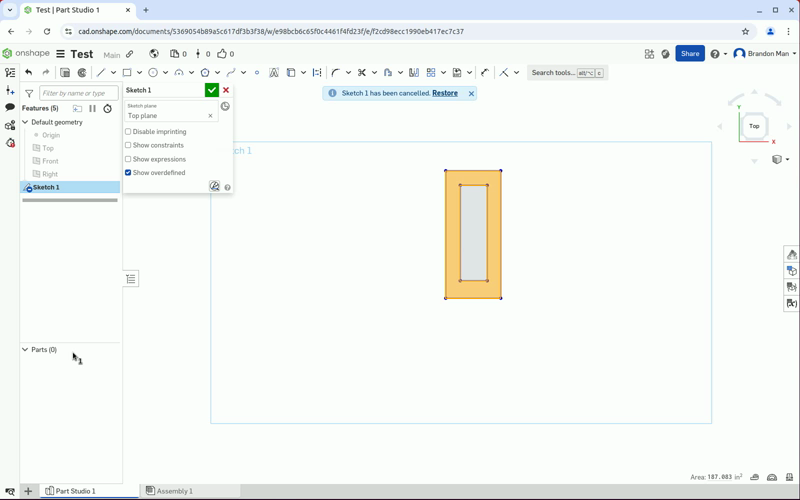
key(shift+y)
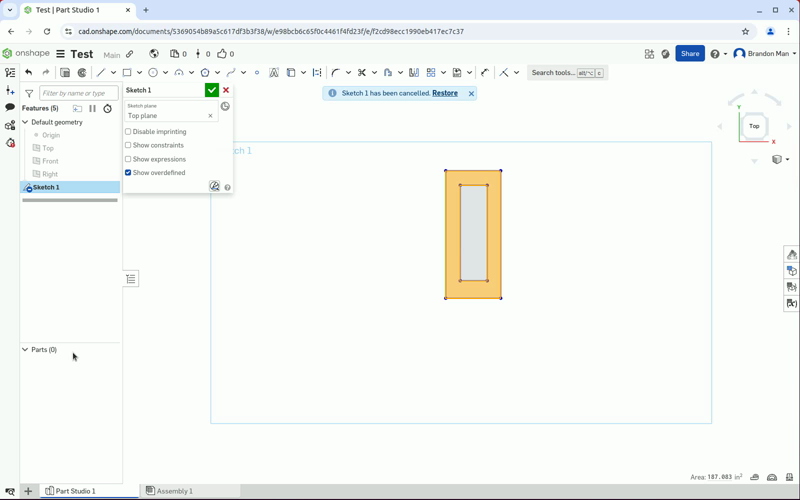
key(shift+e)
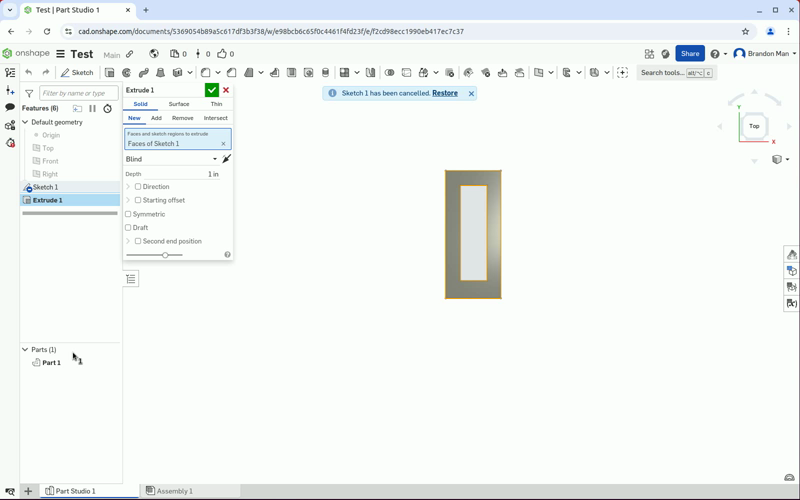
mouse_move(143, 106)
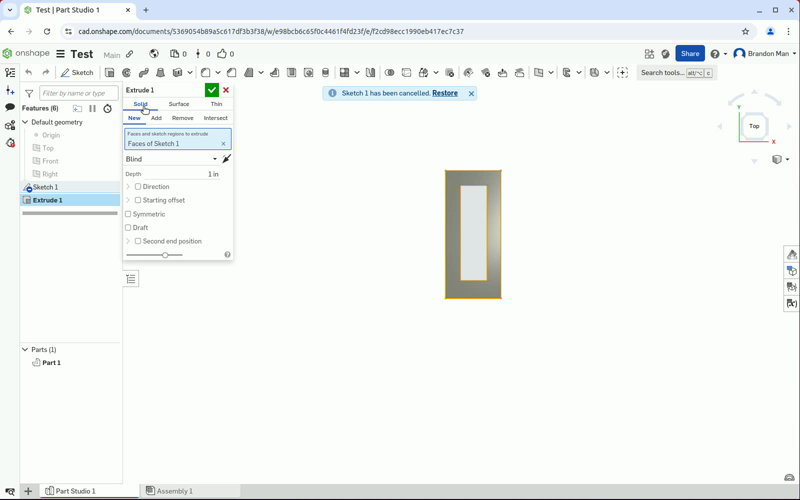
click(143, 106)
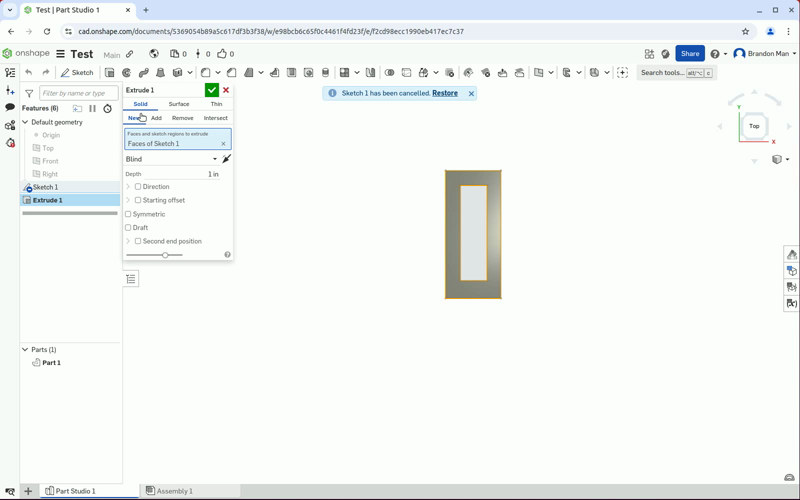
mouse_move(137, 120)
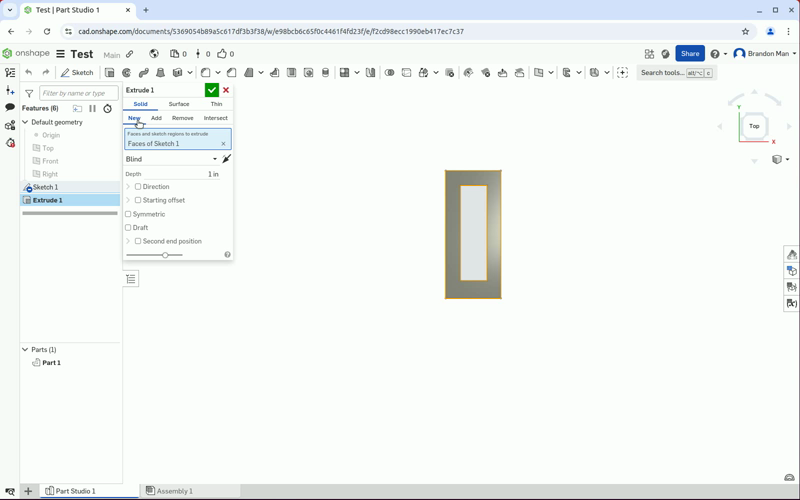
click(137, 120)
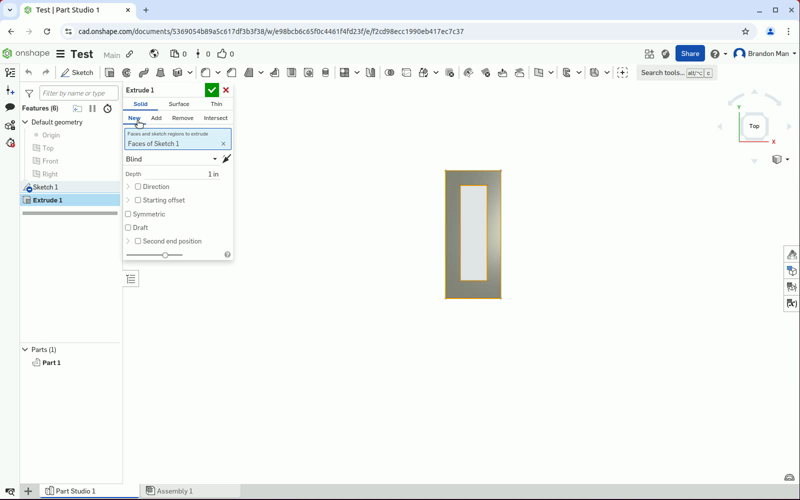
key(tab, 4)
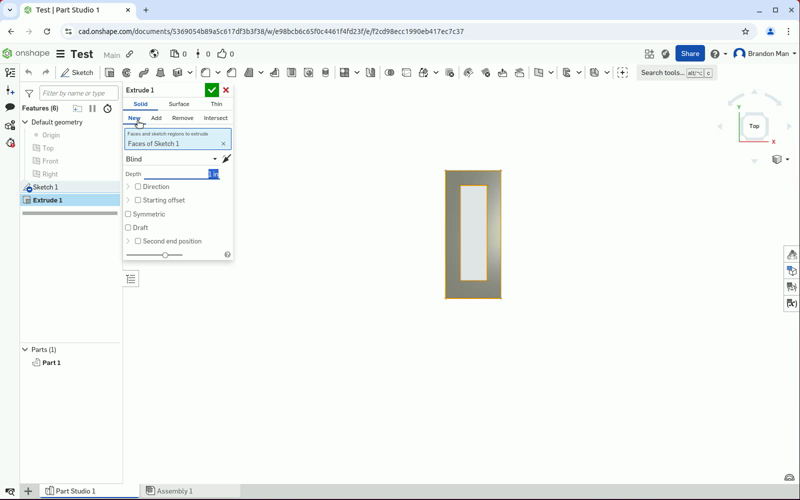
text(1.926)
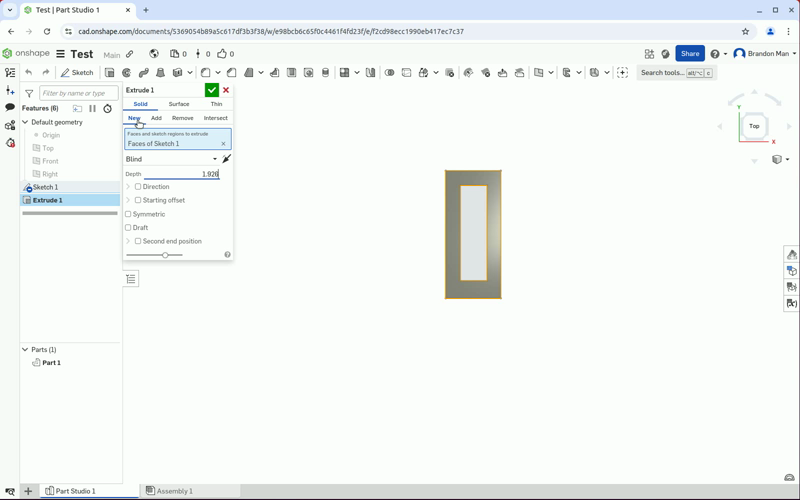
key(enter)
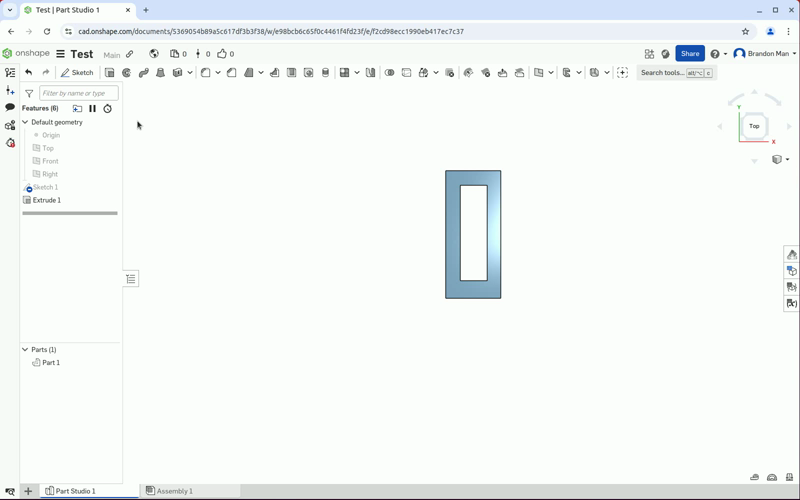
key(shift+h)
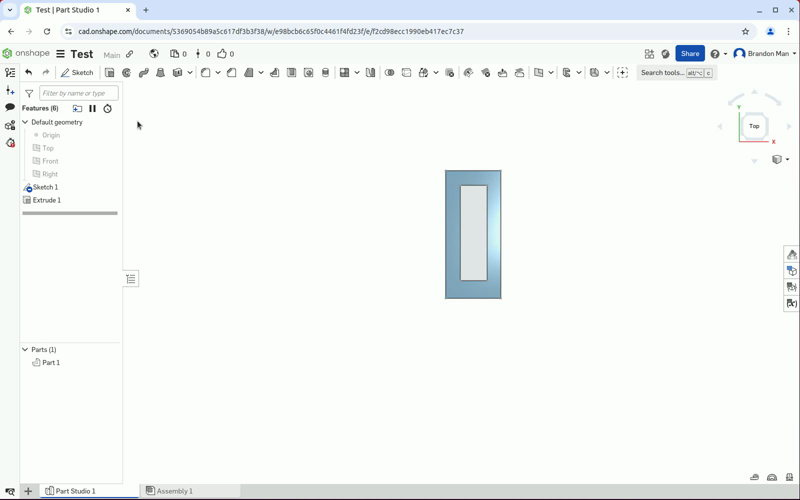
key(shift+h)
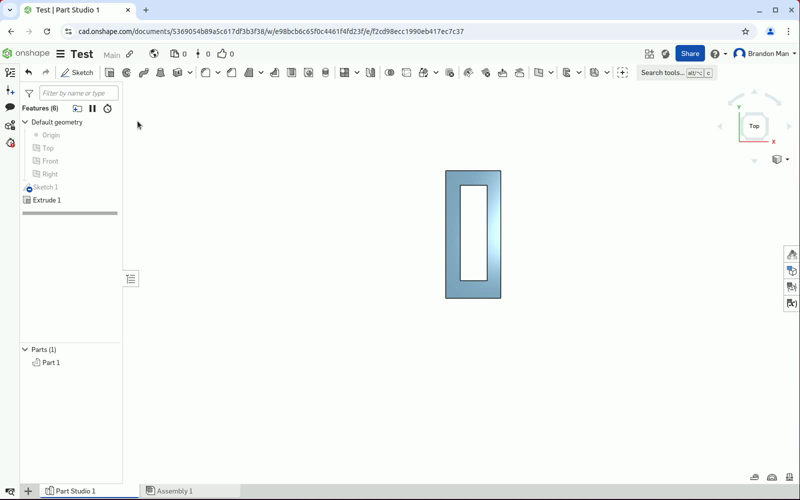
mouse_move(73, 189)
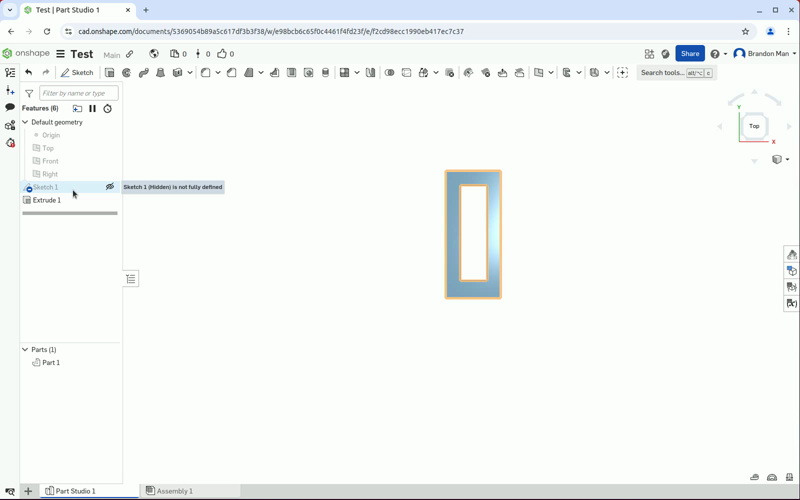
click(73, 189)
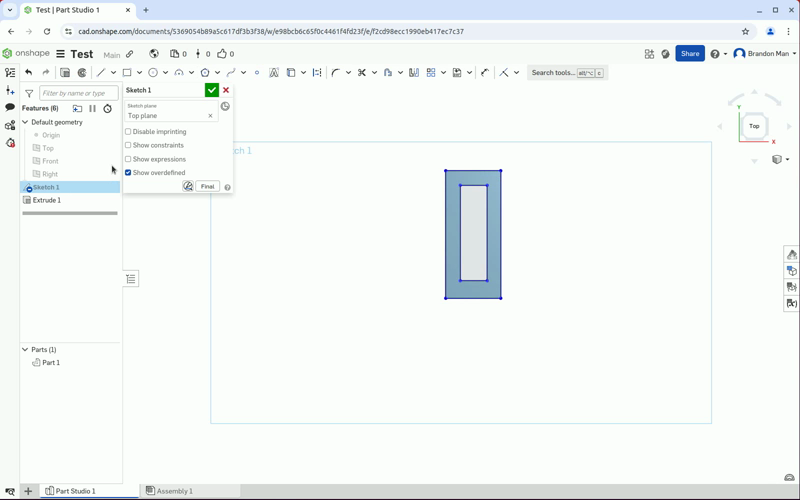
mouse_move(229, 92)
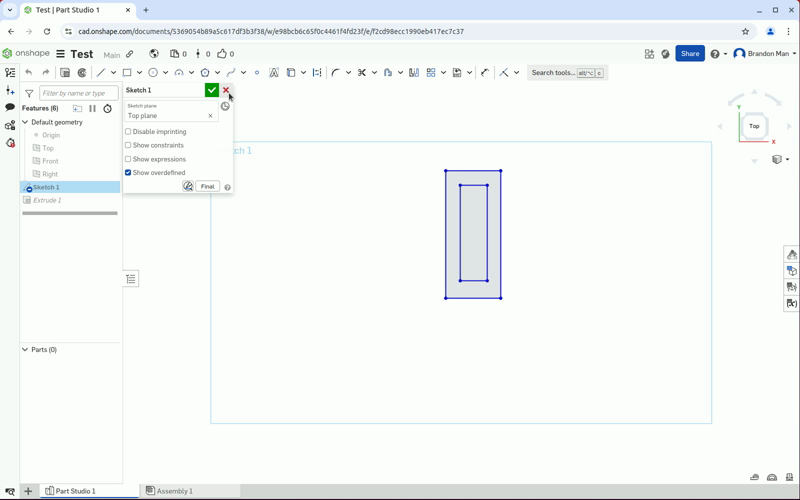
click(229, 92)
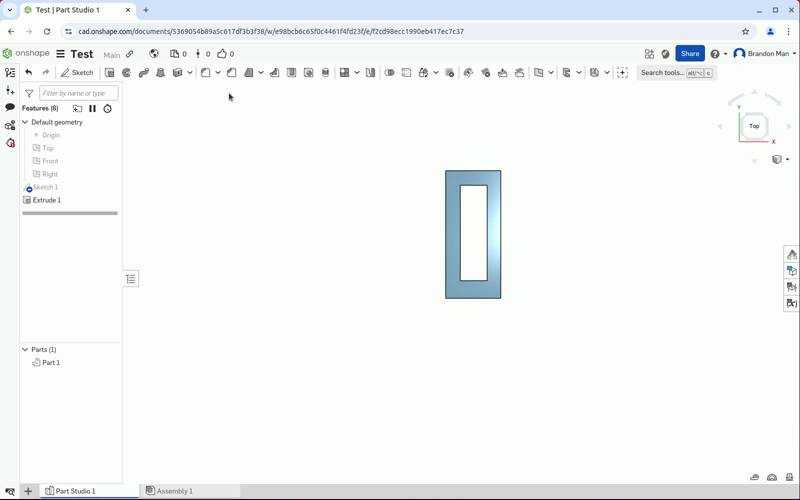
mouse_move(541, 75)
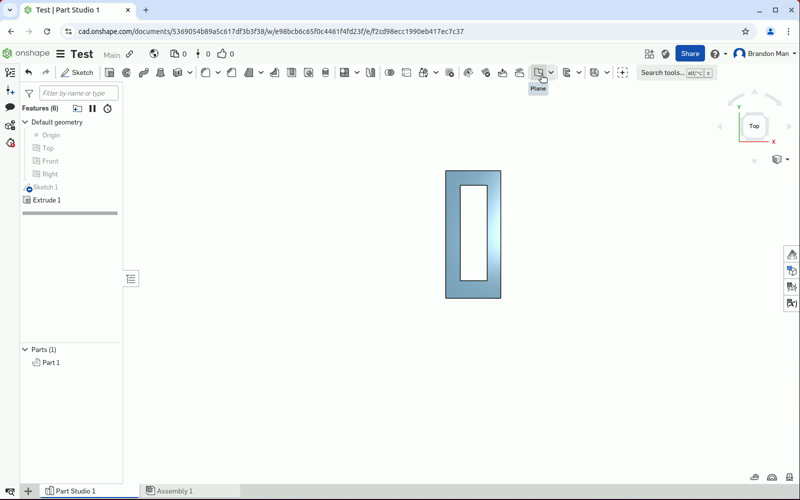
click(541, 75)
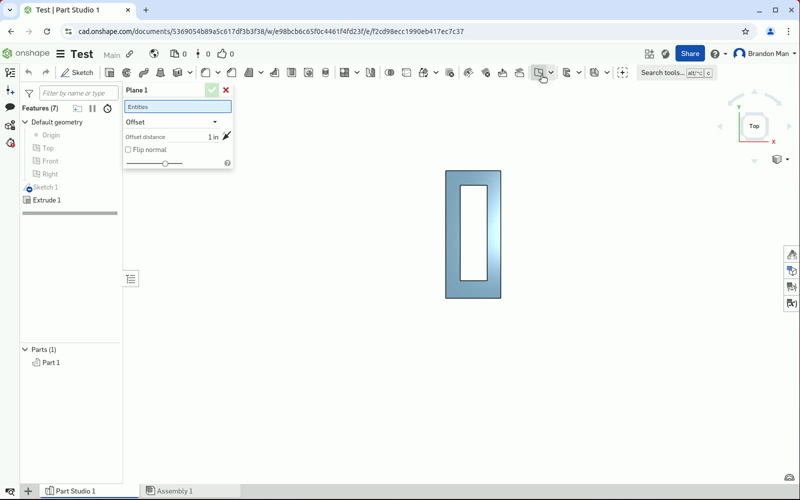
mouse_move(73, 150)
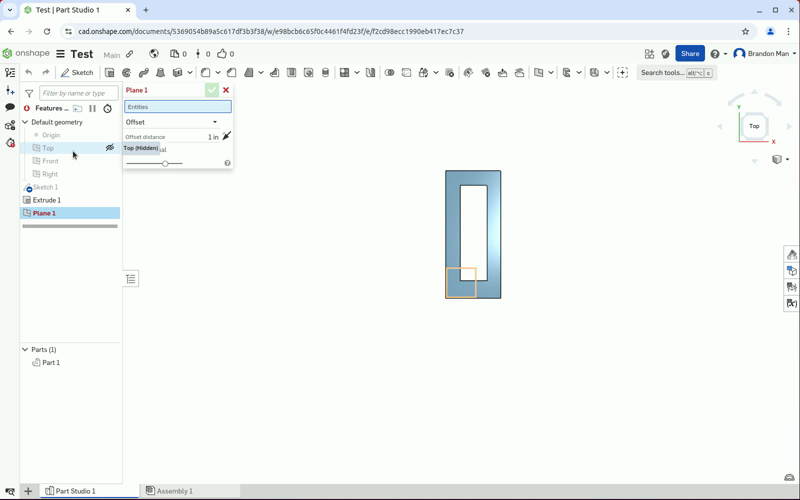
click(73, 150)
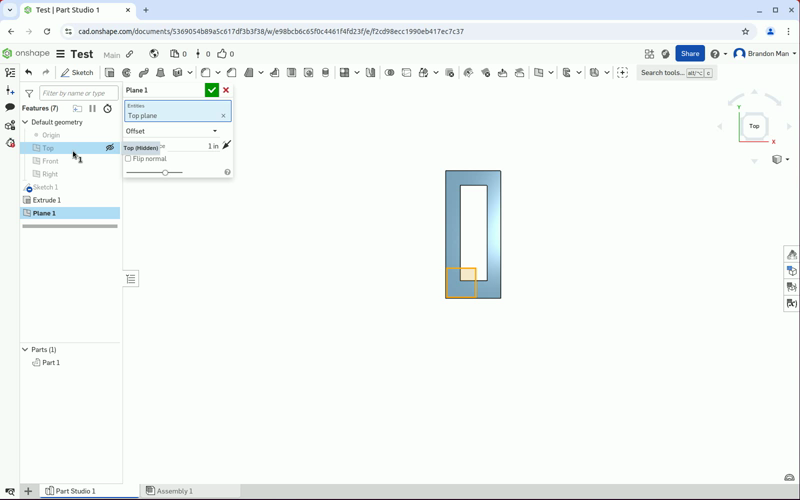
key(tab, 2)
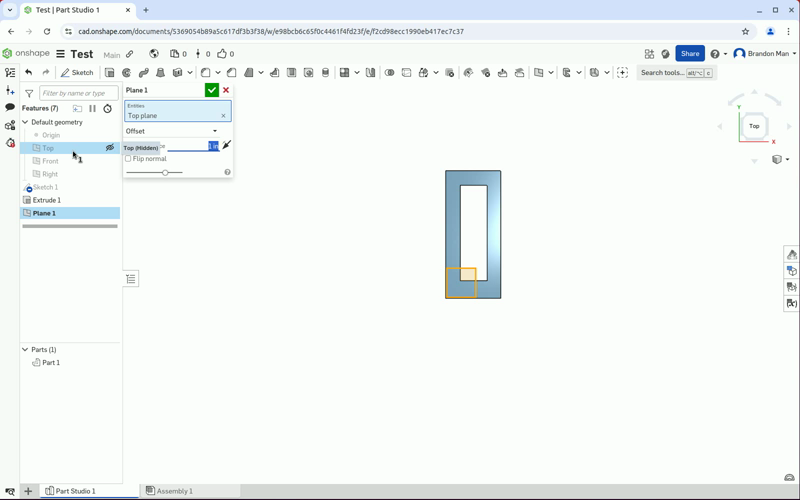
text(1.91)
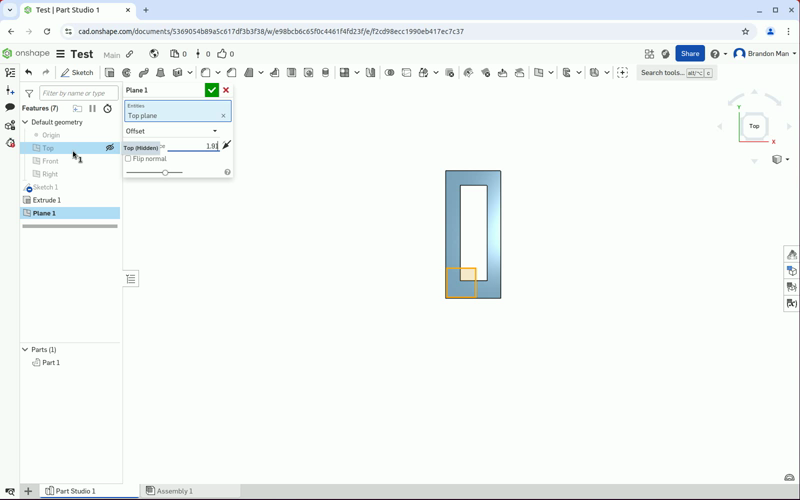
key(enter, 2)
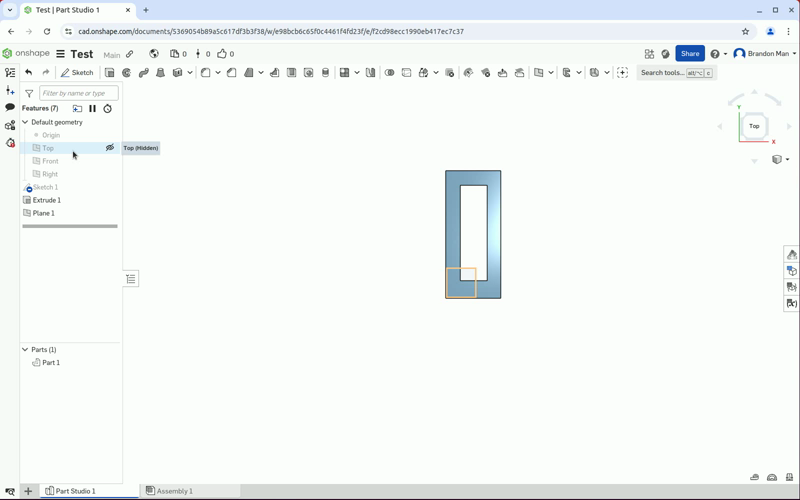
key(shift+s)
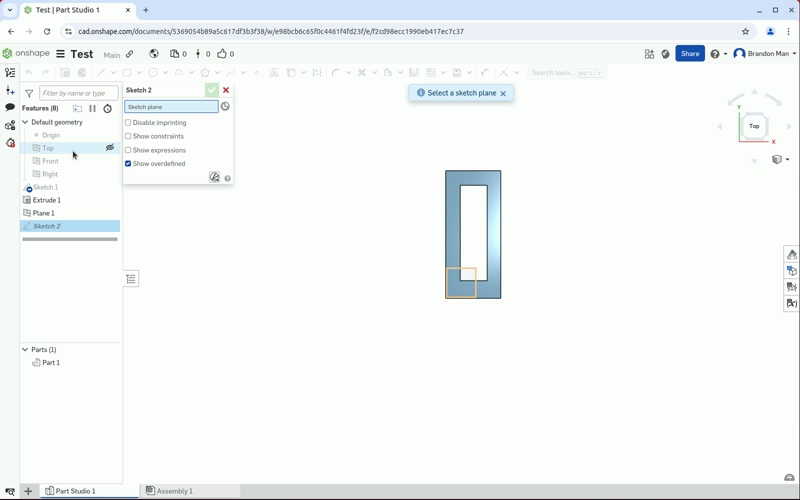
mouse_move(73, 215)
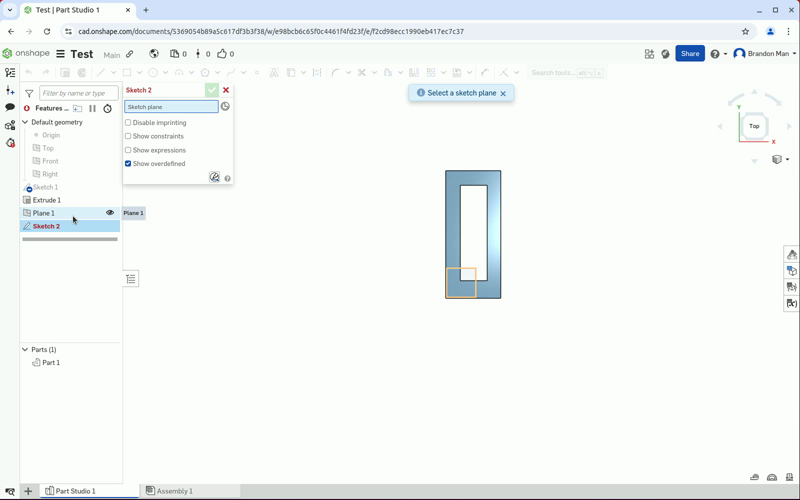
click(73, 215)
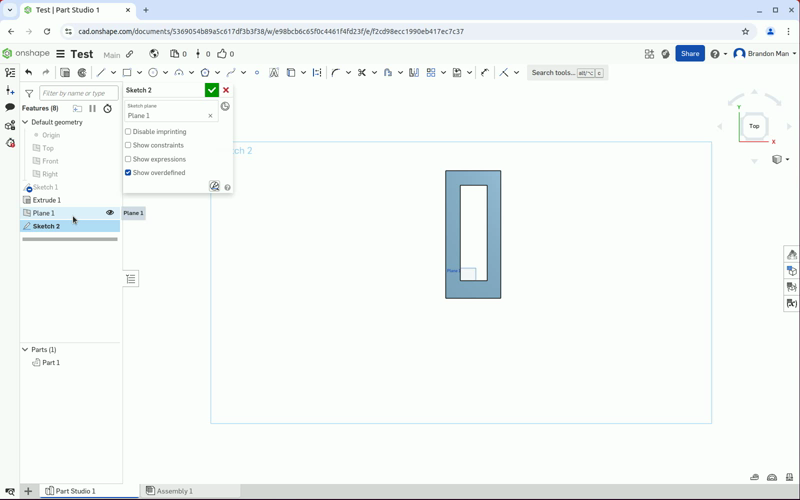
mouse_move(73, 352)
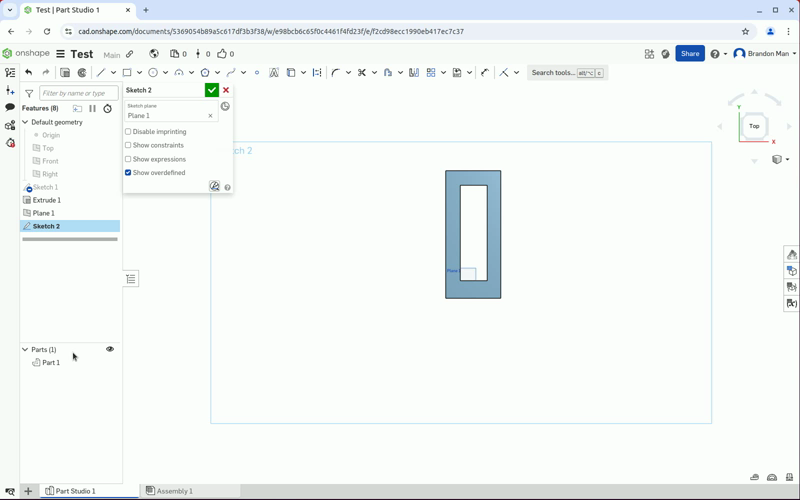
key(y)
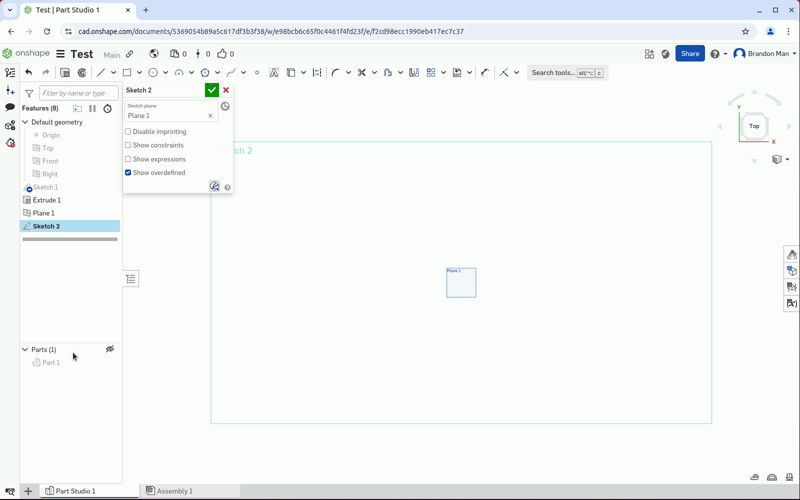
key(l)
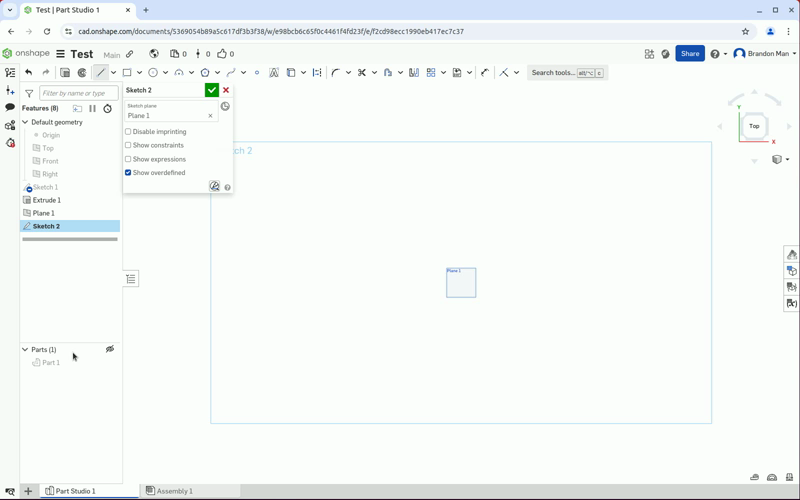
key_down(shift)
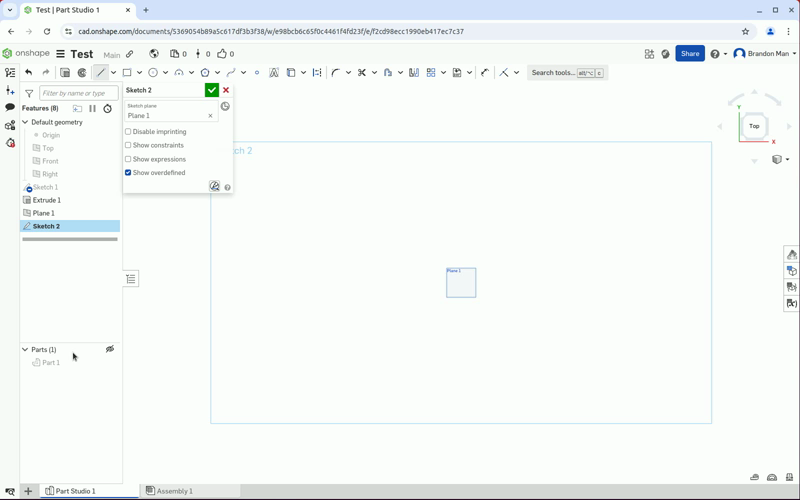
mouse_move(457, 288)
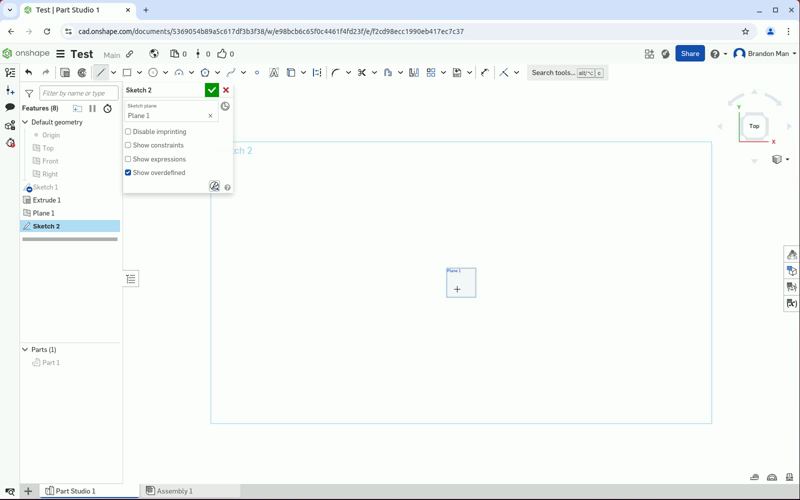
click(457, 288)
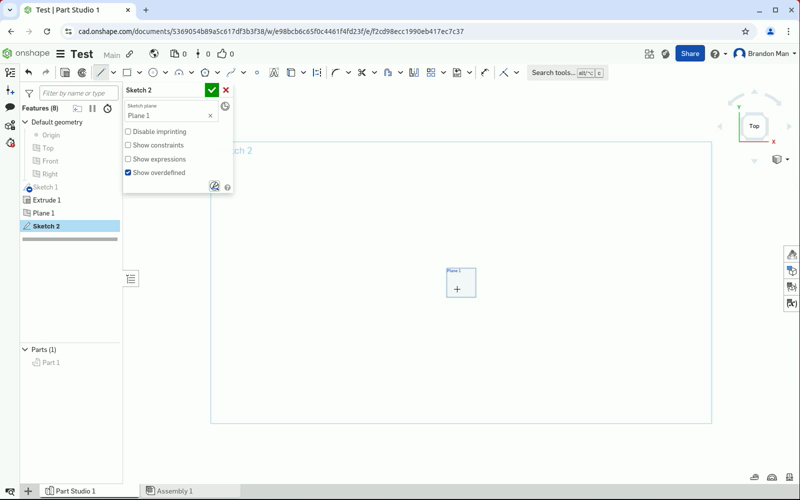
key_up(shift)
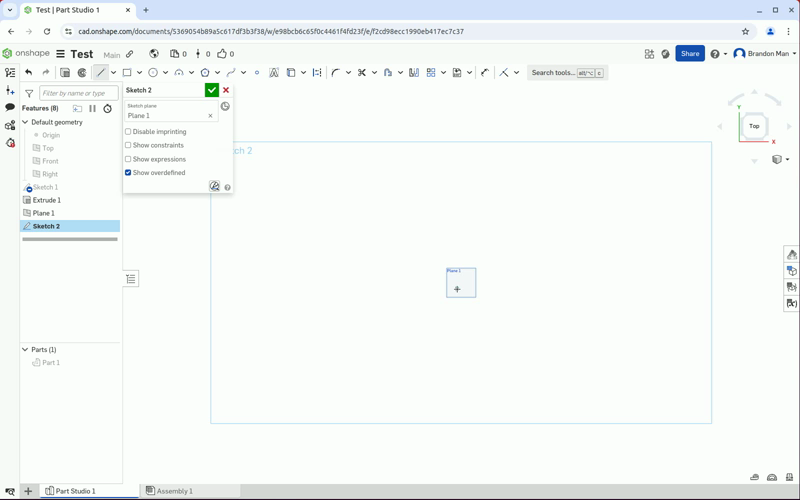
key_down(shift)
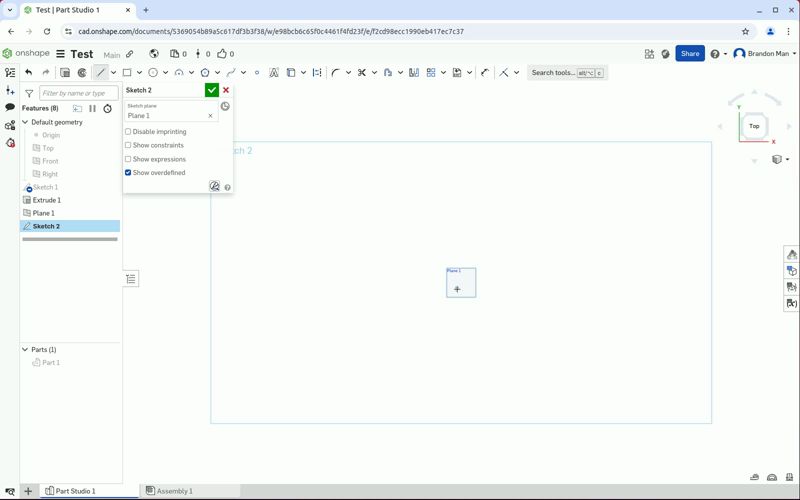
mouse_move(487, 288)
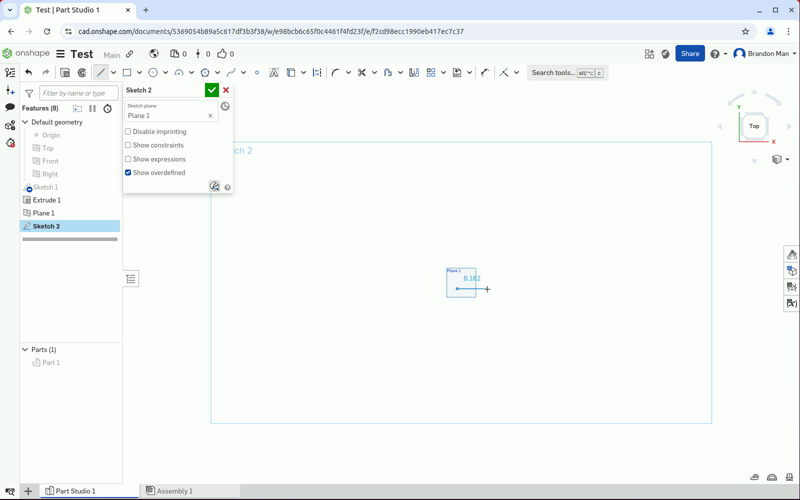
mouse_move(461, 288)
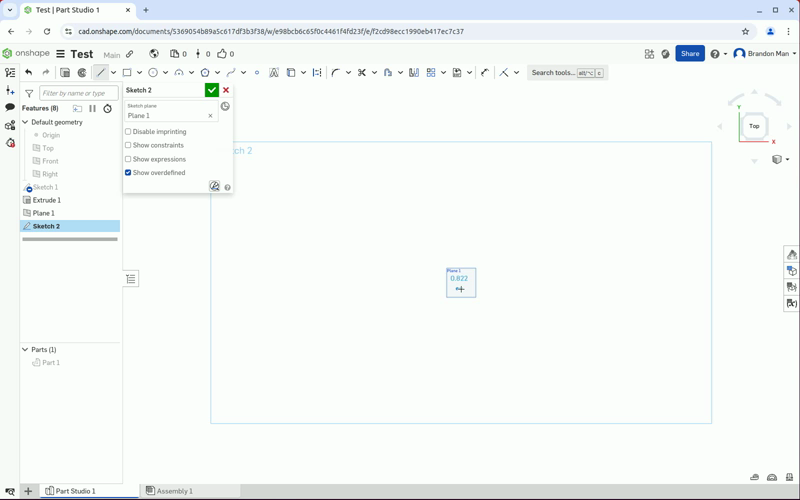
scroll(6)
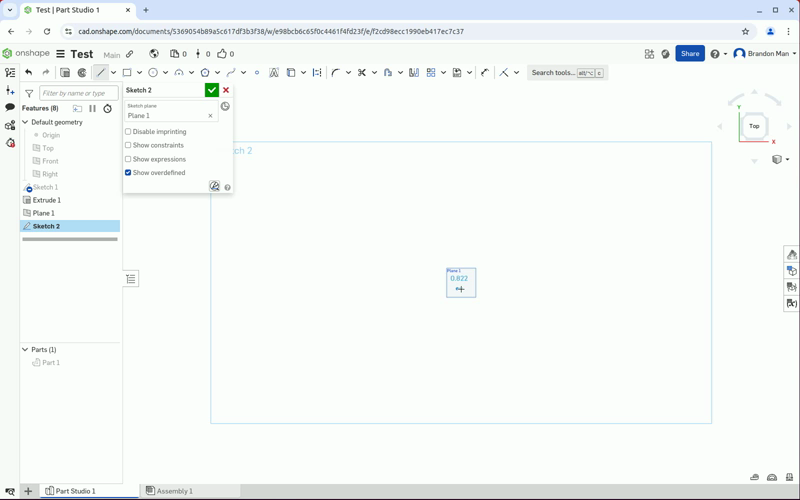
scroll(6)
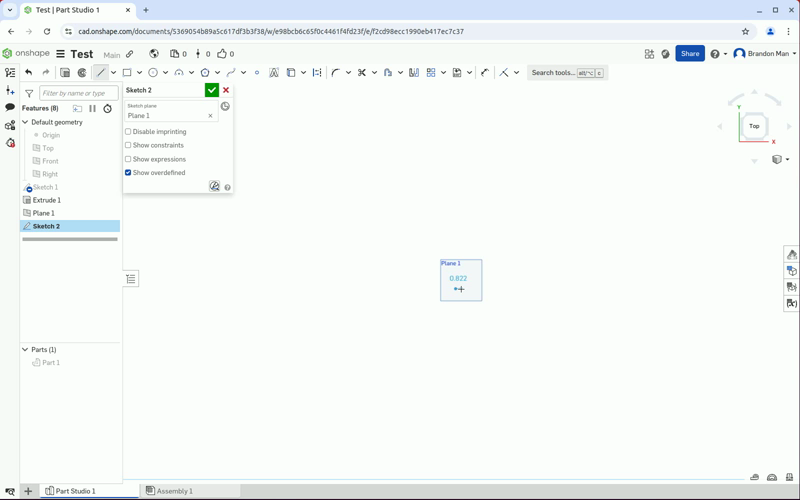
scroll(6)
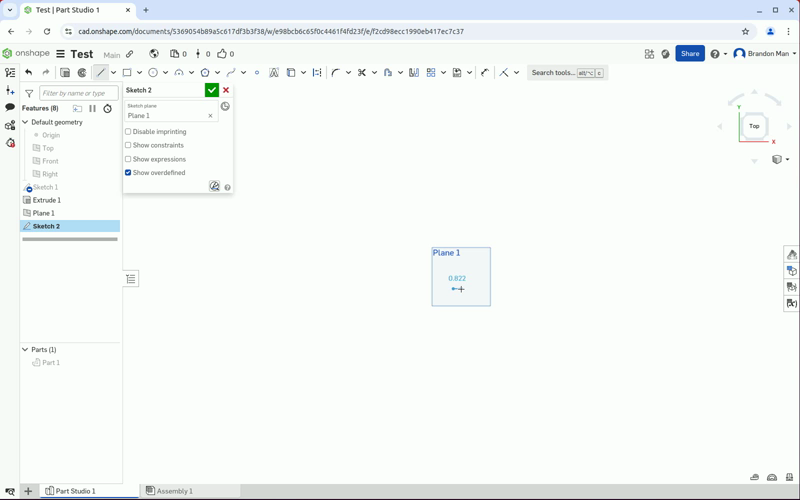
scroll(6)
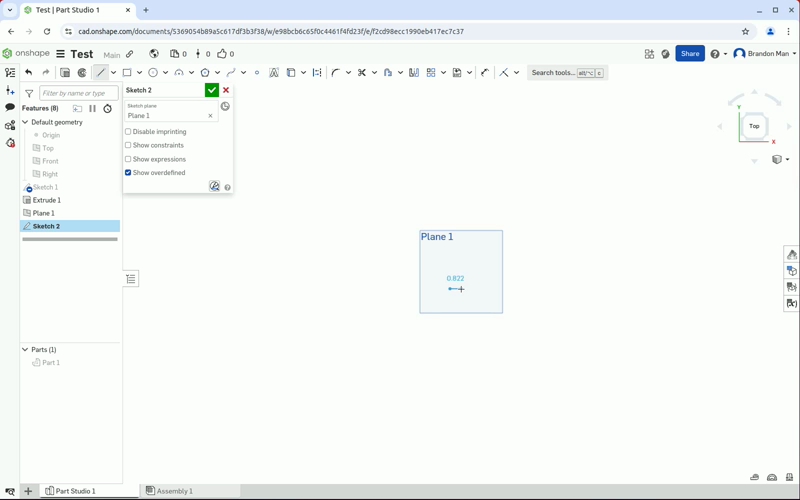
scroll(6)
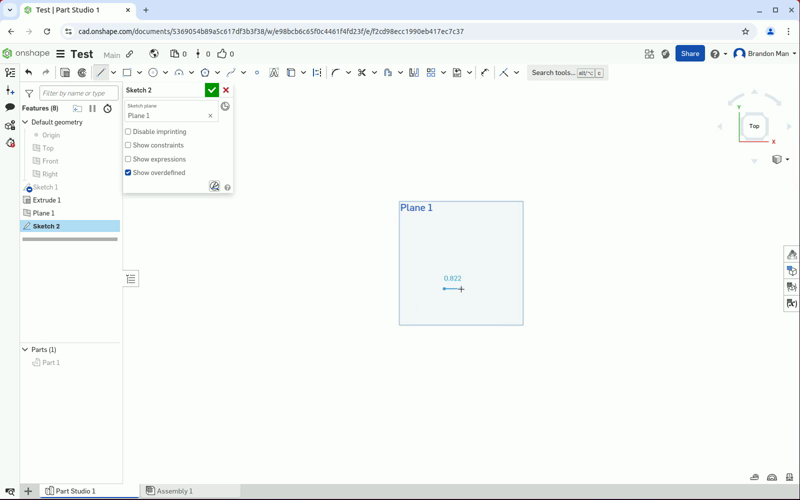
scroll(6)
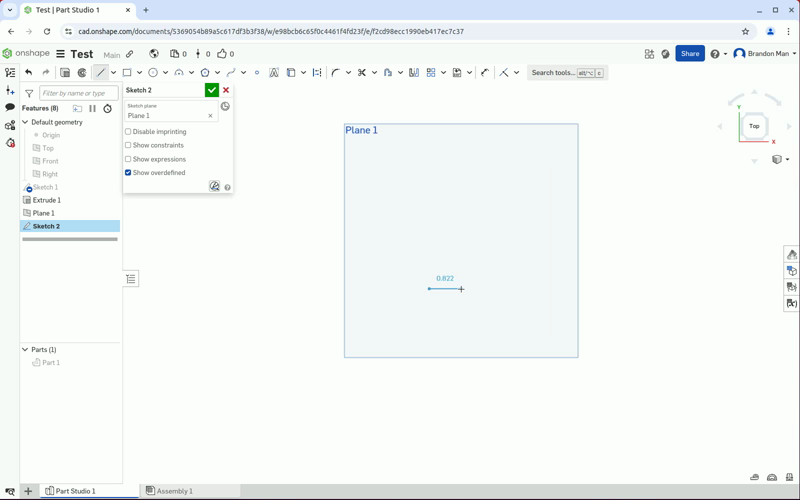
scroll(6)
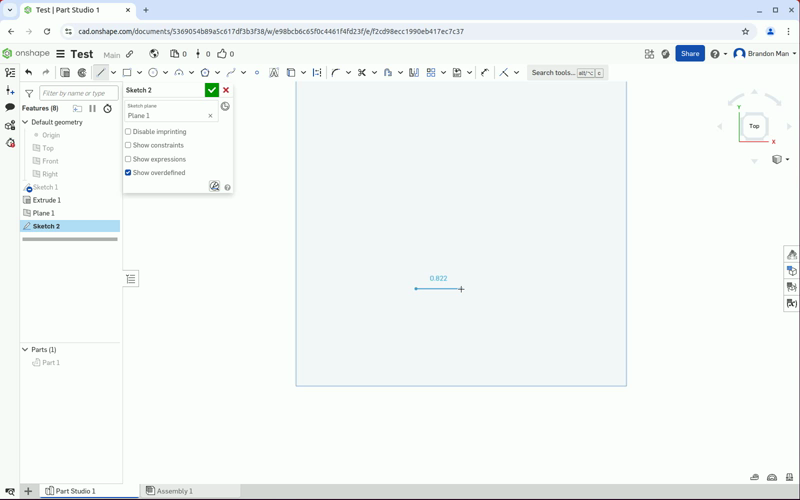
click(461, 288)
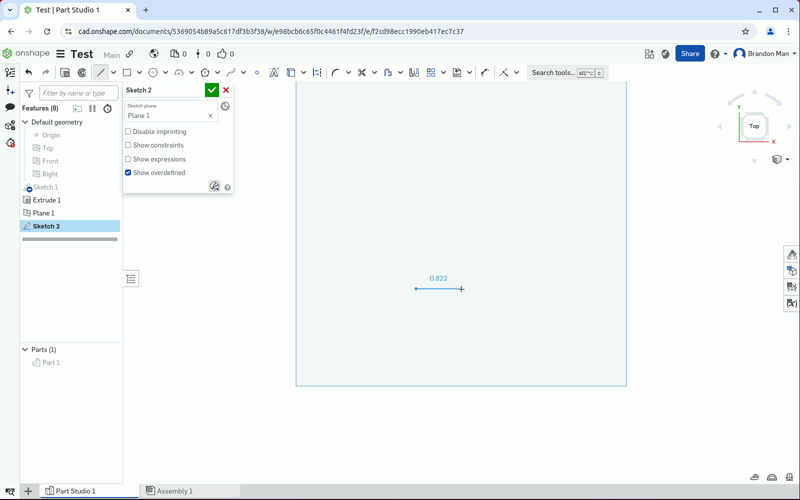
scroll(-6)
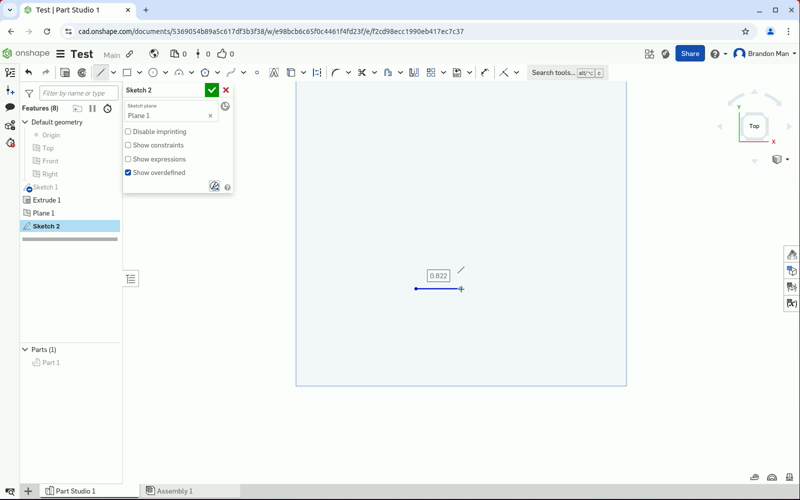
scroll(-6)
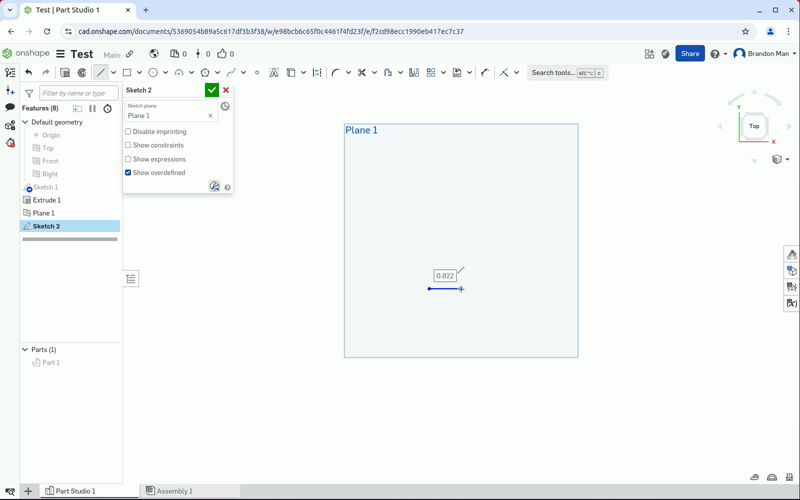
scroll(-6)
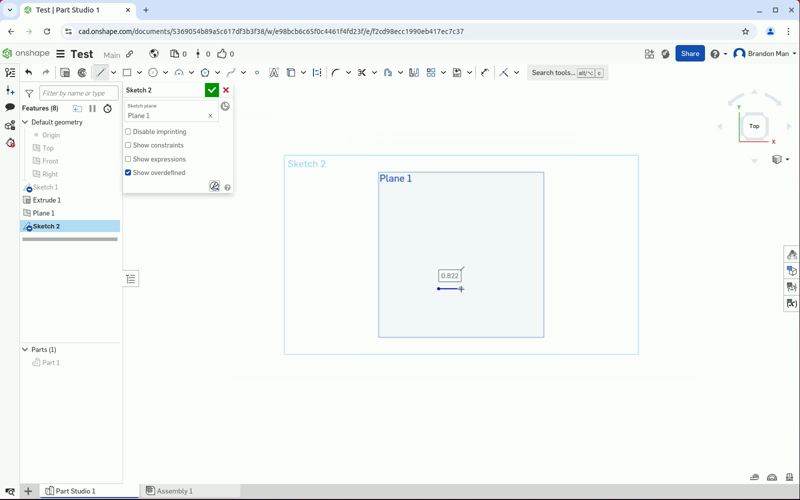
scroll(-6)
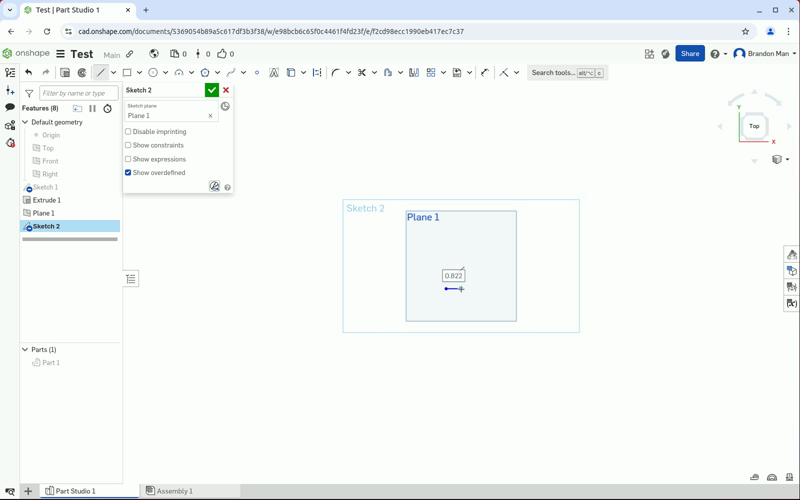
scroll(-6)
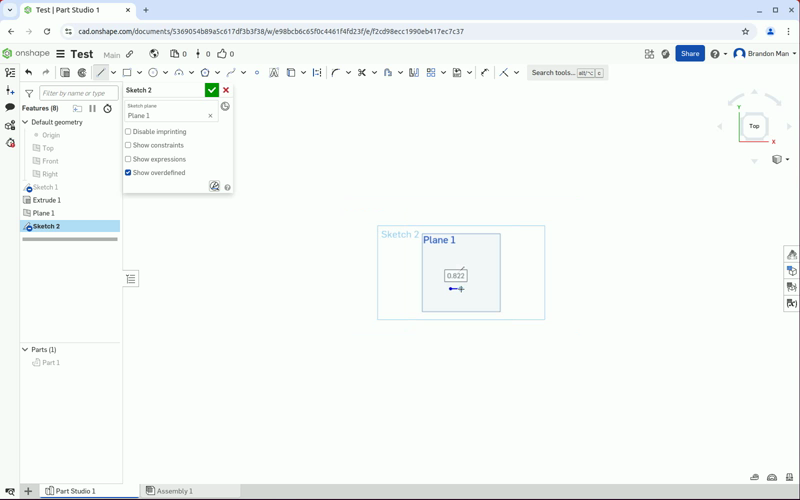
scroll(-6)
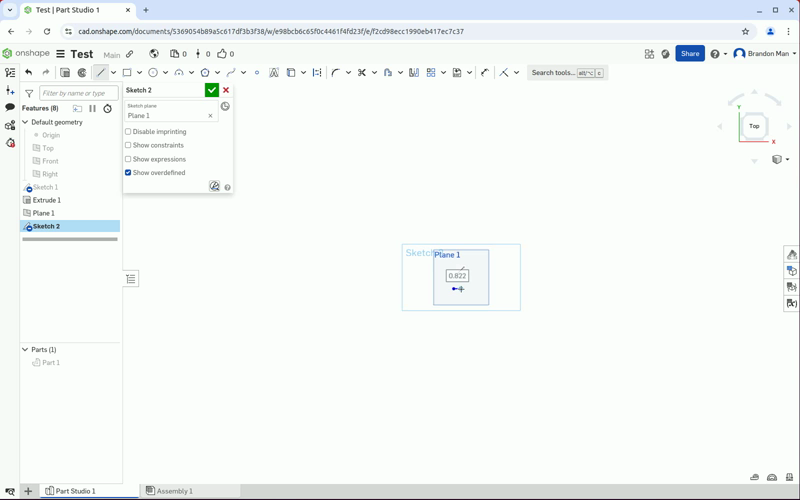
scroll(-6)
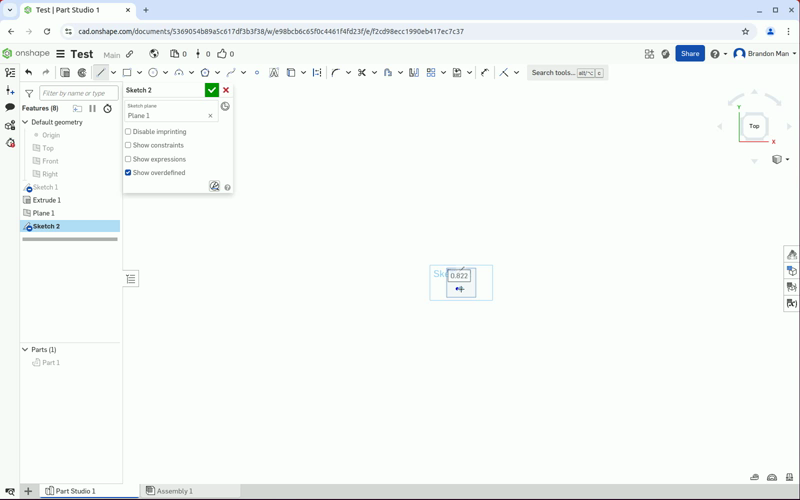
key_up(shift)
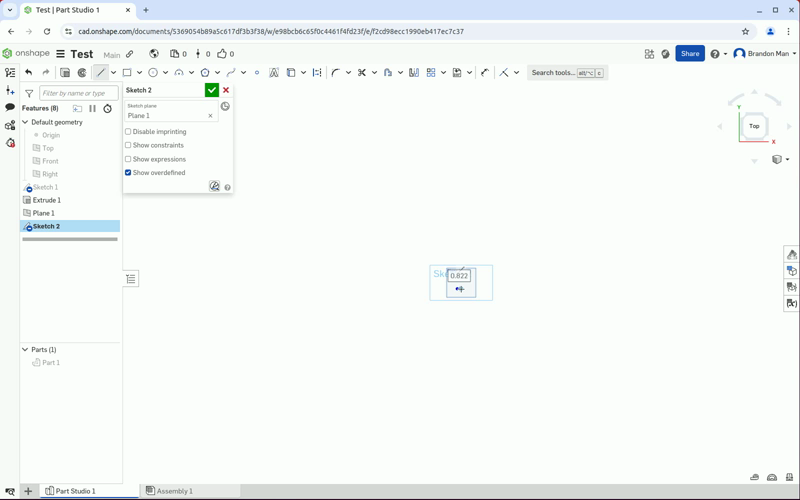
key_down(shift)
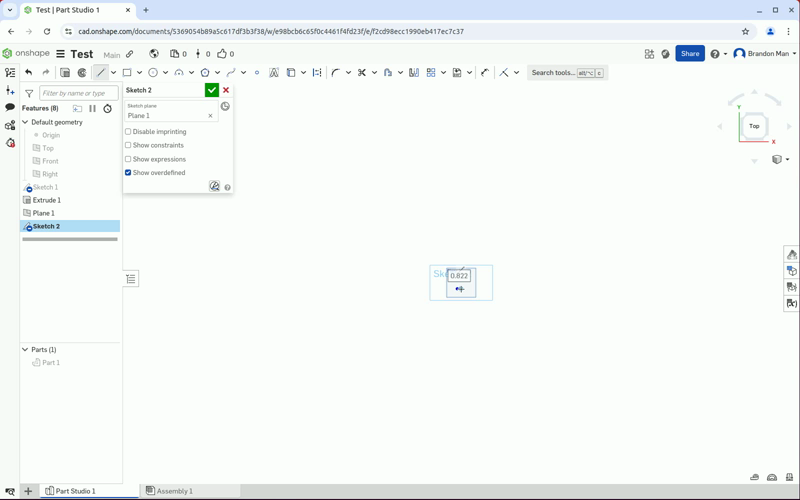
mouse_move(491, 288)
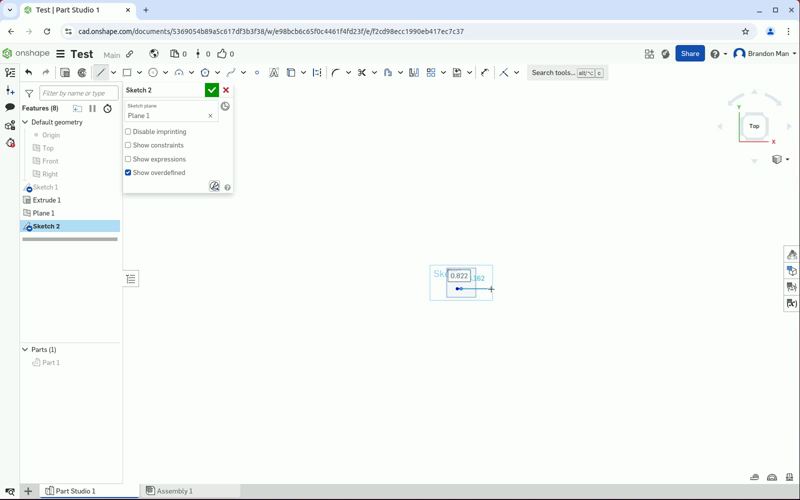
mouse_move(461, 281)
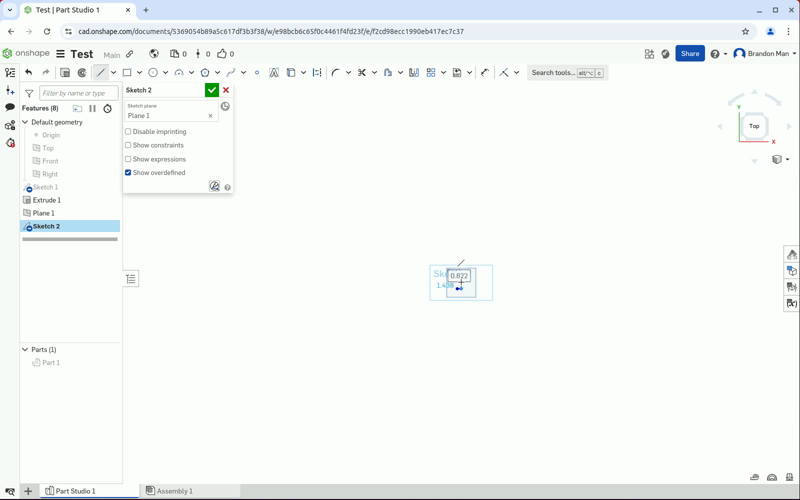
scroll(6)
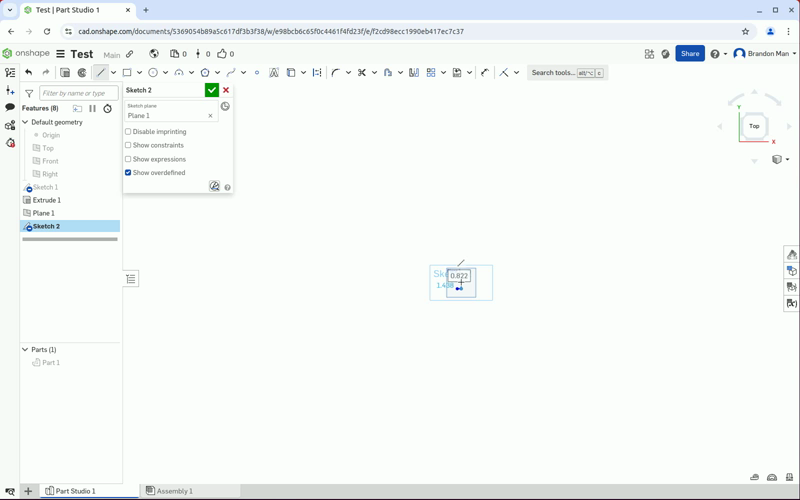
scroll(6)
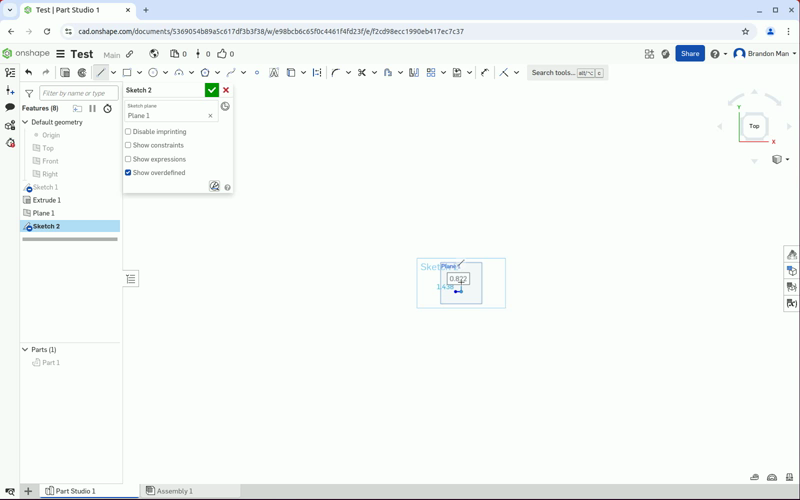
scroll(6)
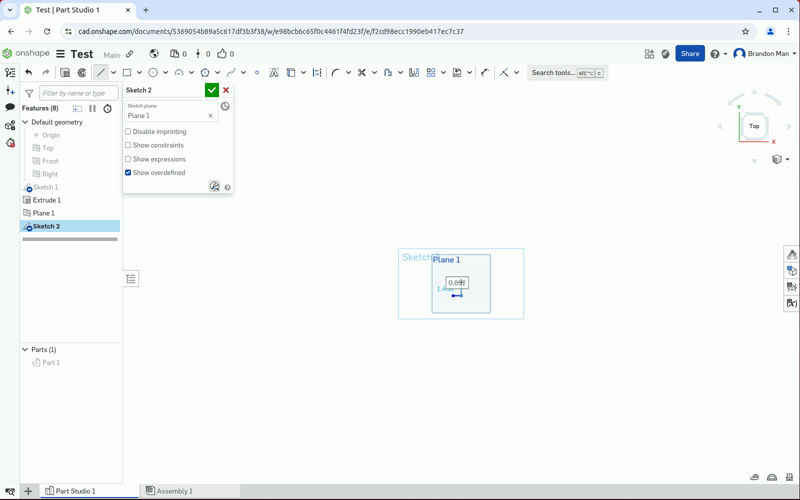
scroll(6)
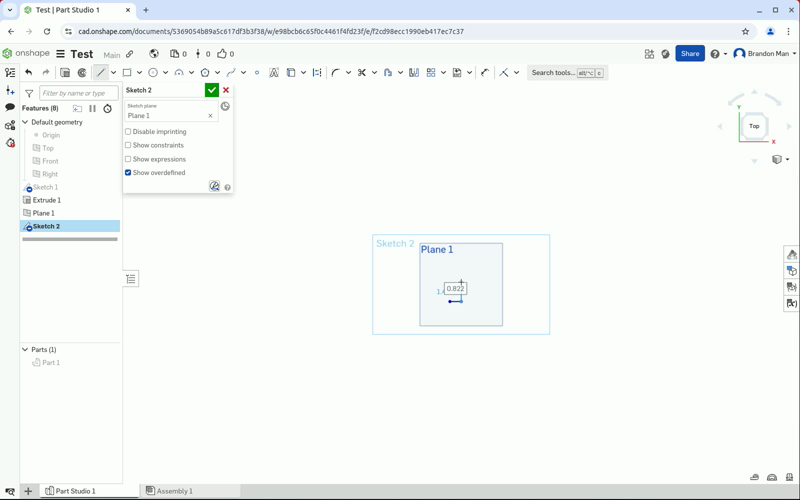
scroll(6)
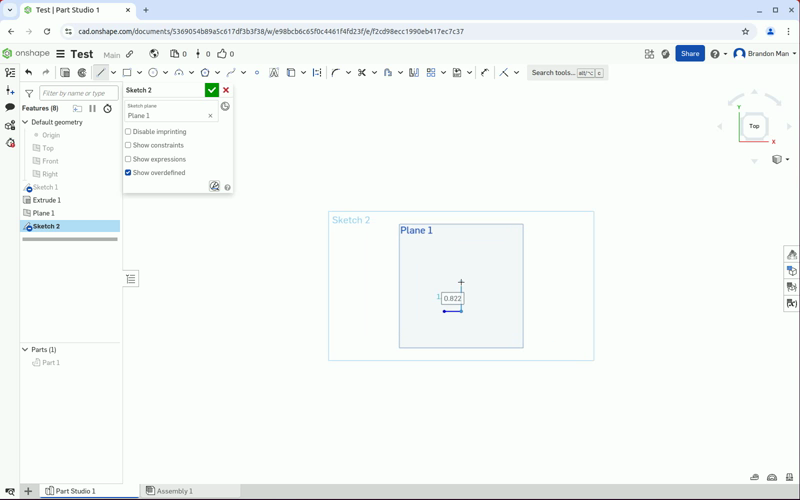
scroll(6)
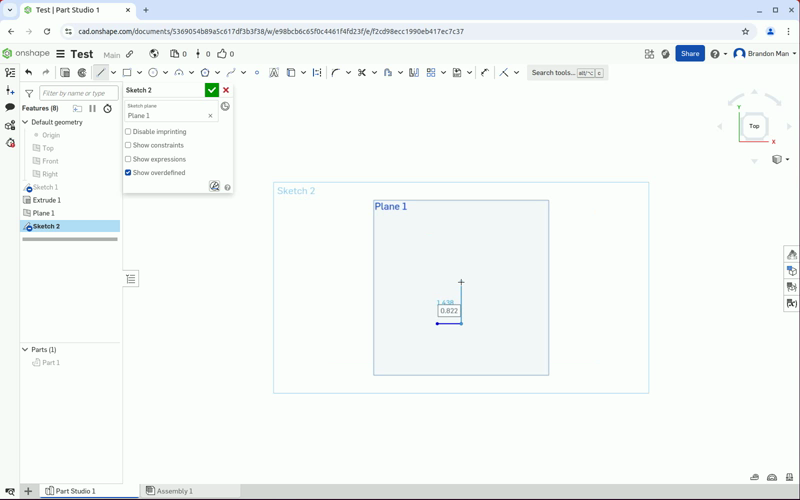
scroll(6)
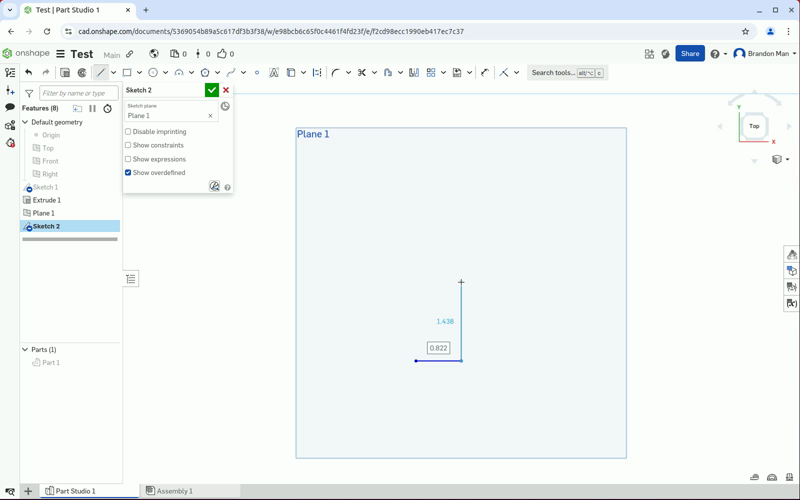
click(461, 281)
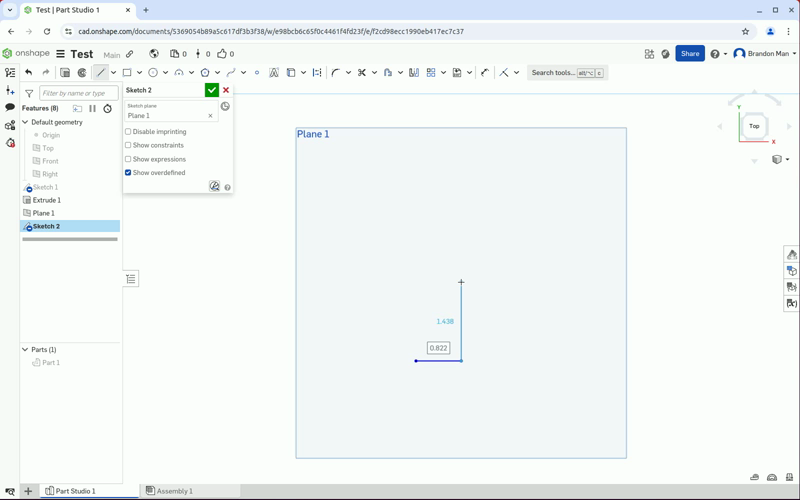
scroll(-6)
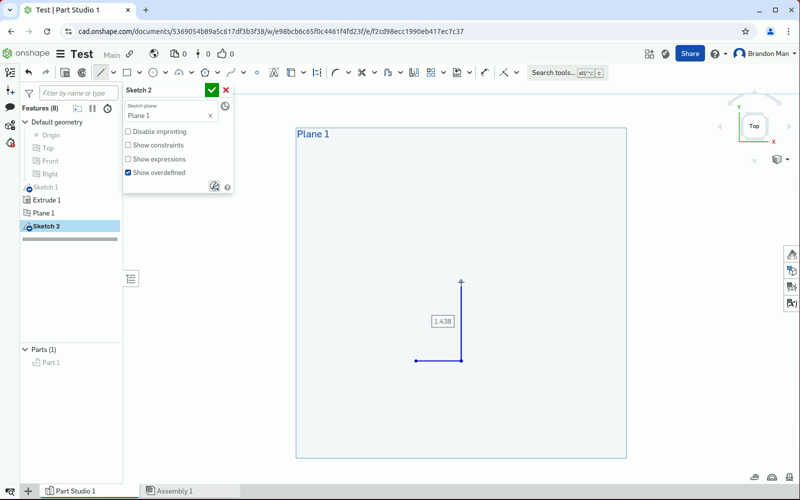
scroll(-6)
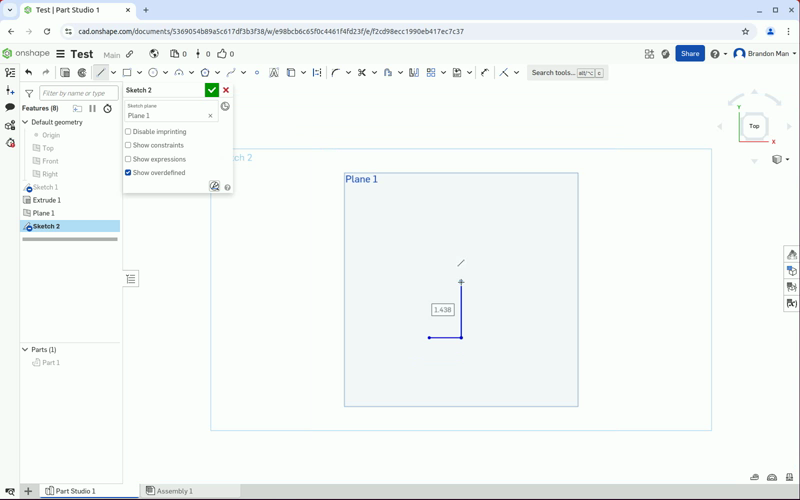
scroll(-6)
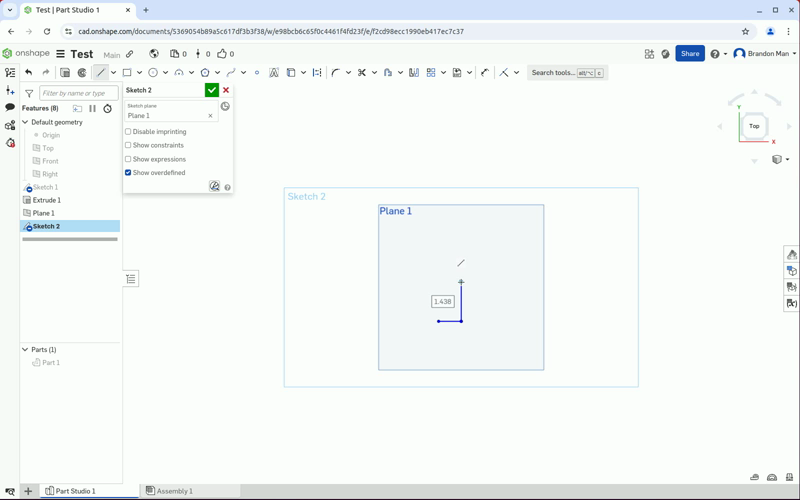
scroll(-6)
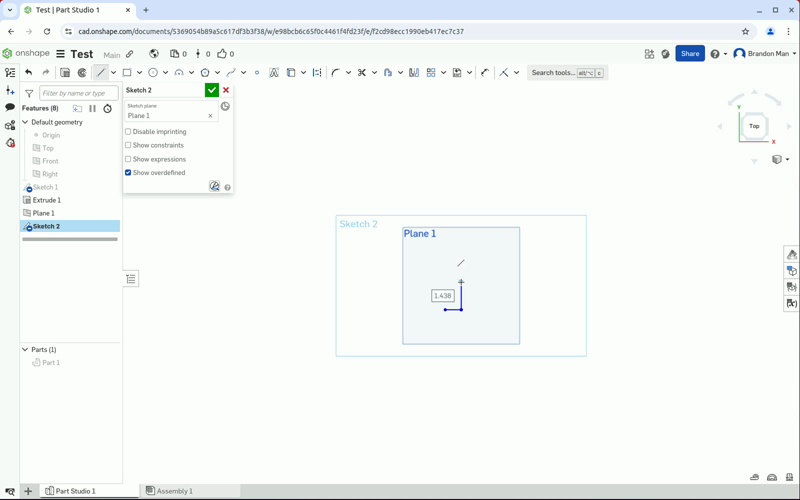
scroll(-6)
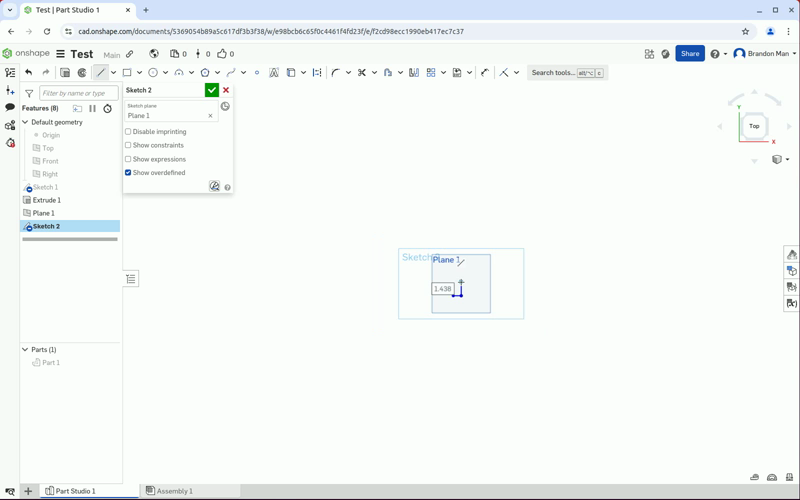
scroll(-6)
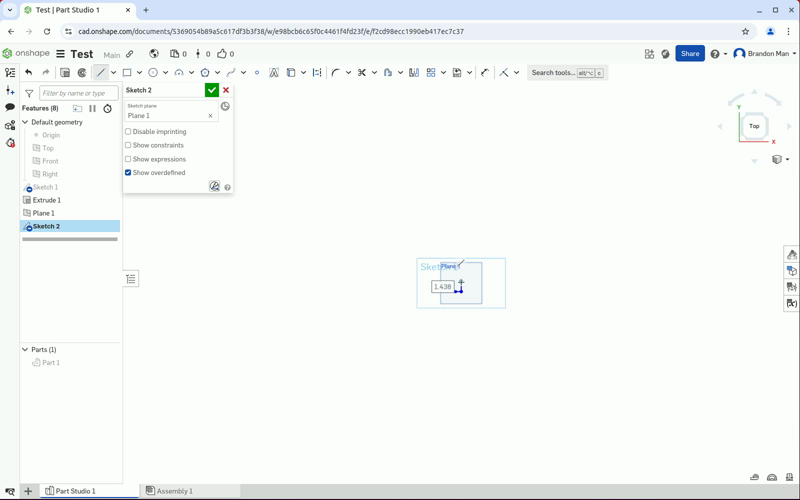
scroll(-6)
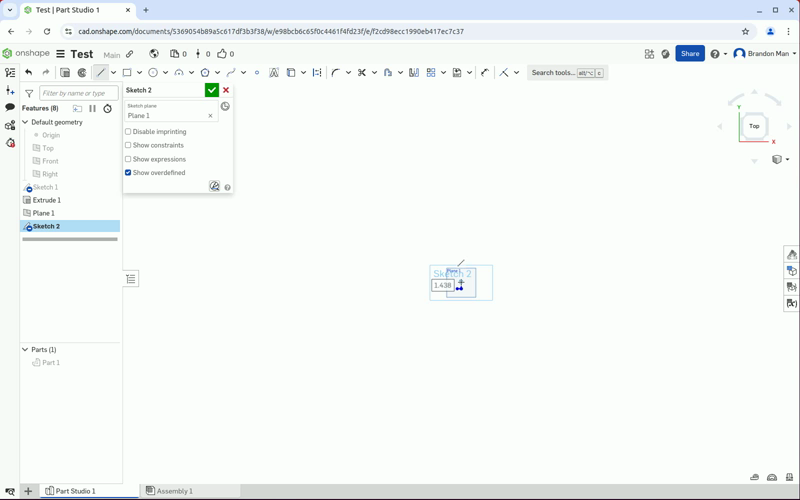
key_up(shift)
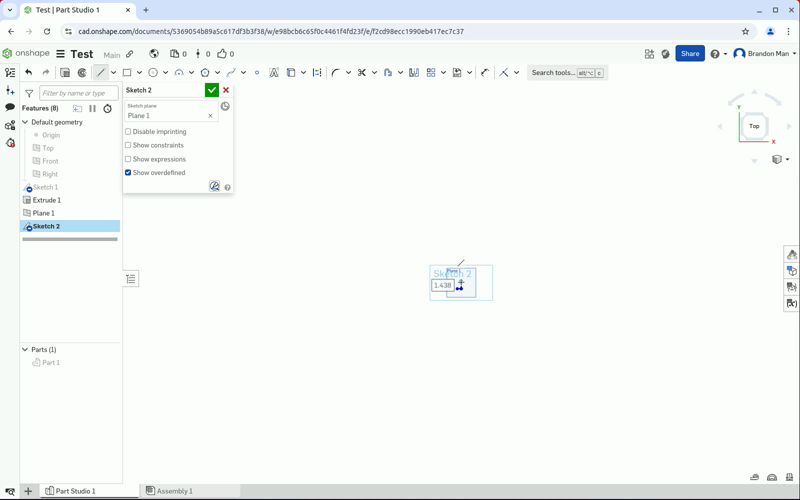
key_down(shift)
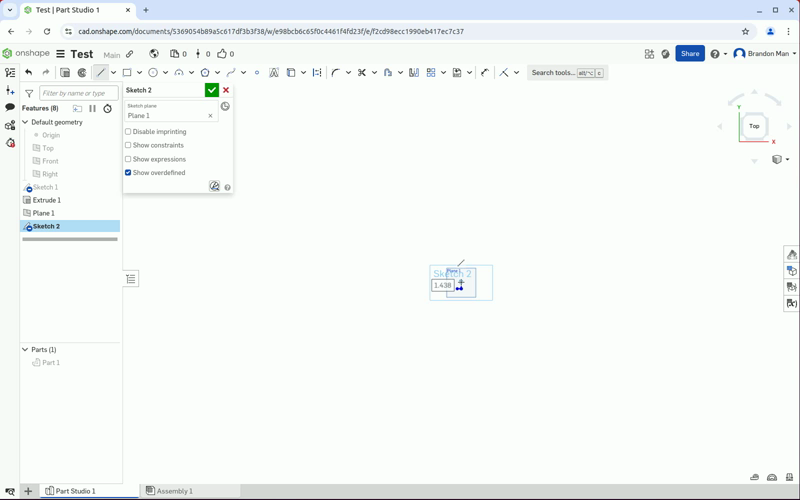
mouse_move(491, 281)
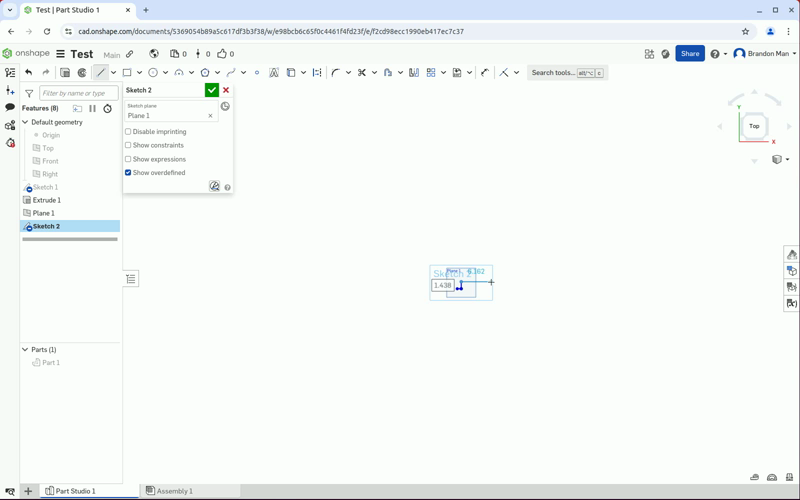
mouse_move(457, 281)
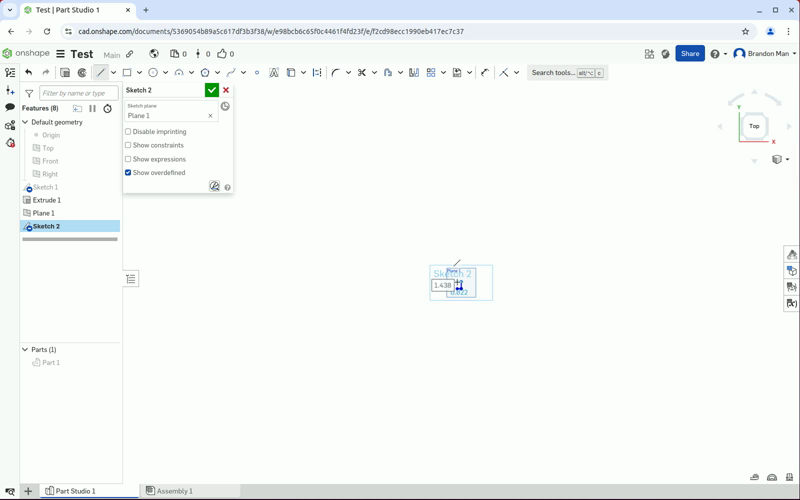
scroll(6)
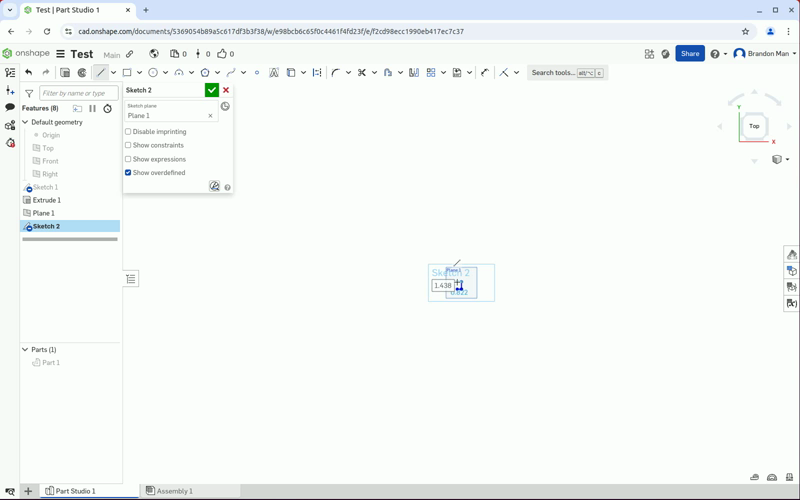
scroll(6)
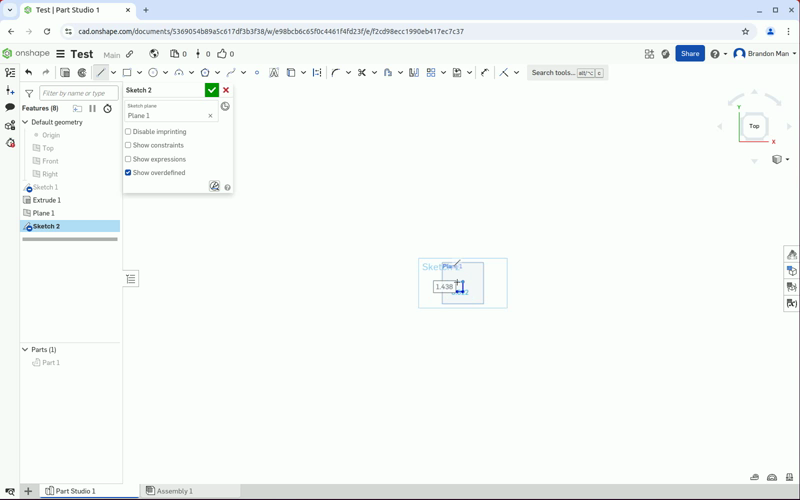
scroll(6)
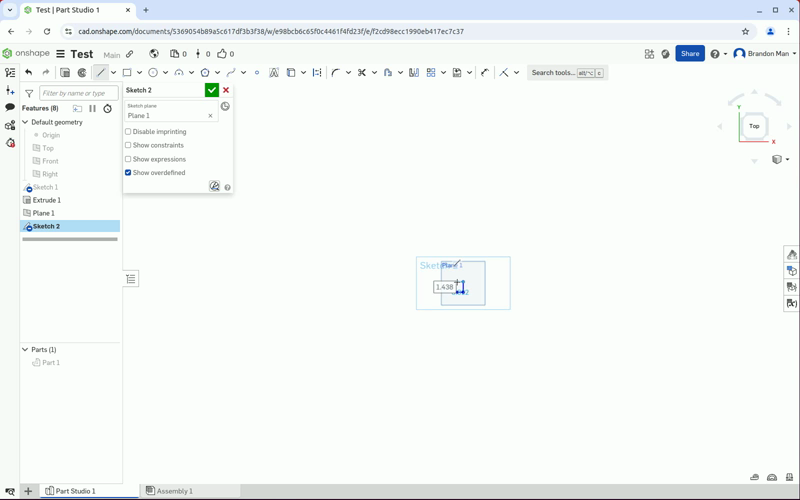
scroll(6)
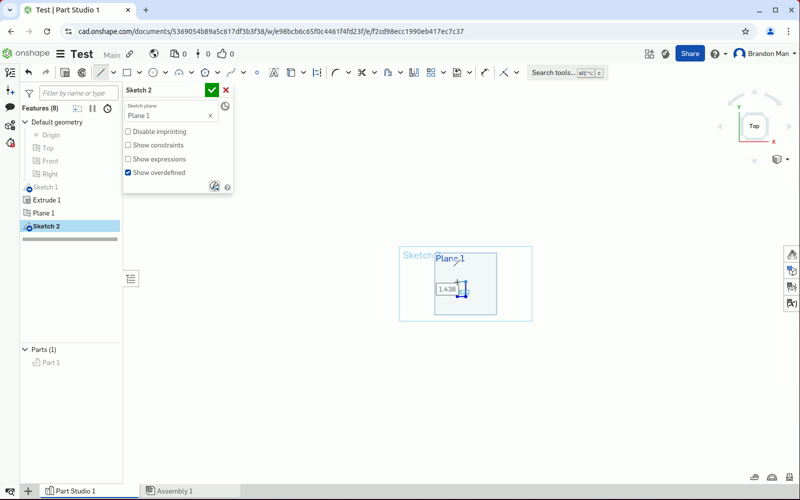
scroll(6)
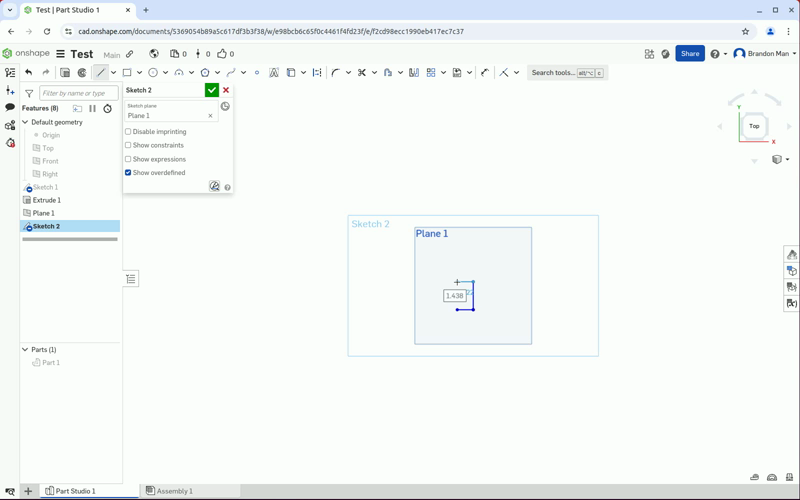
scroll(6)
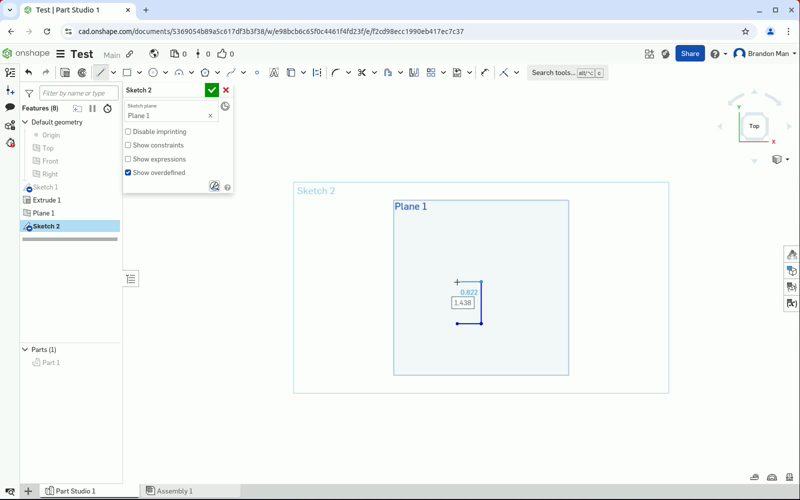
scroll(6)
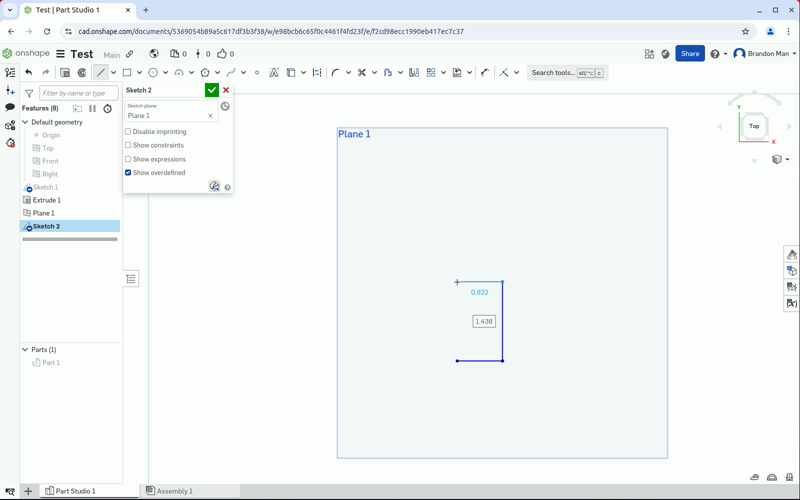
click(457, 281)
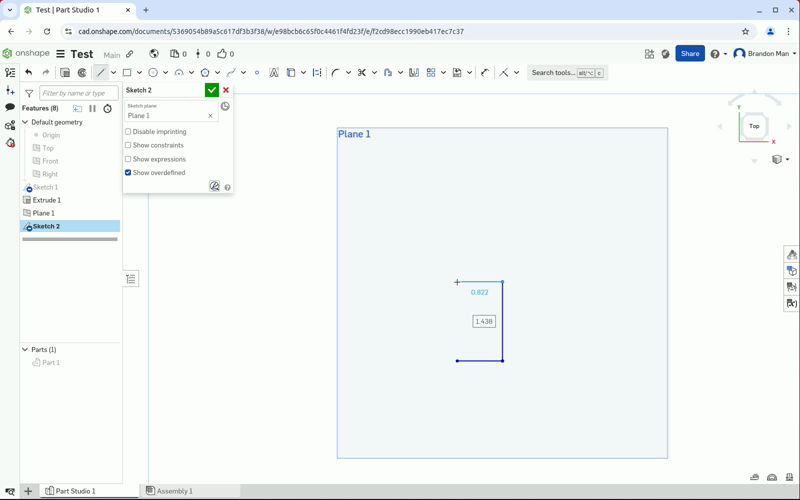
scroll(-6)
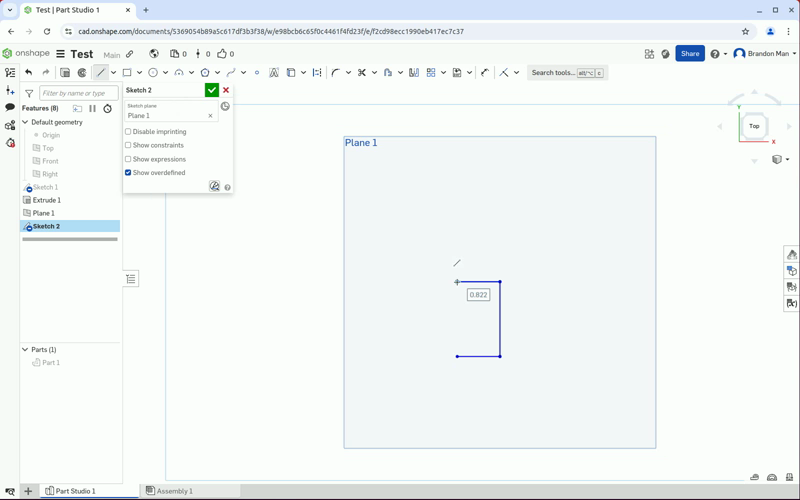
scroll(-6)
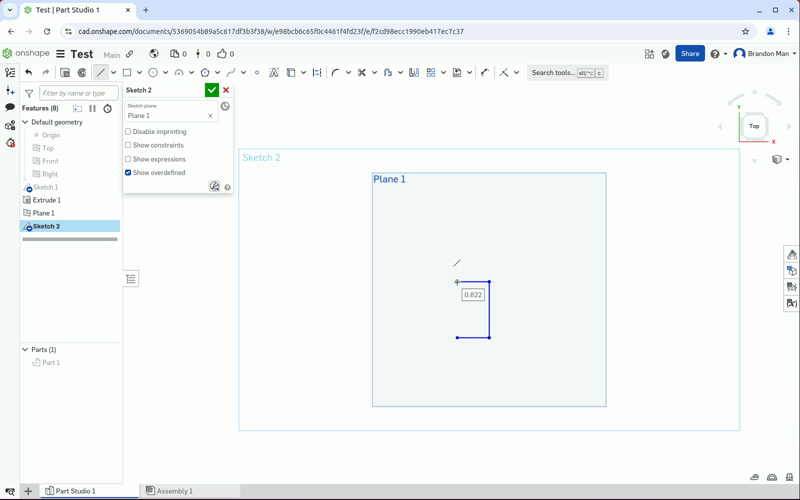
scroll(-6)
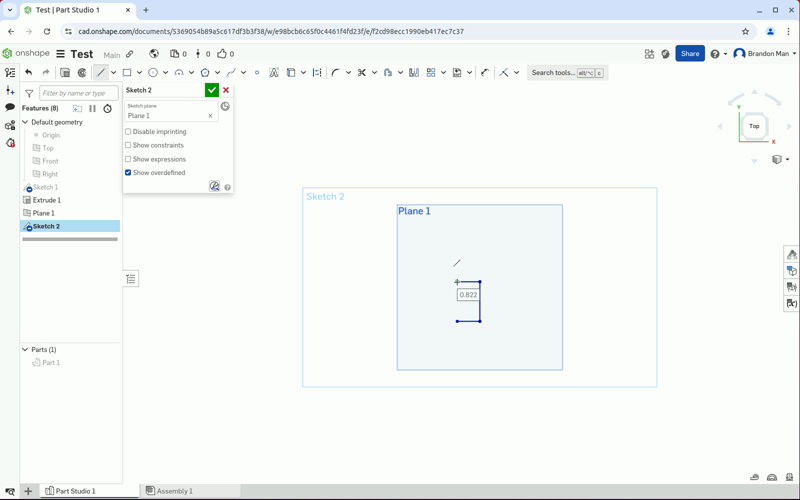
scroll(-6)
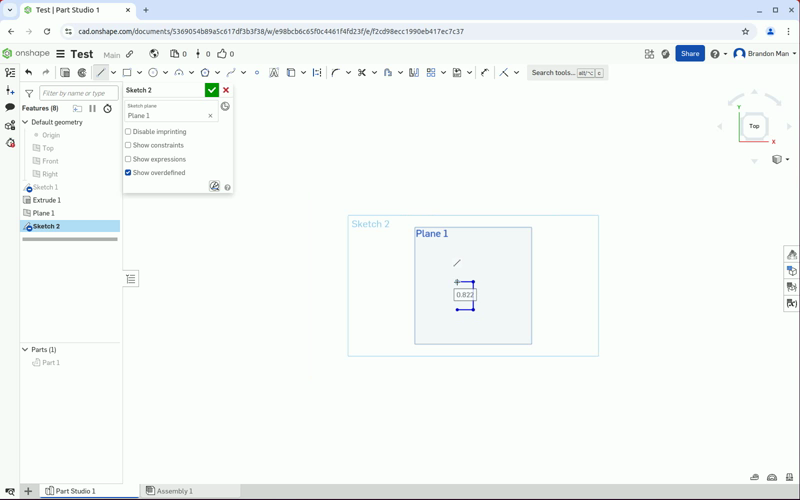
scroll(-6)
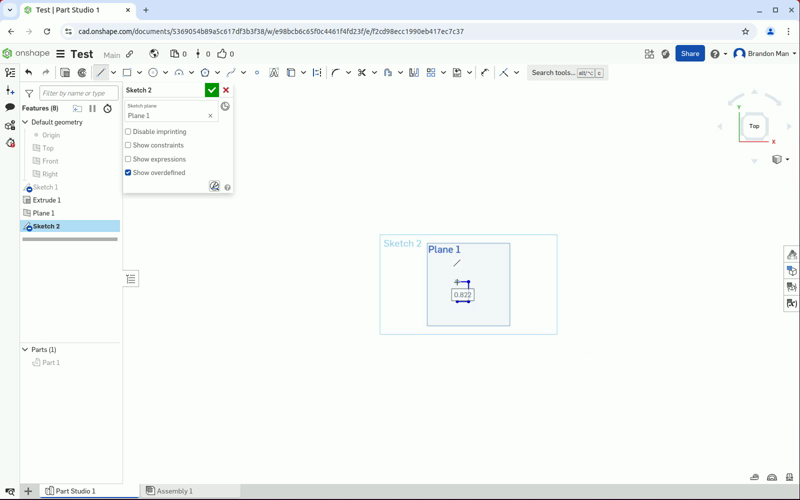
scroll(-6)
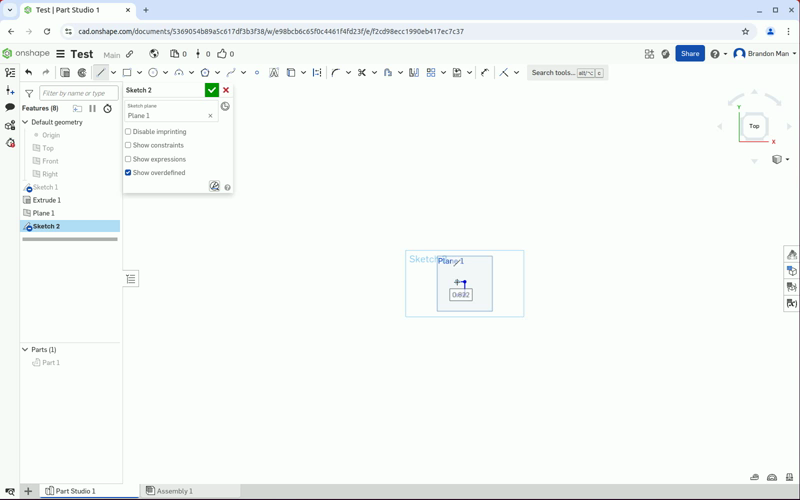
scroll(-6)
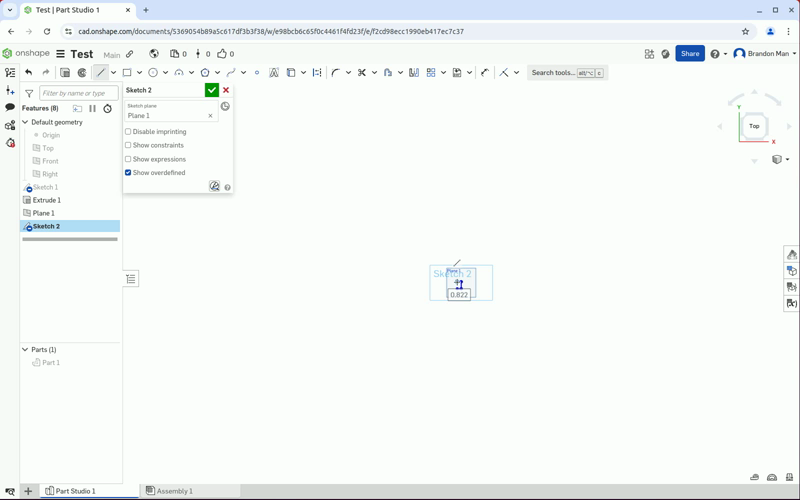
key_up(shift)
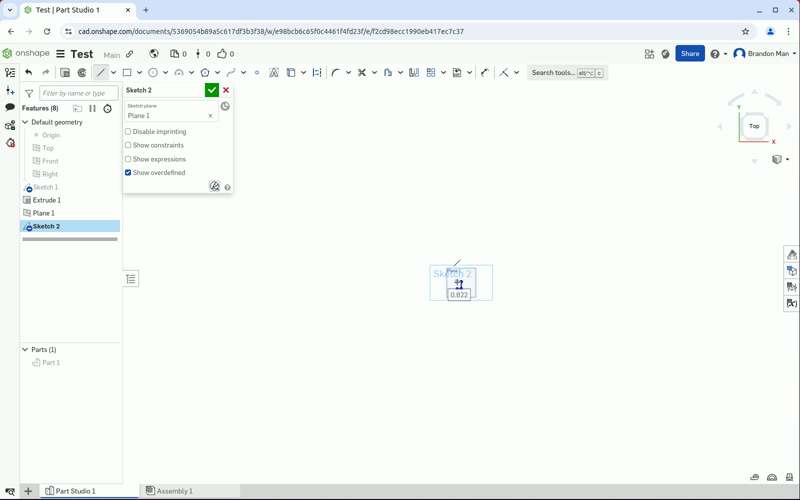
mouse_move(487, 281)
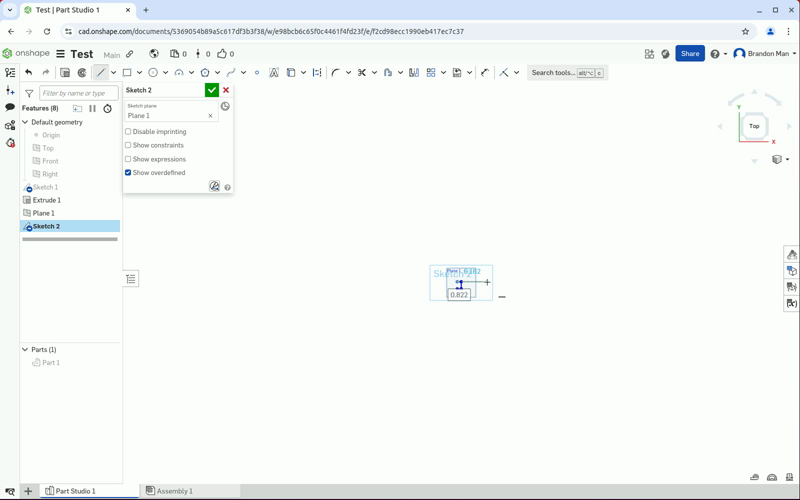
key_down(shift)
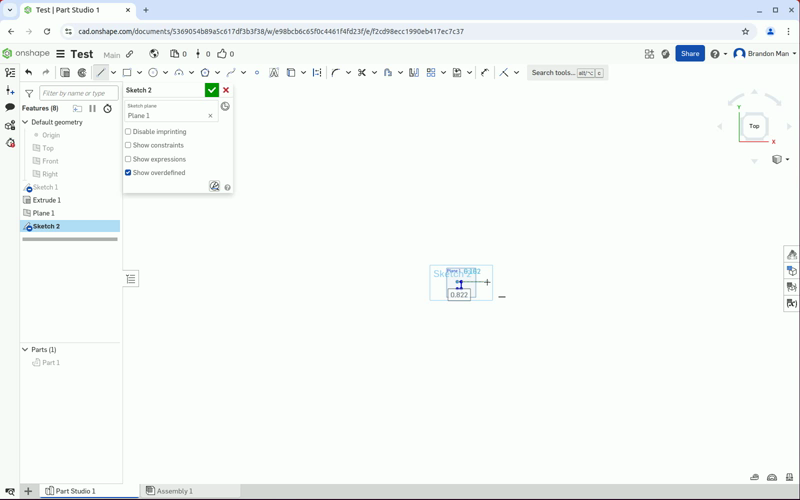
mouse_move(457, 288)
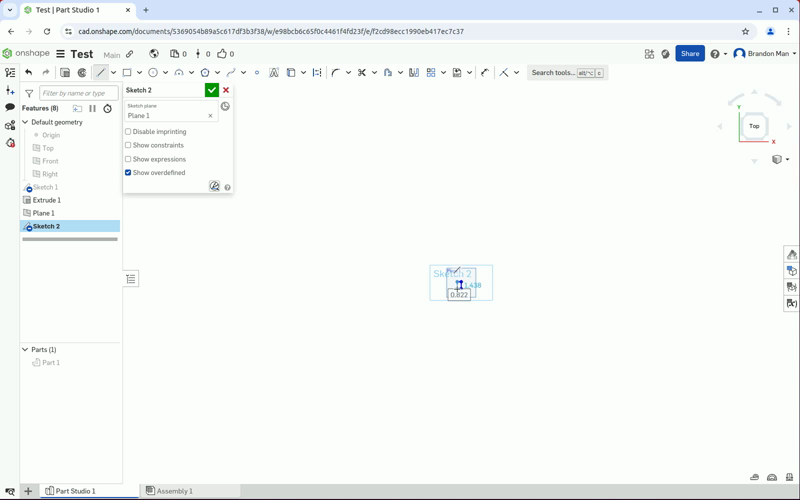
scroll(6)
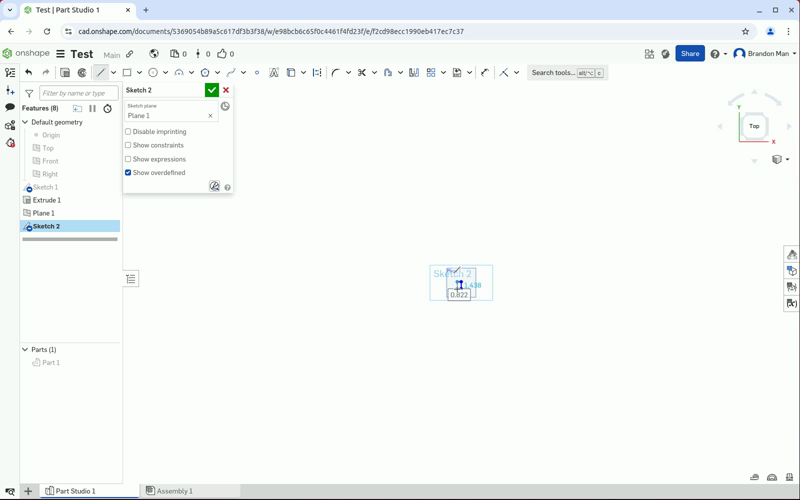
scroll(6)
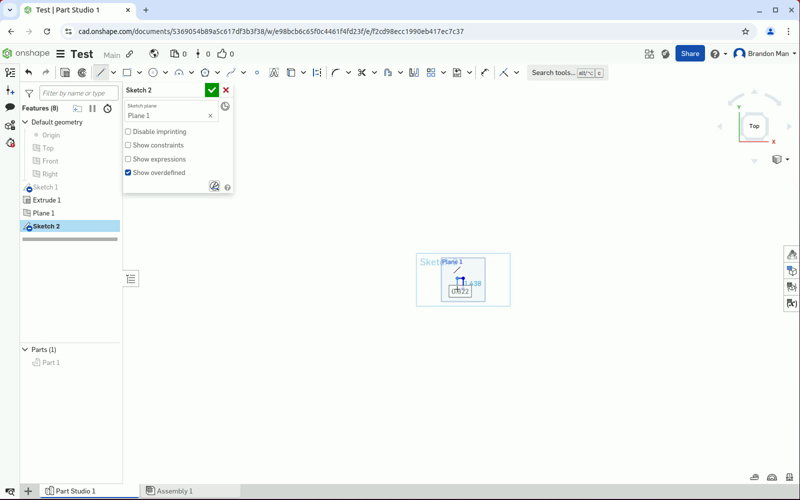
scroll(6)
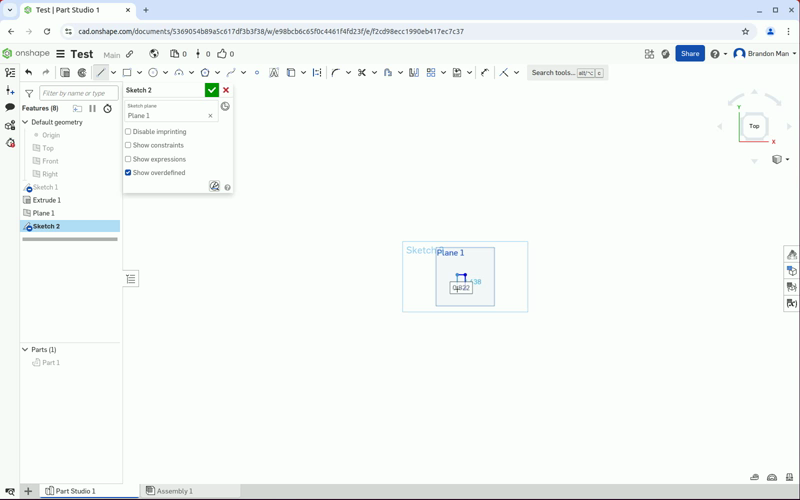
scroll(6)
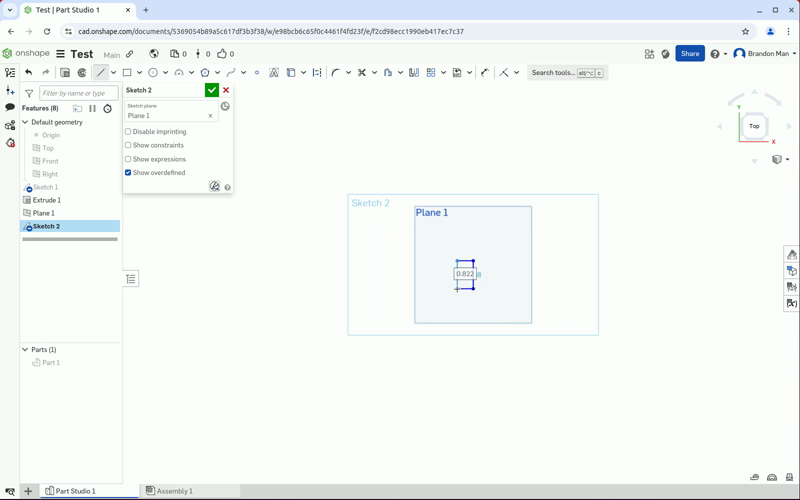
scroll(6)
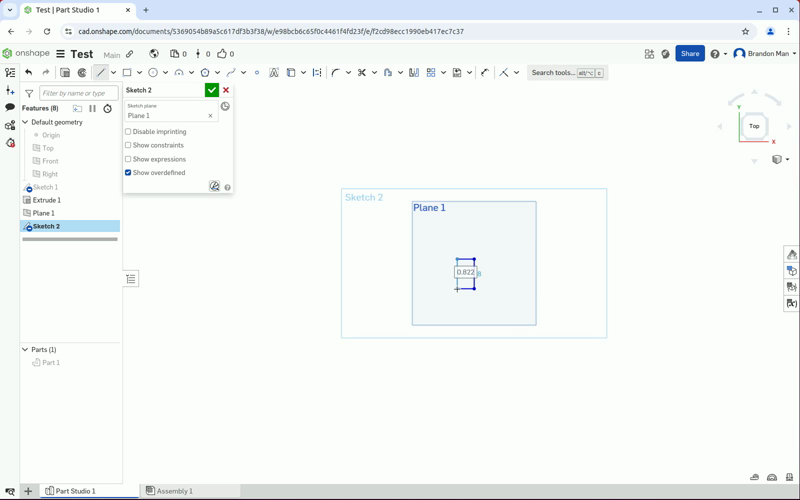
scroll(6)
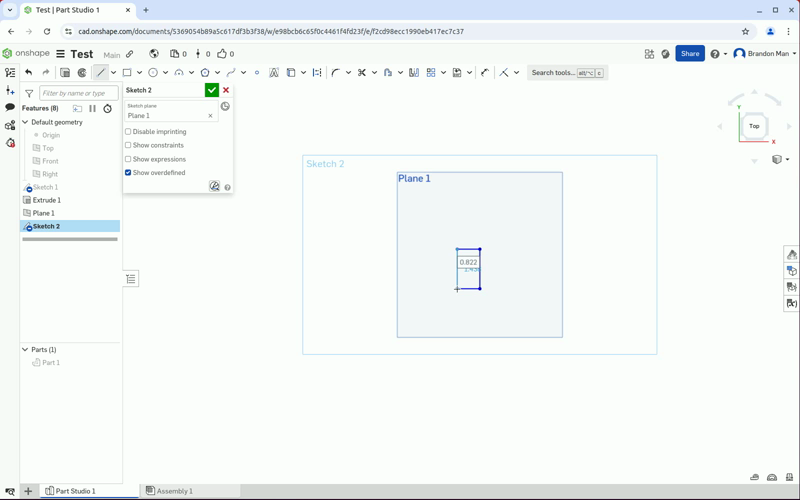
scroll(6)
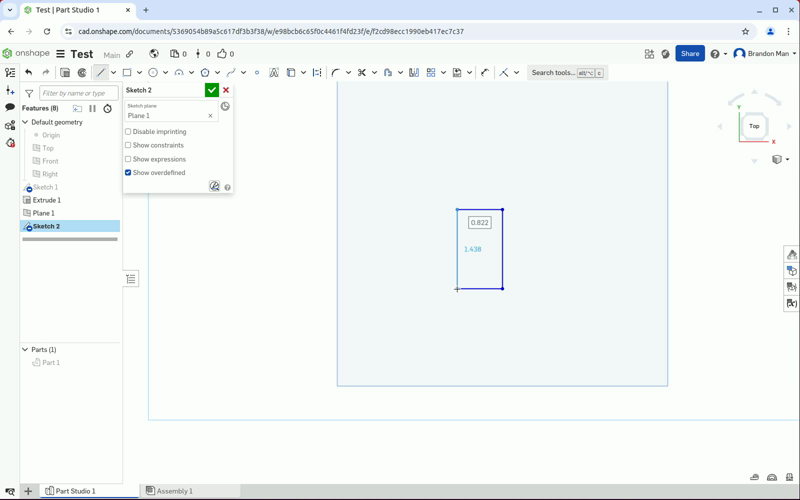
key_up(shift)
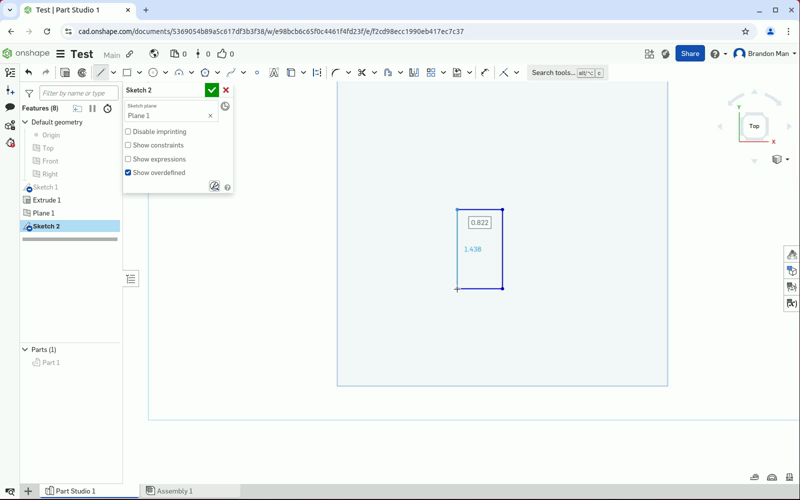
click(457, 288)
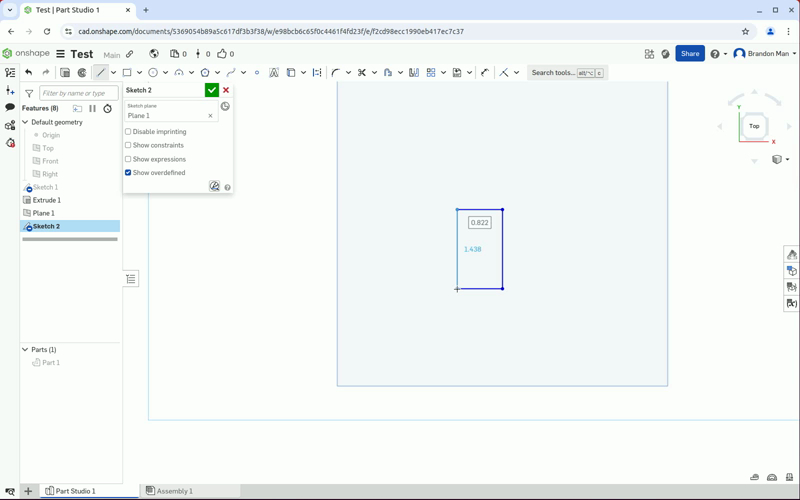
scroll(-6)
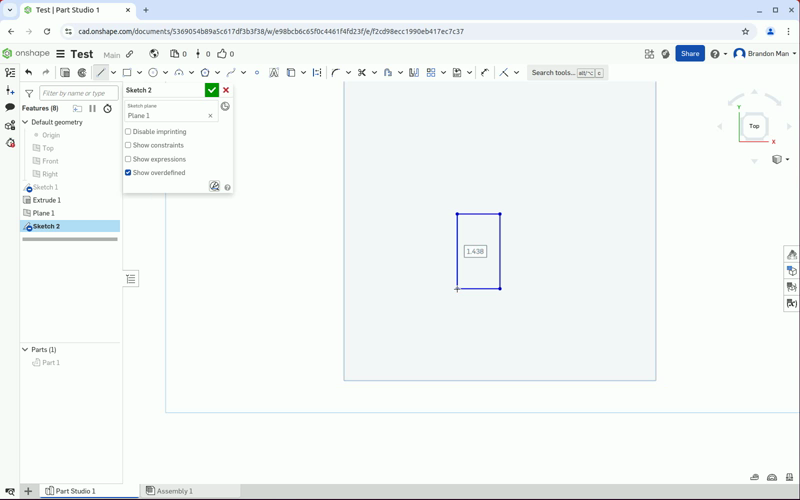
scroll(-6)
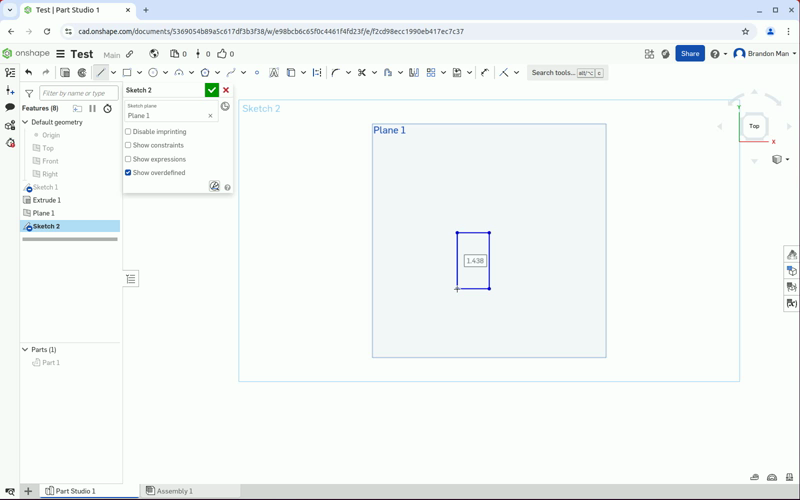
scroll(-6)
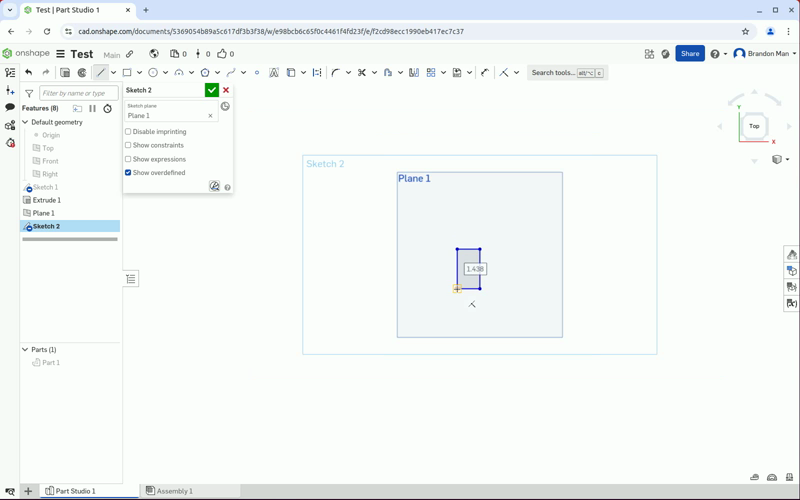
scroll(-6)
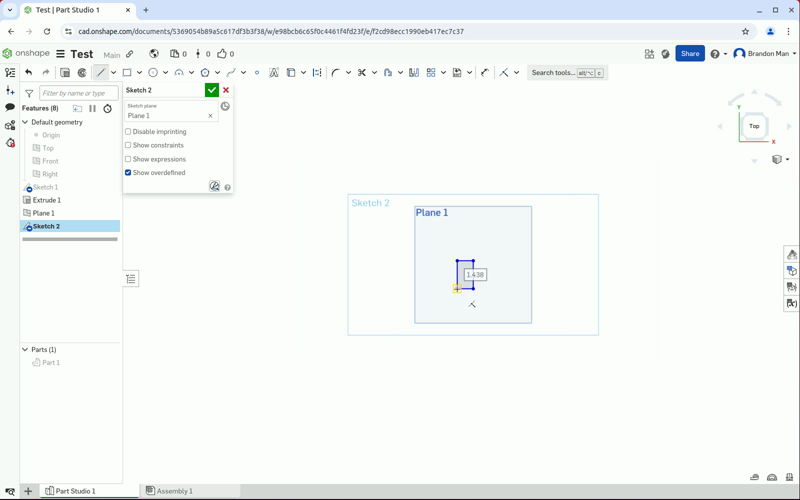
scroll(-6)
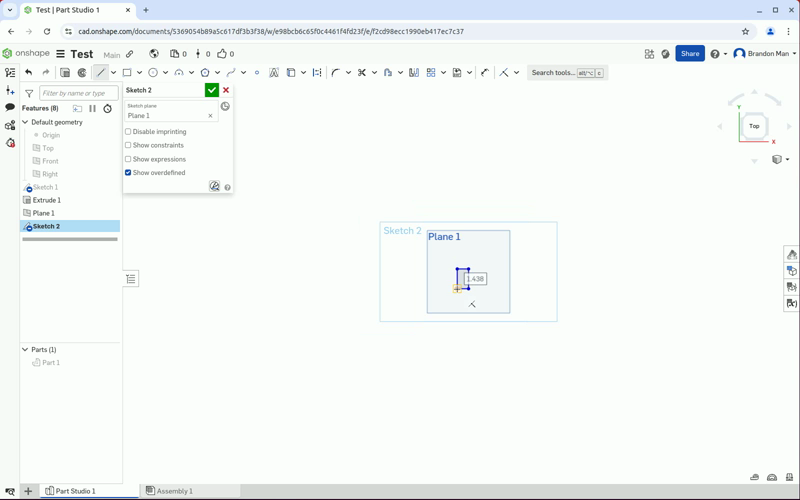
scroll(-6)
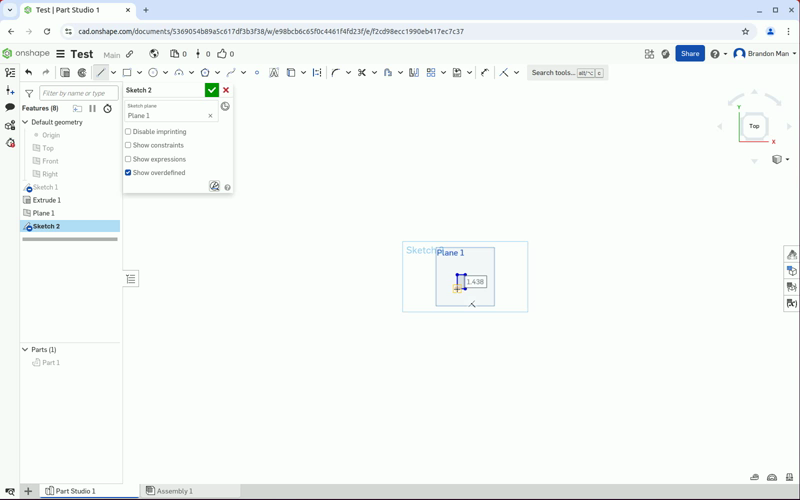
scroll(-6)
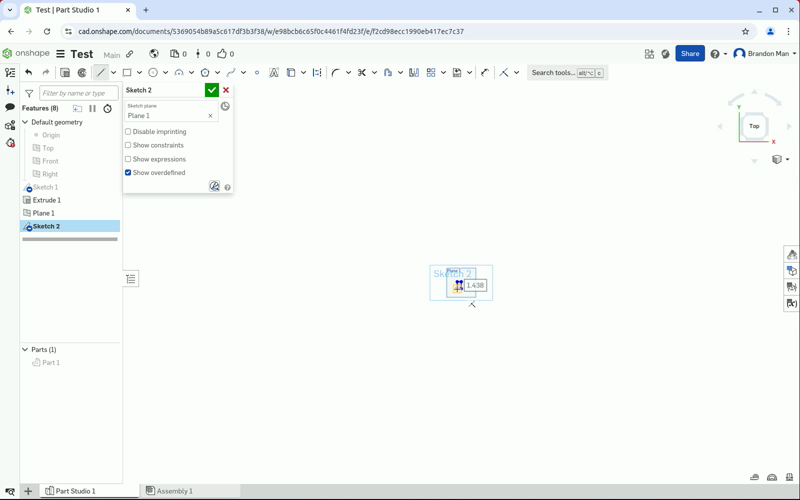
key(esc)
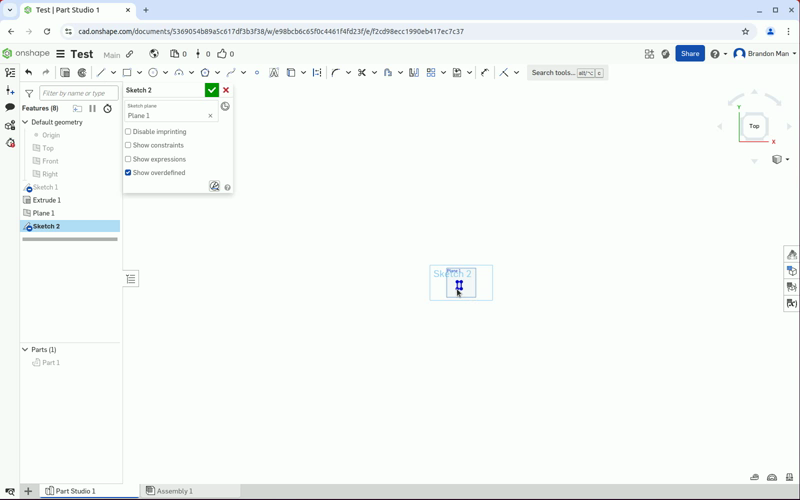
mouse_move(458, 285)
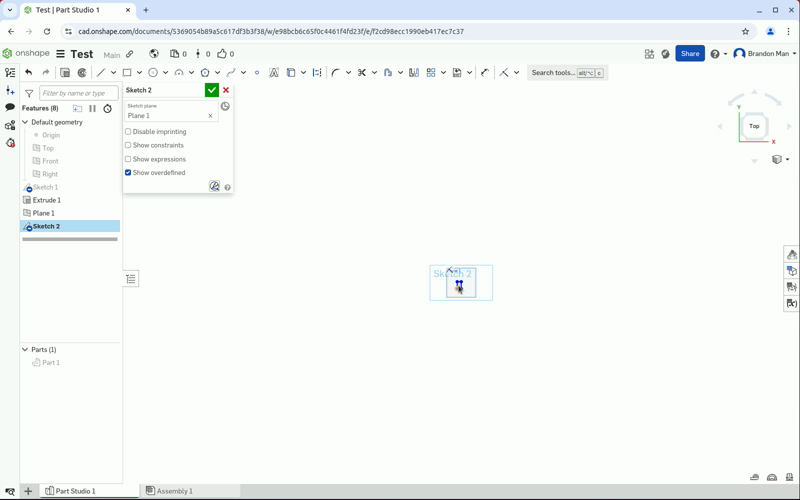
scroll(6)
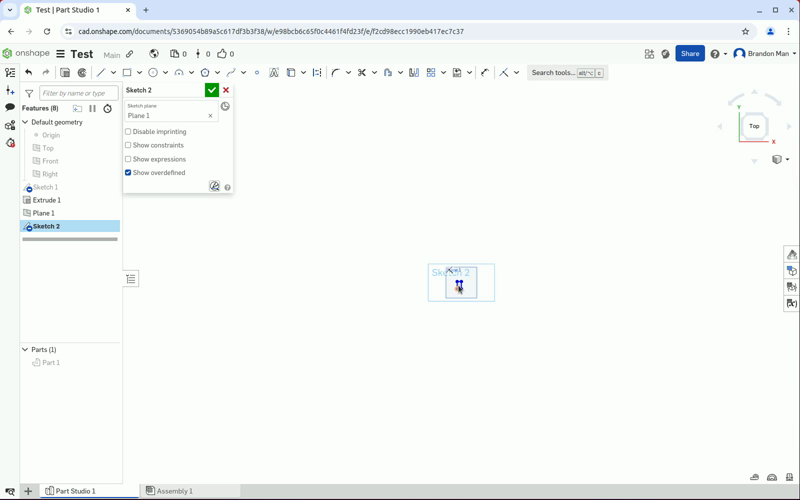
scroll(6)
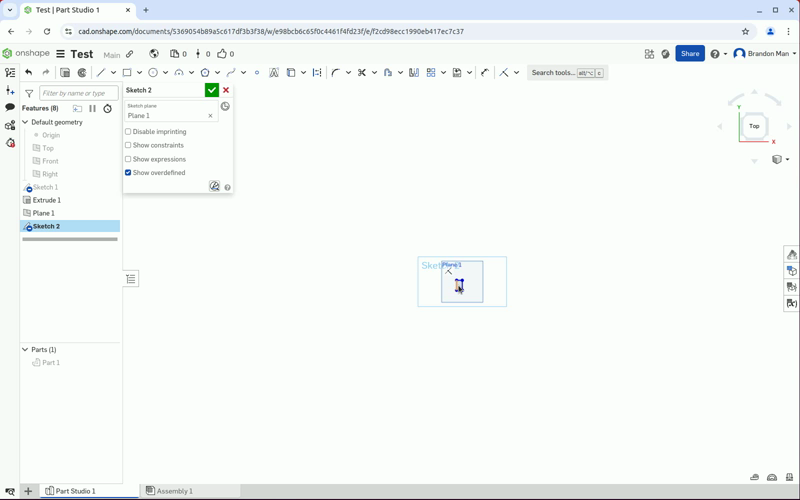
scroll(6)
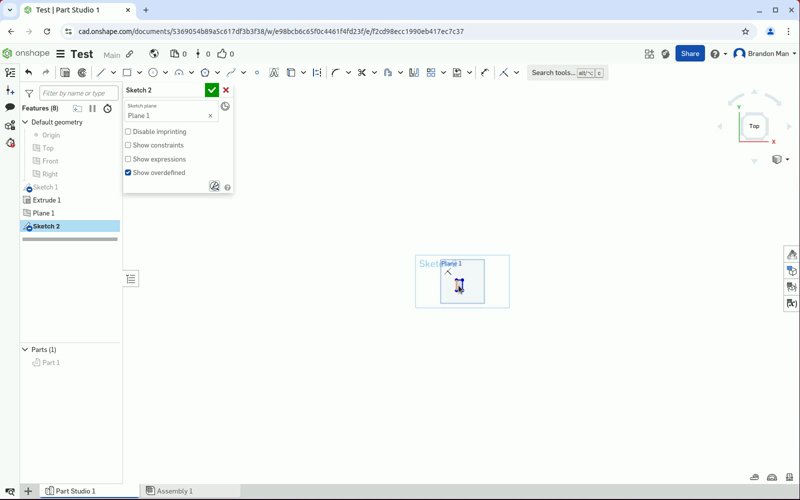
scroll(6)
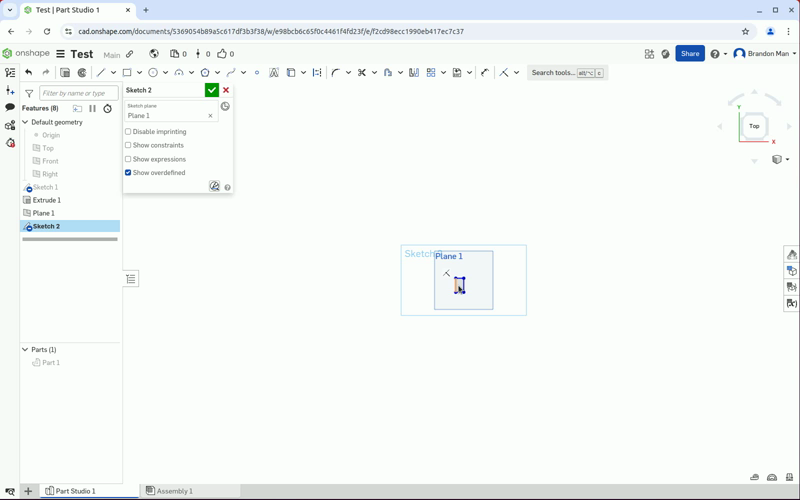
scroll(6)
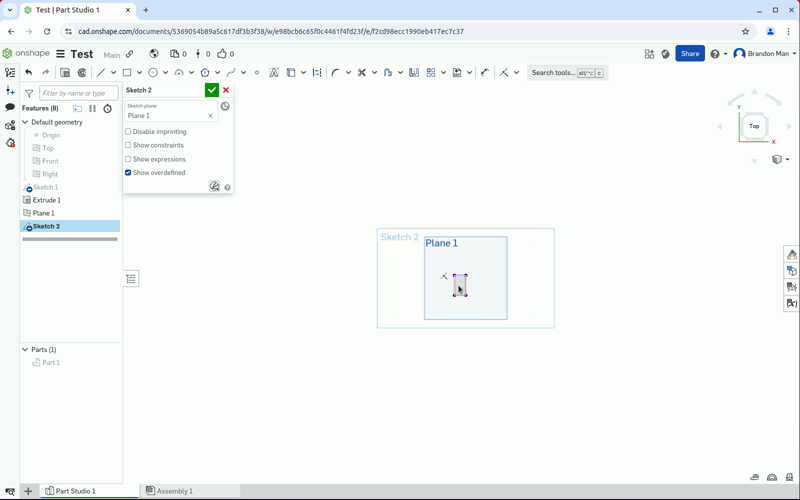
scroll(6)
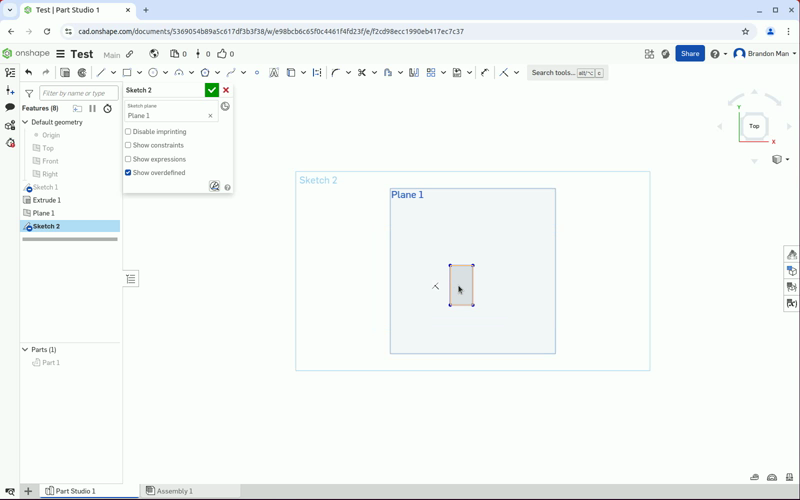
scroll(6)
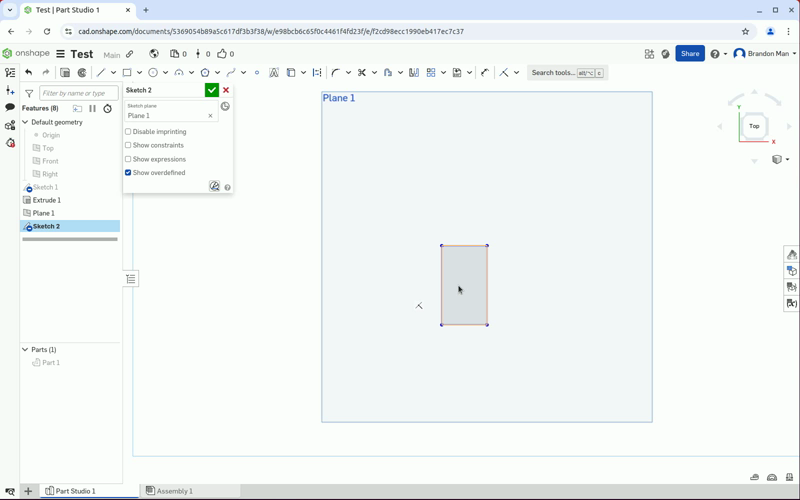
click(458, 285)
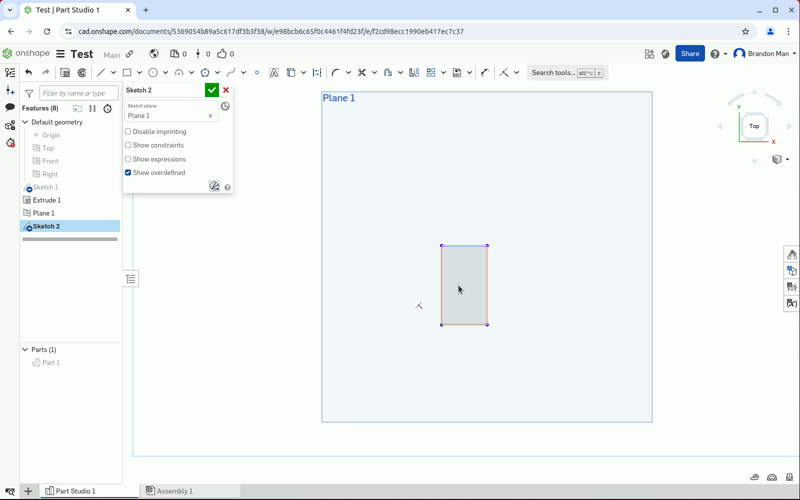
scroll(-6)
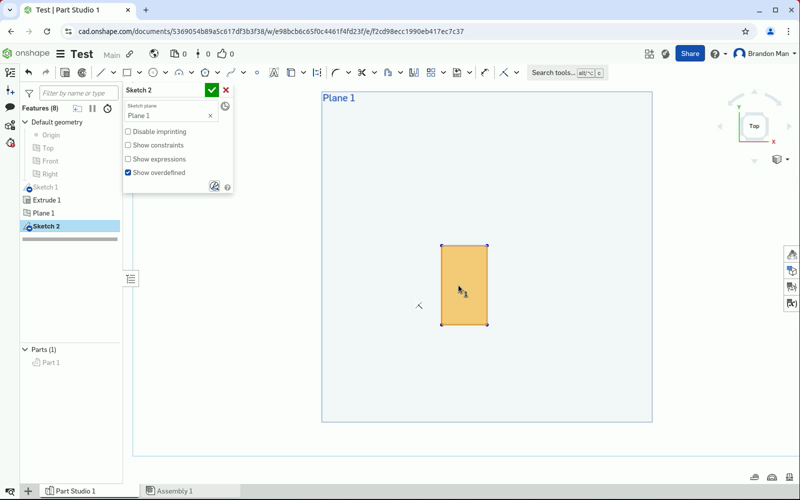
scroll(-6)
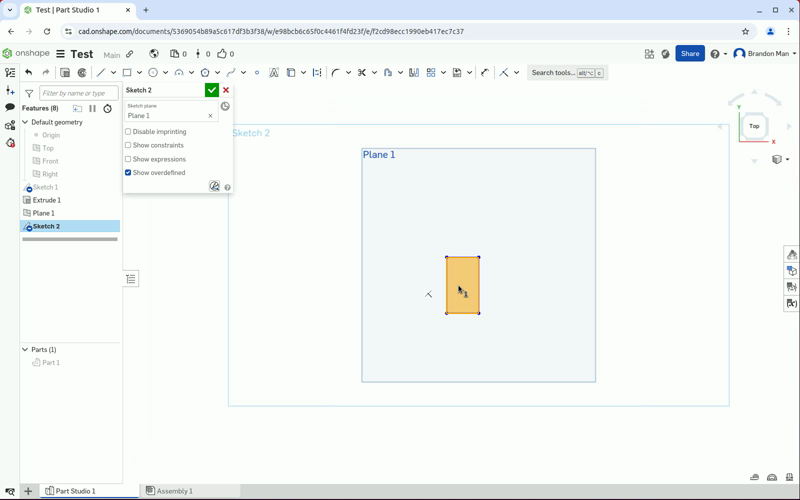
scroll(-6)
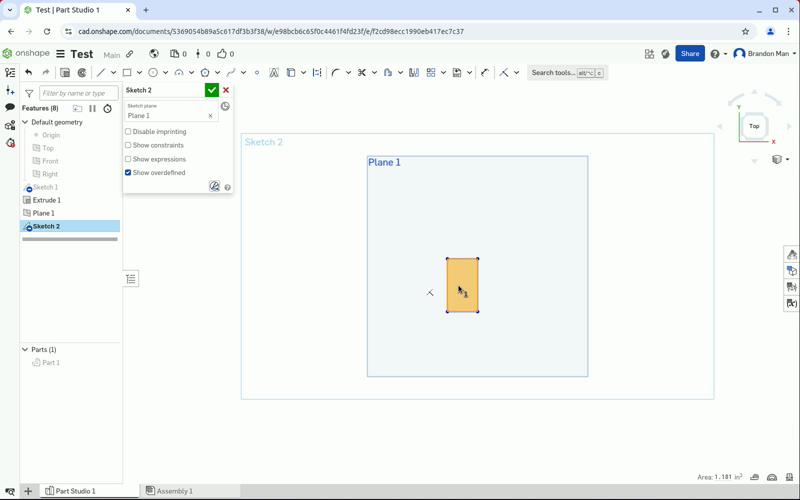
scroll(-6)
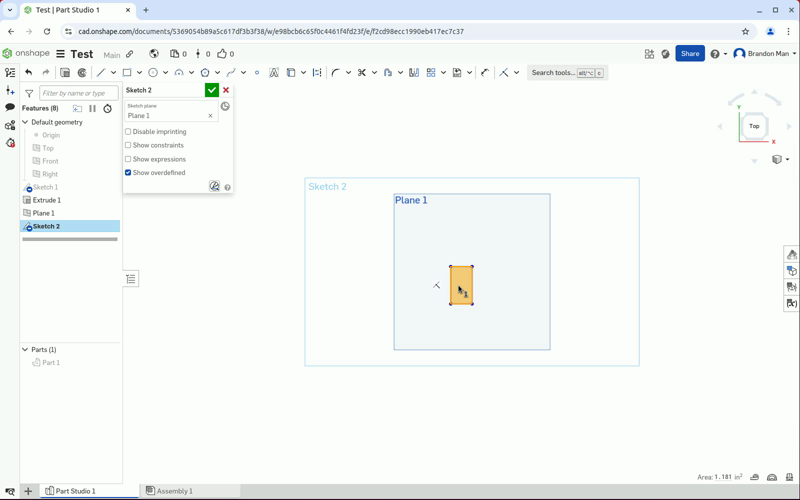
scroll(-6)
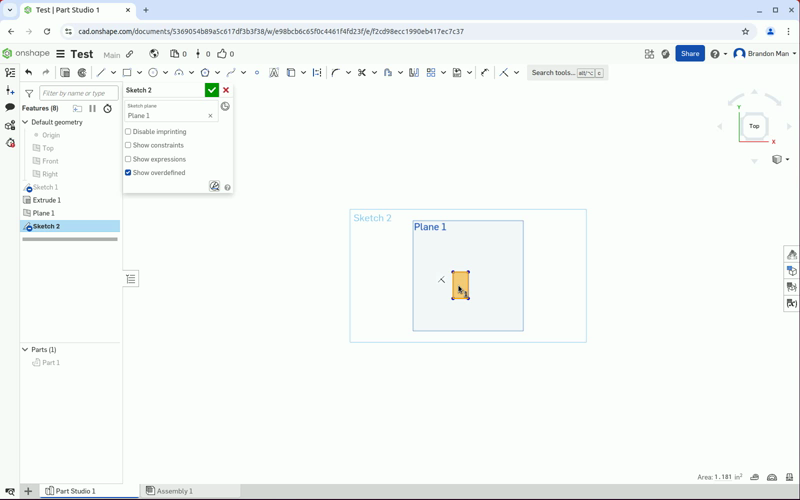
scroll(-6)
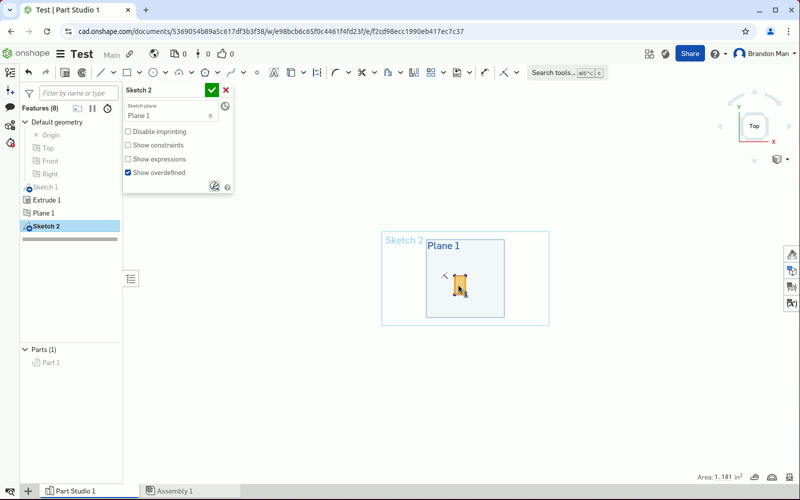
scroll(-6)
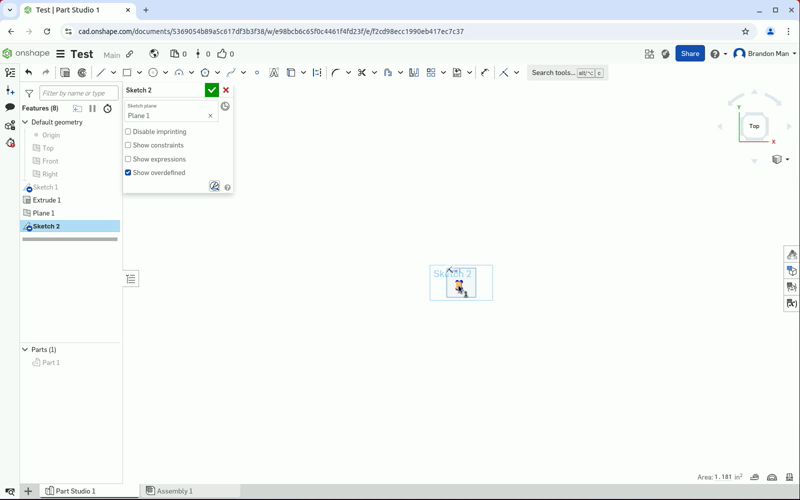
mouse_move(73, 352)
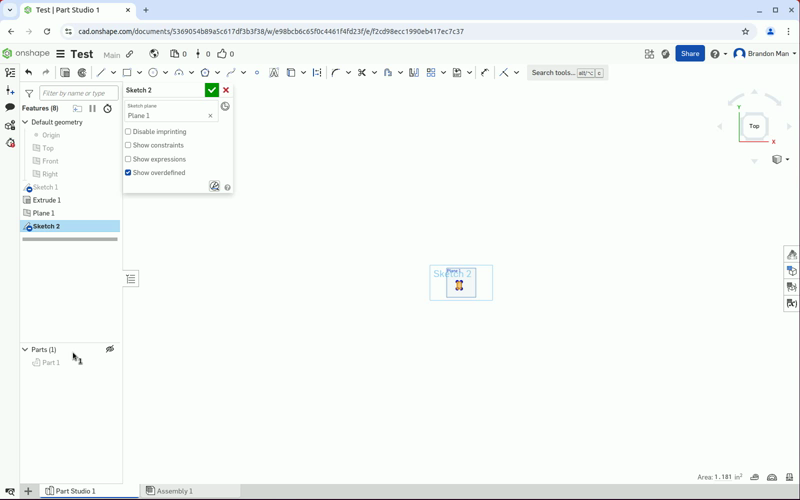
key(shift+y)
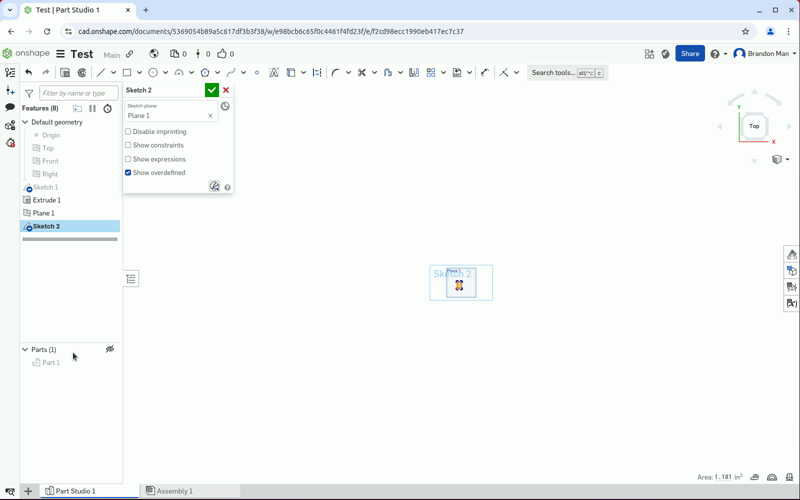
key(shift+e)
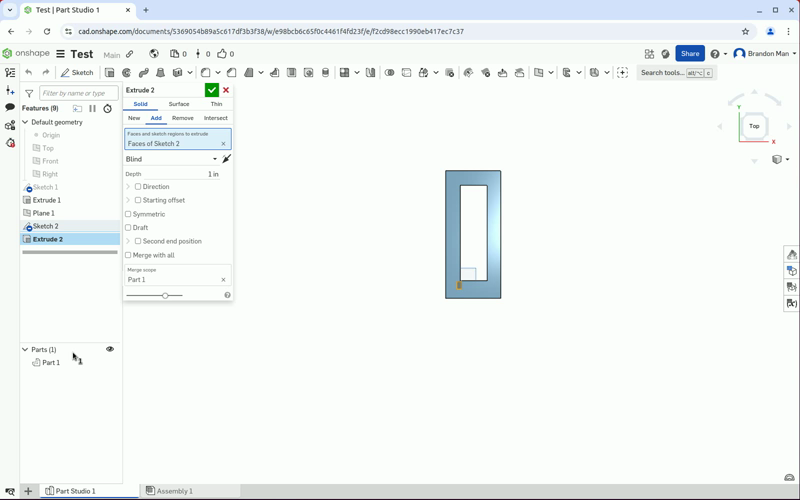
mouse_move(143, 106)
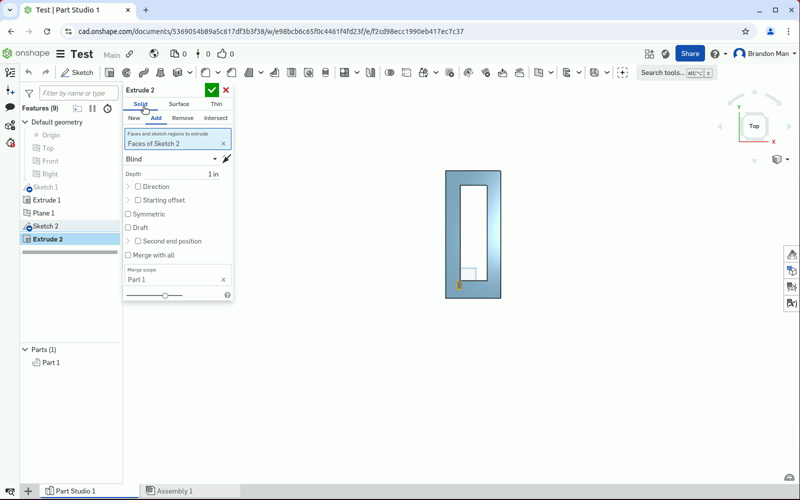
click(143, 106)
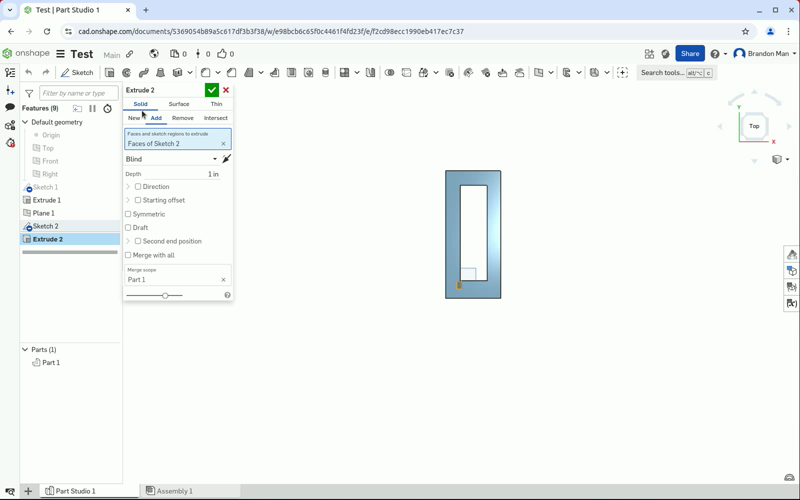
mouse_move(137, 120)
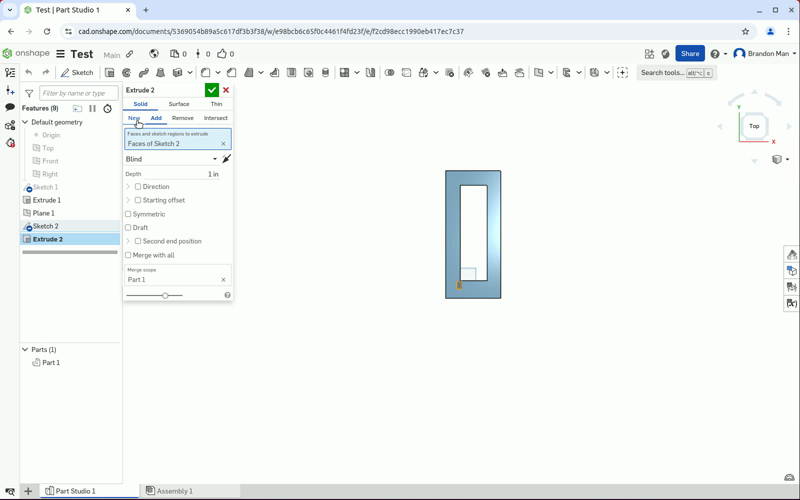
click(137, 120)
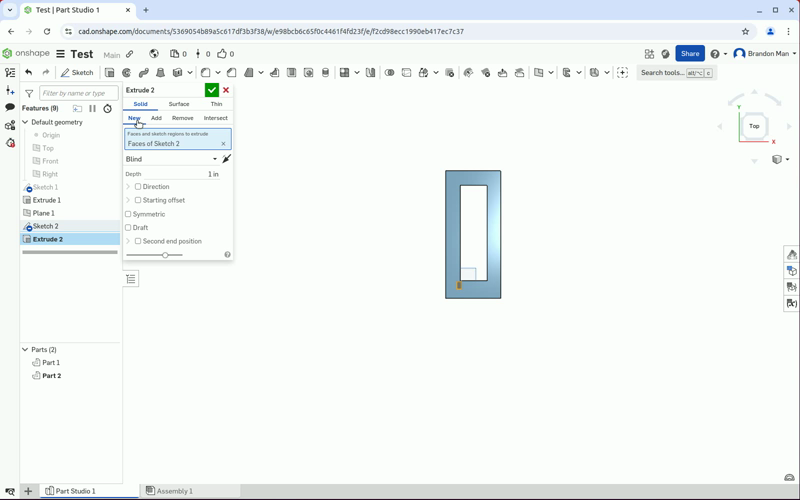
key(tab, 4)
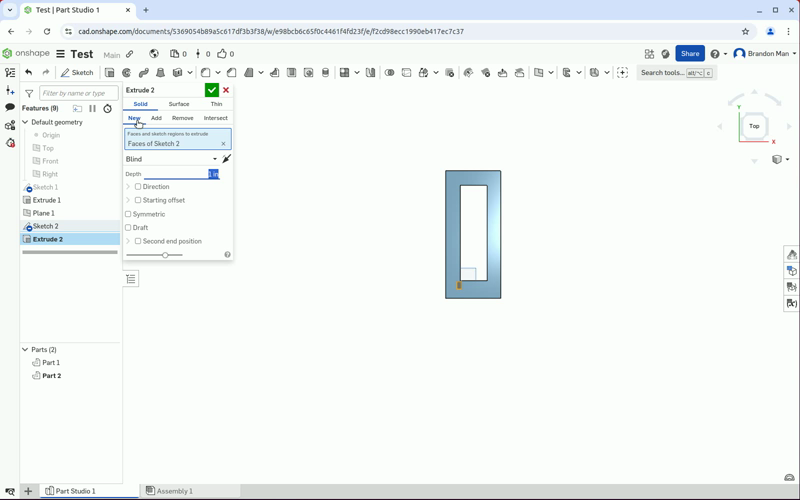
text(18.775)
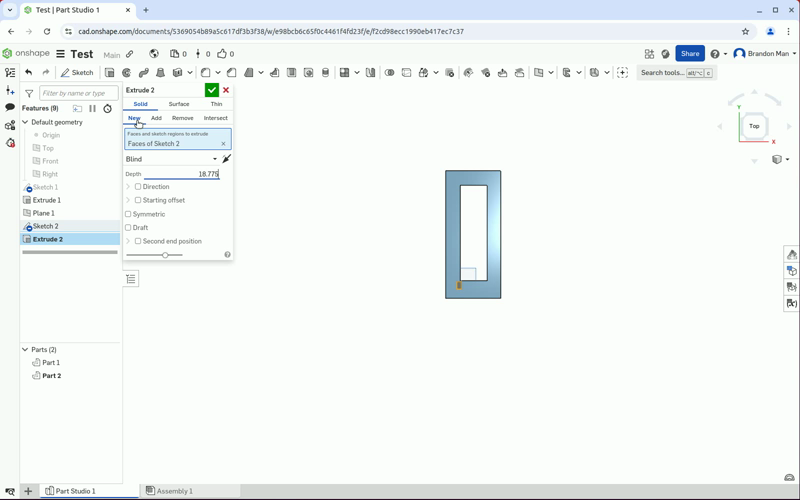
key(enter)
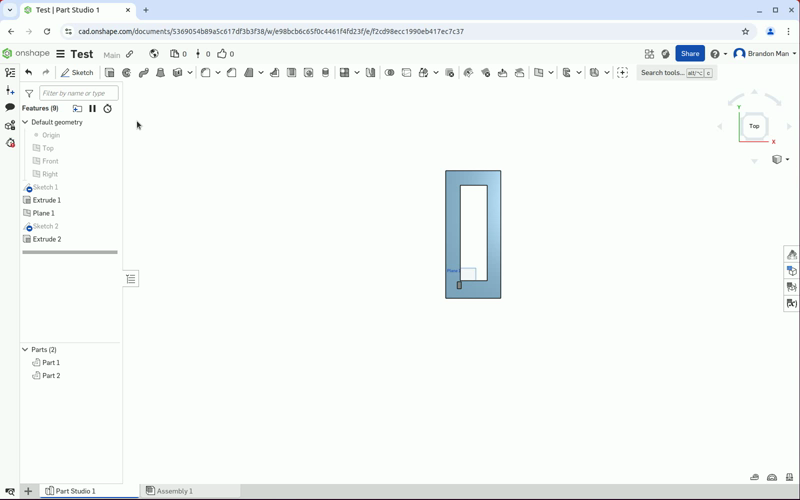
key(shift+h)
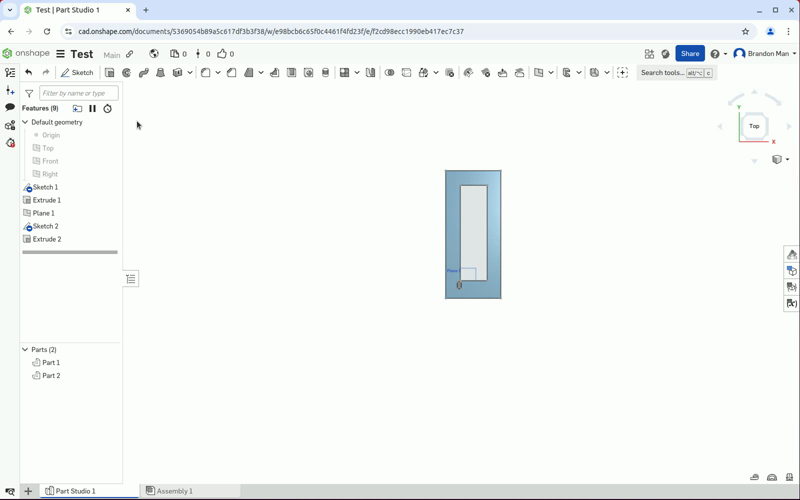
key(shift+h)
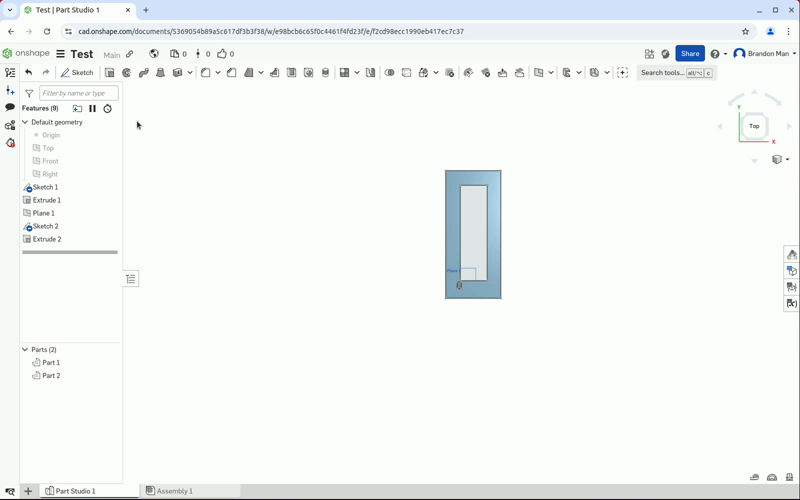
key(shift+7)
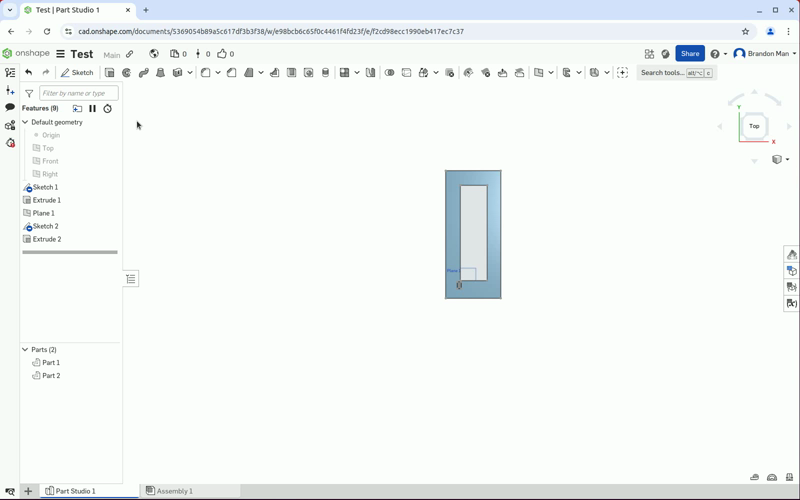
key(up, 3)
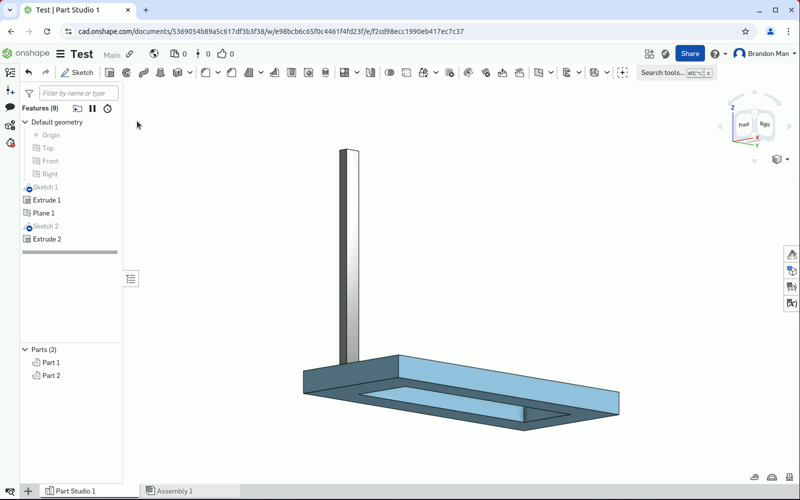
key(left, 3)
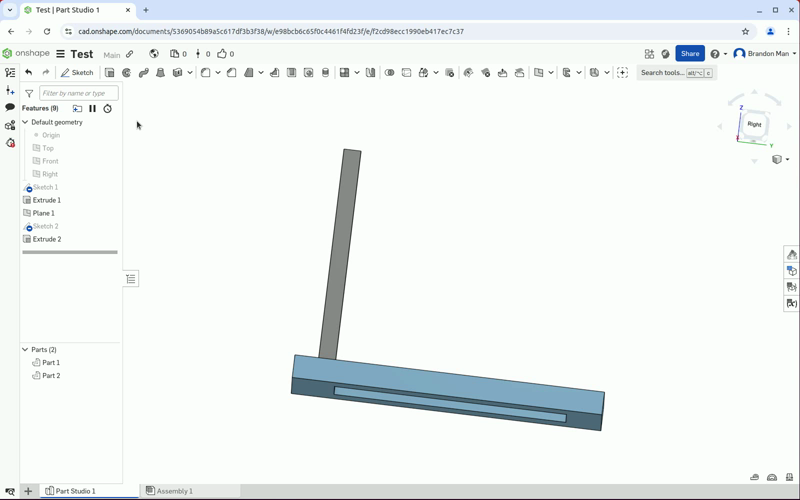
key(right, 3)
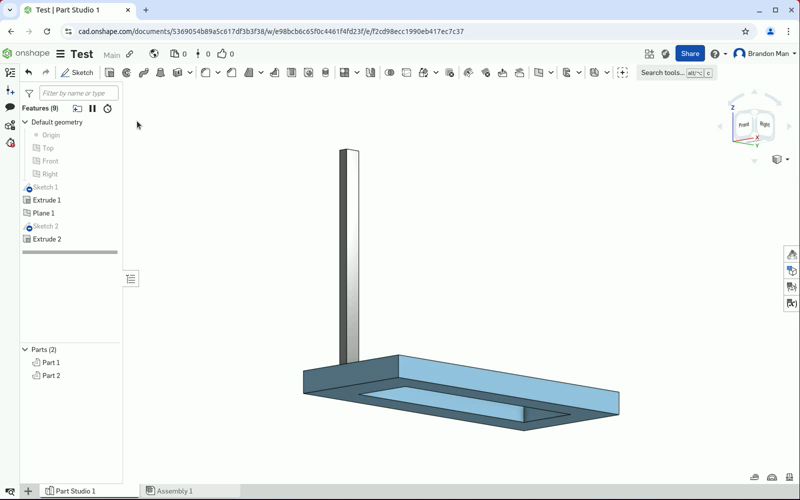
key(down, 3)
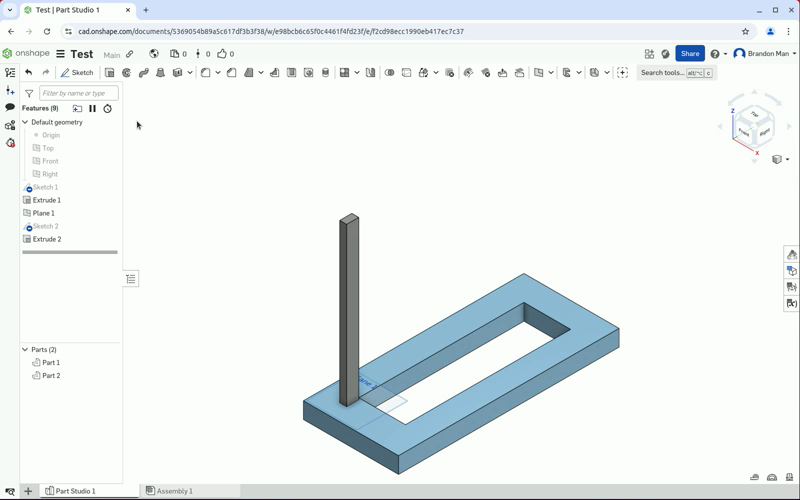
mouse_move(73, 189)
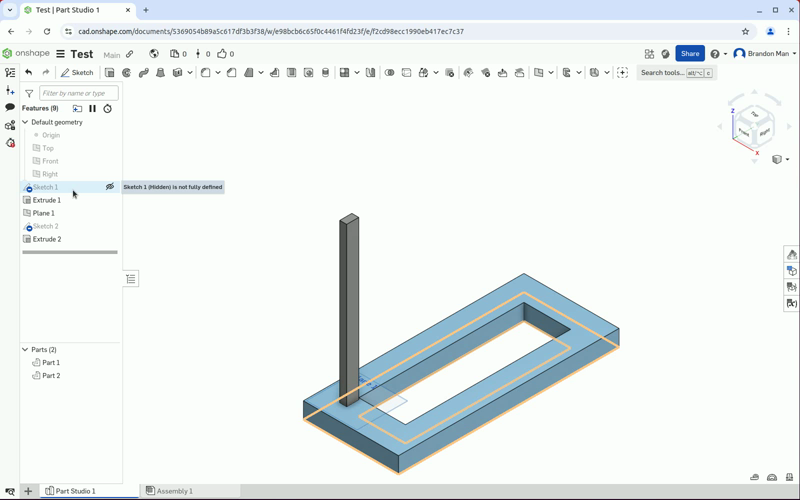
click(73, 189)